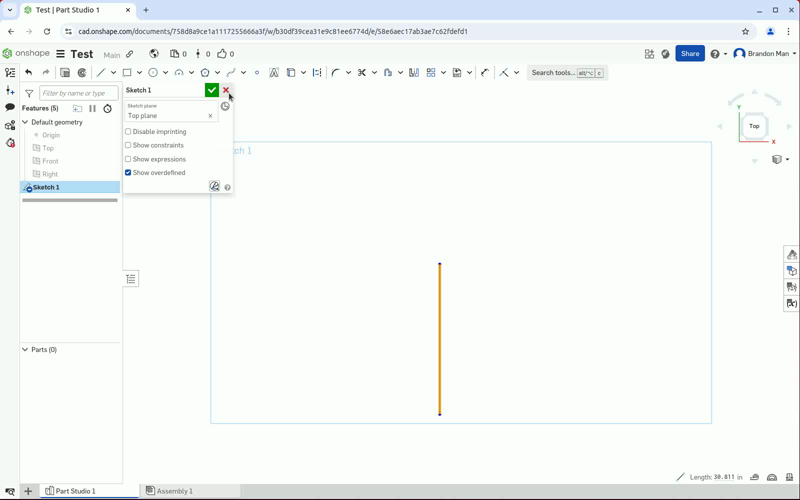
key(shift+h)
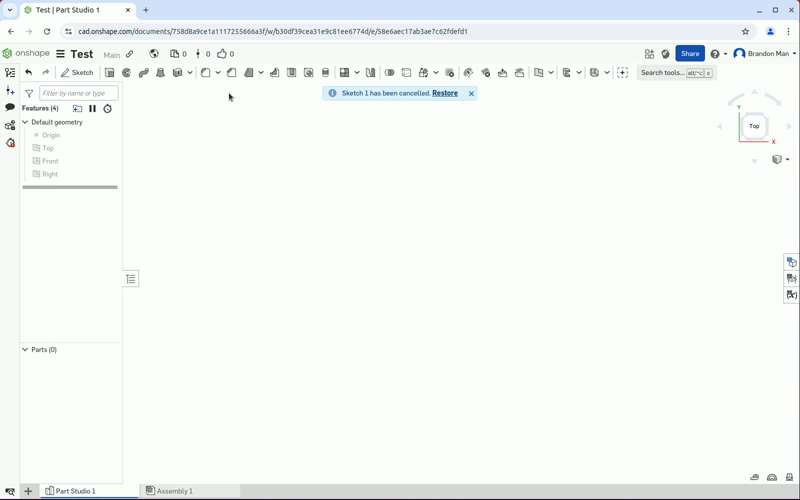
mouse_move(73, 352)
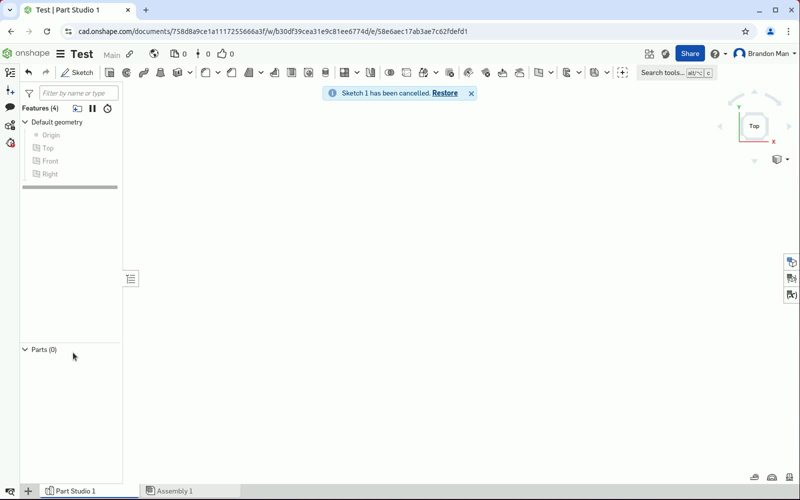
key(y)
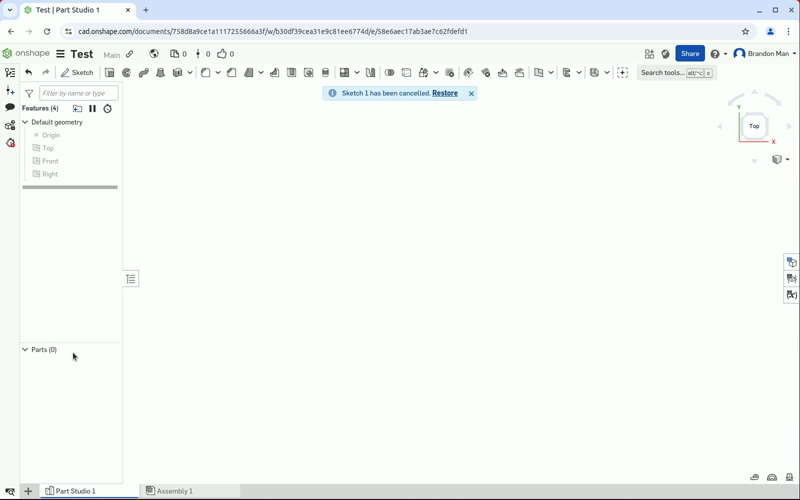
key(shift+p)
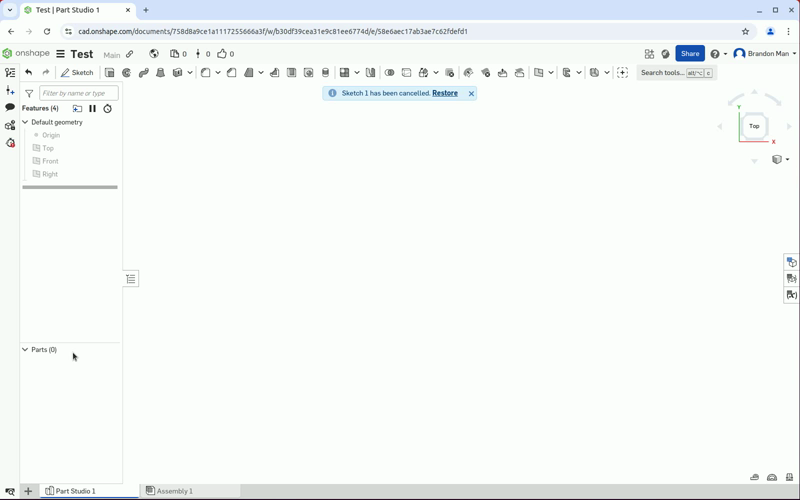
key(space)
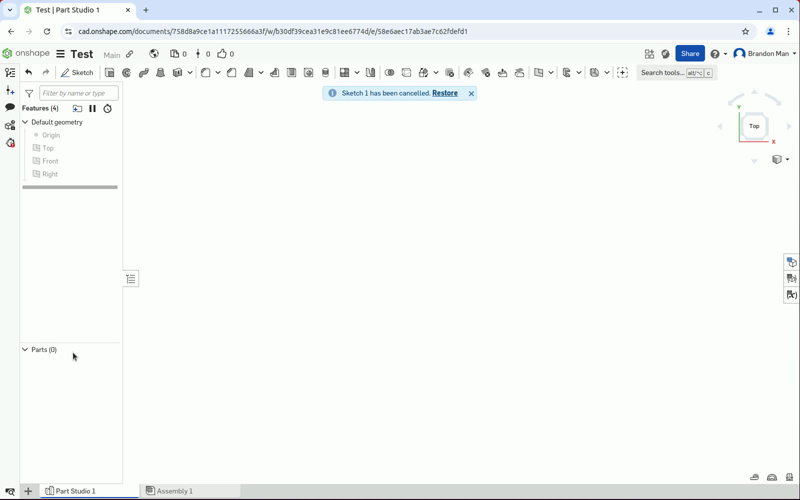
key_down(shift)
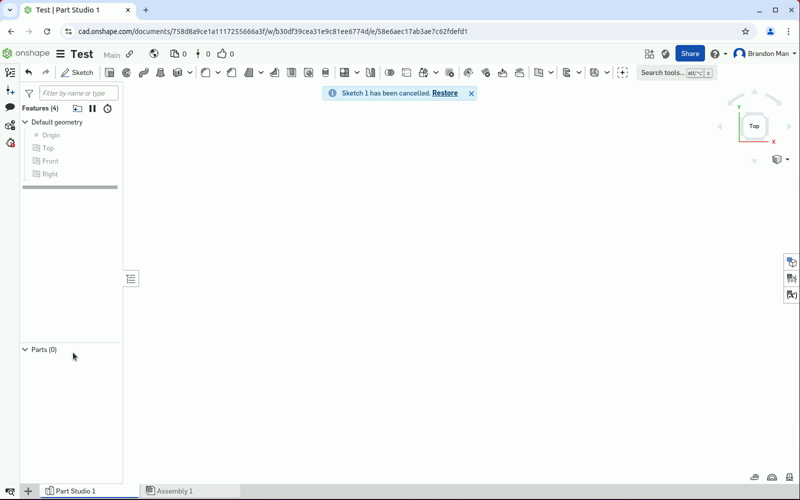
key(up)
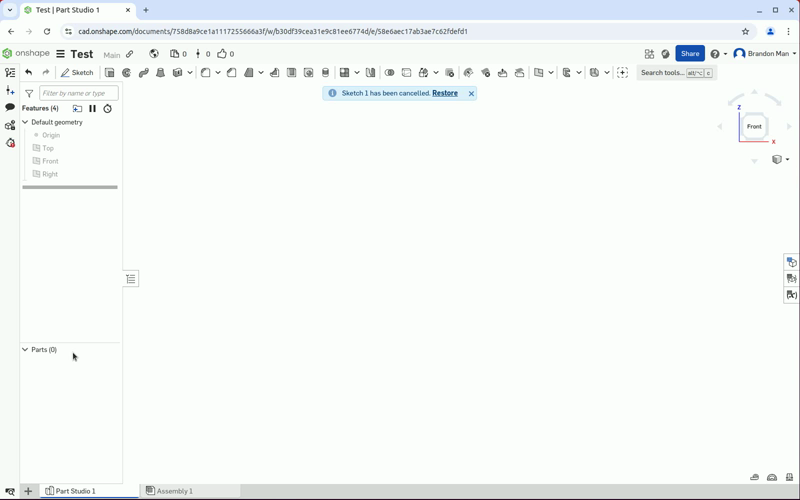
key_up(shift)
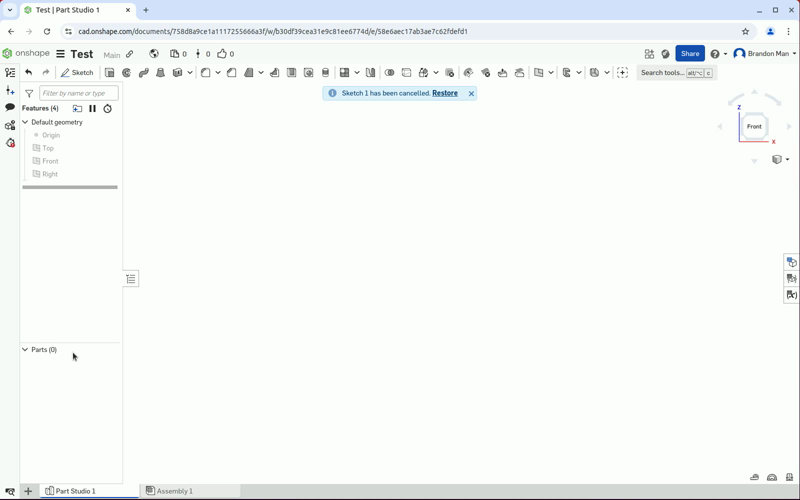
mouse_move(73, 352)
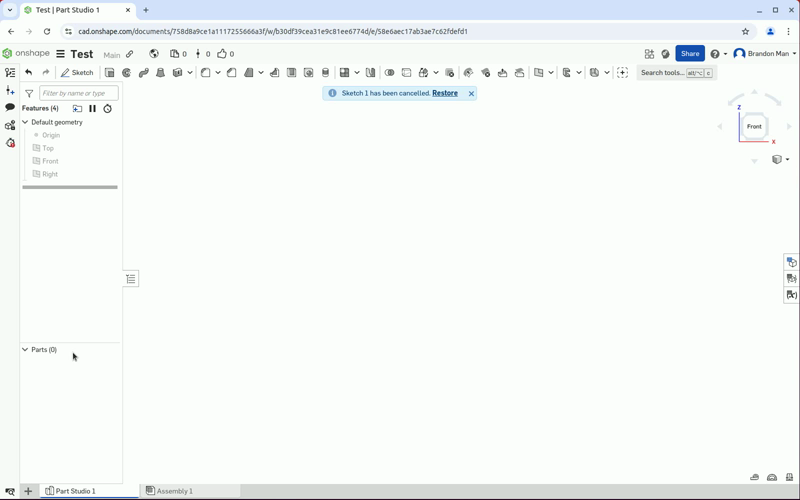
key(shift+y)
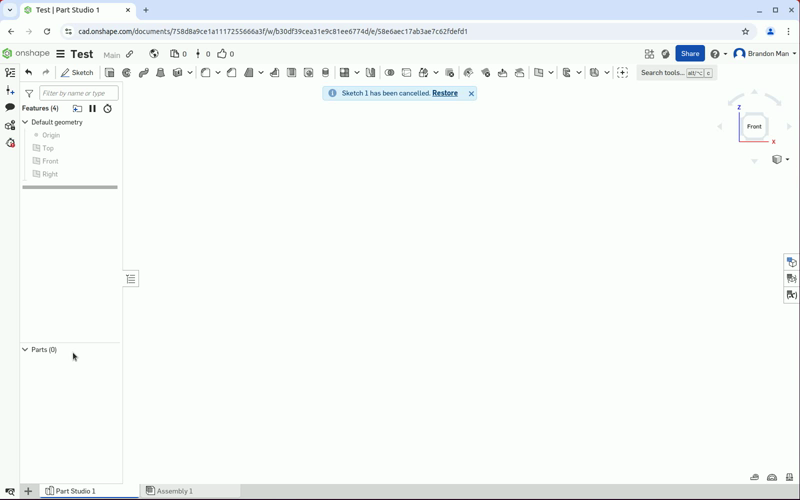
key(shift+s)
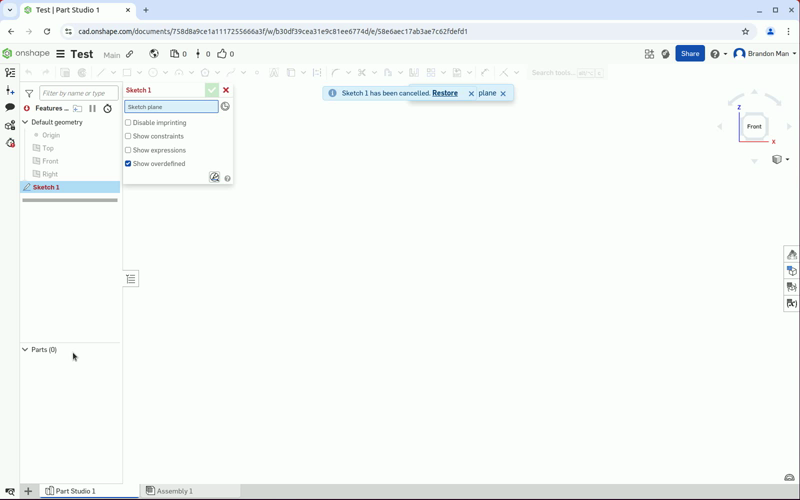
mouse_move(73, 163)
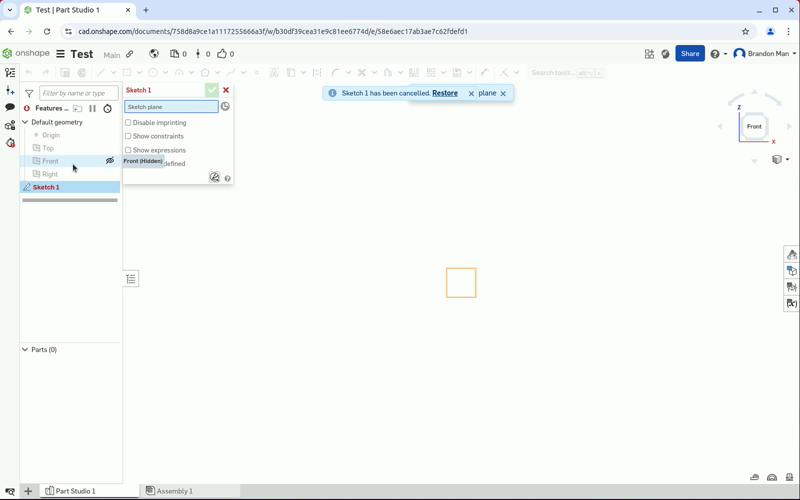
click(73, 163)
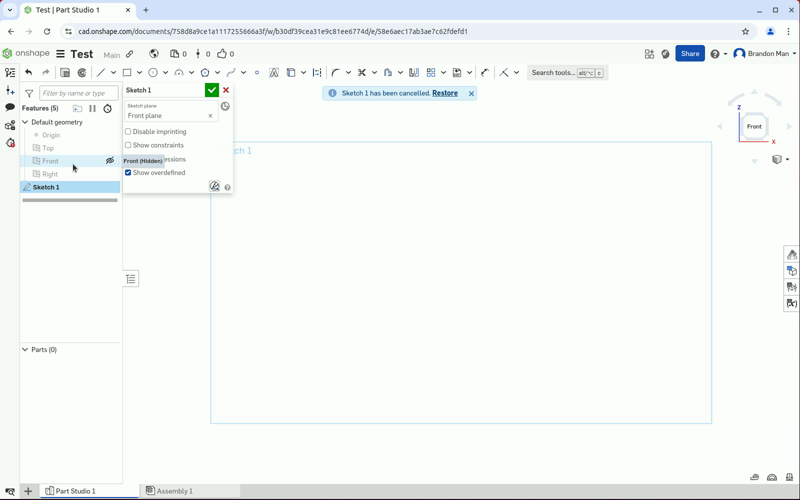
mouse_move(73, 352)
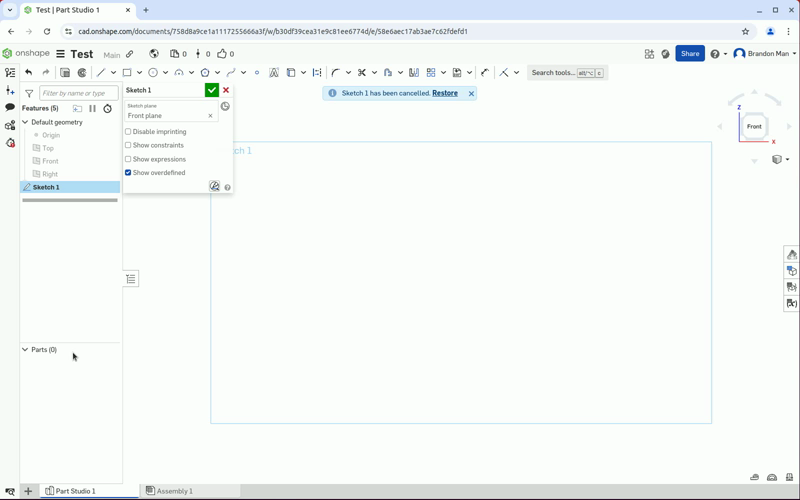
key(y)
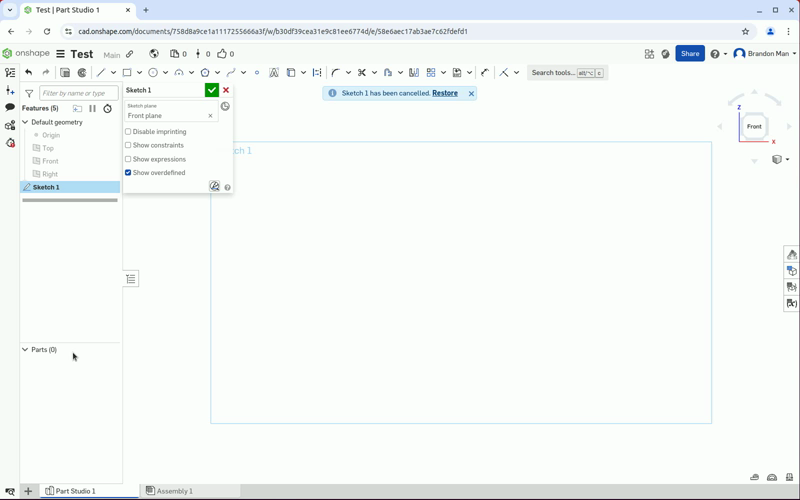
key(l)
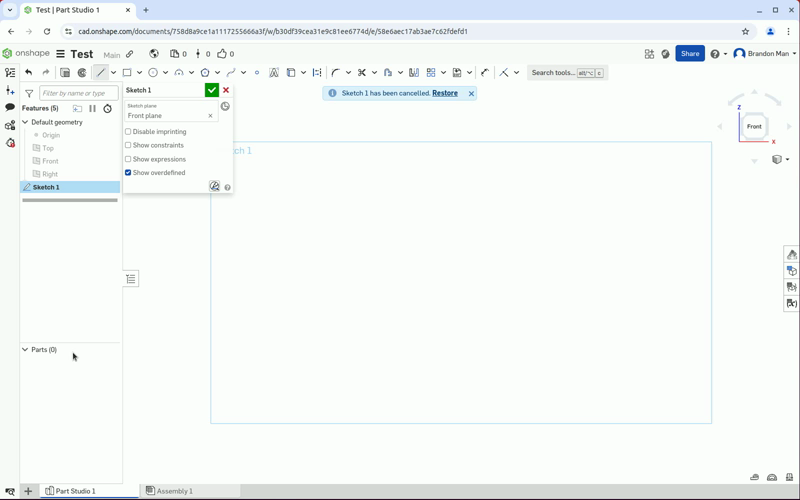
key_down(shift)
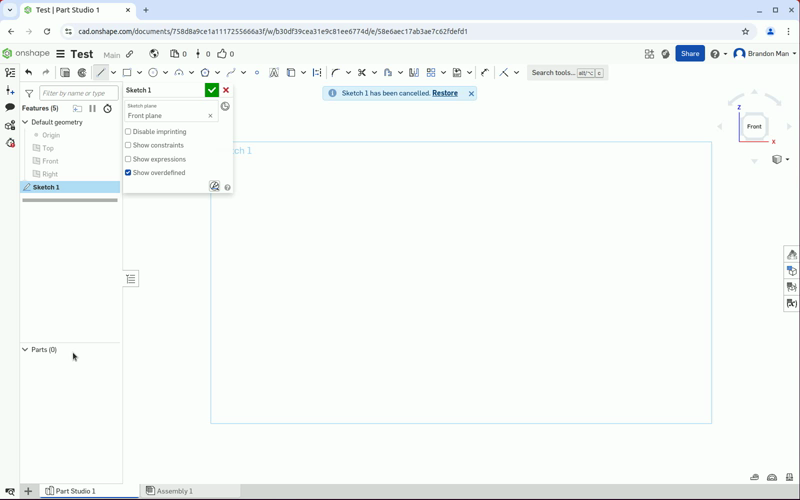
mouse_move(404, 339)
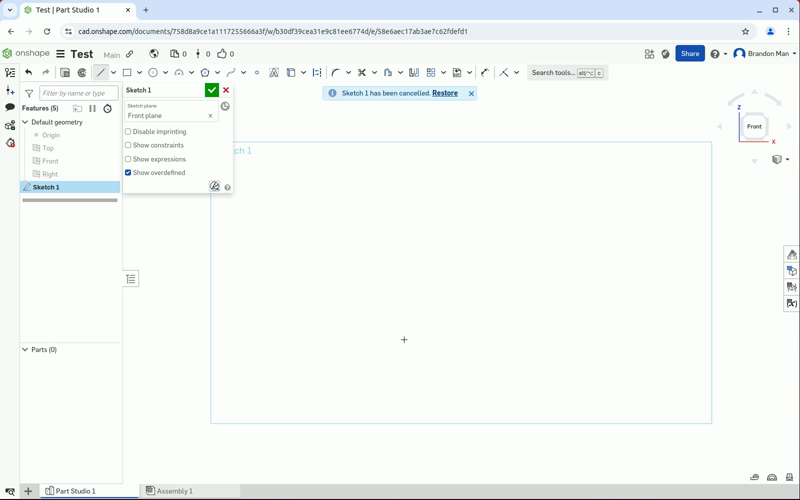
click(404, 339)
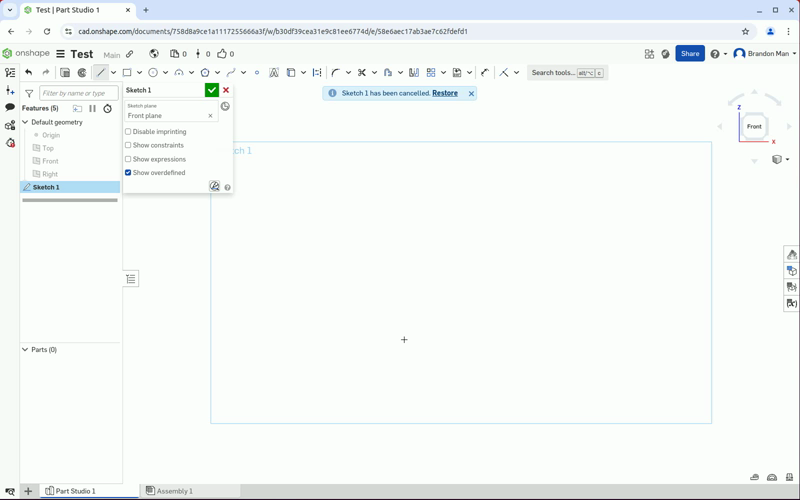
key_up(shift)
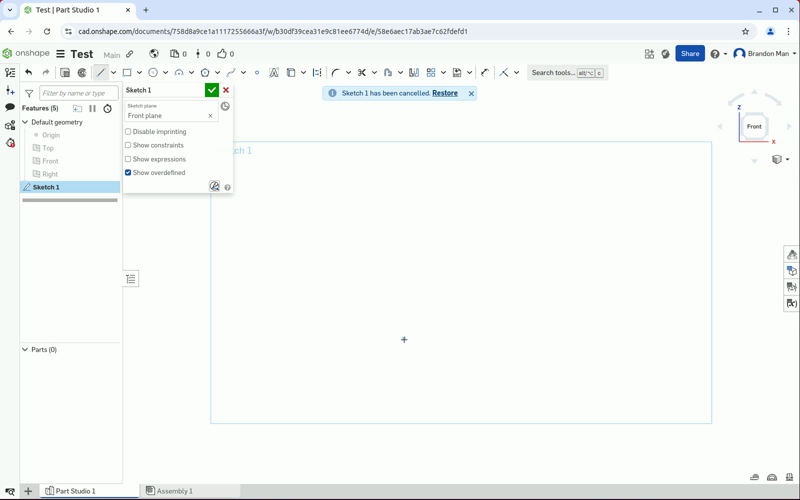
key_down(shift)
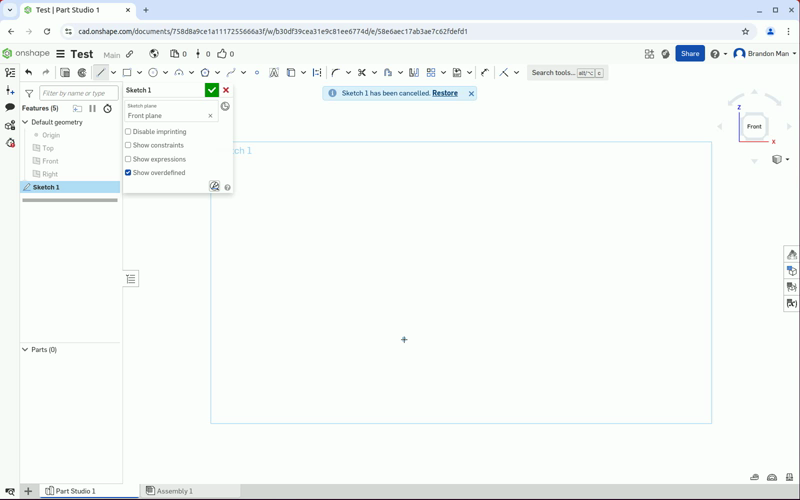
mouse_move(516, 339)
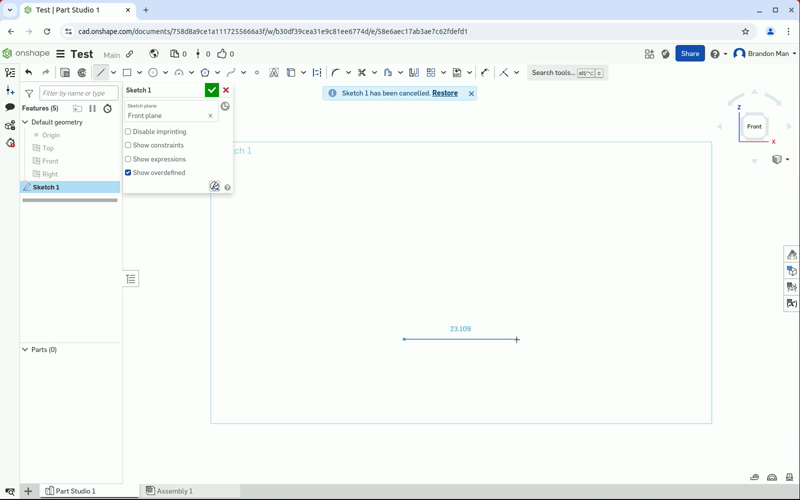
click(516, 339)
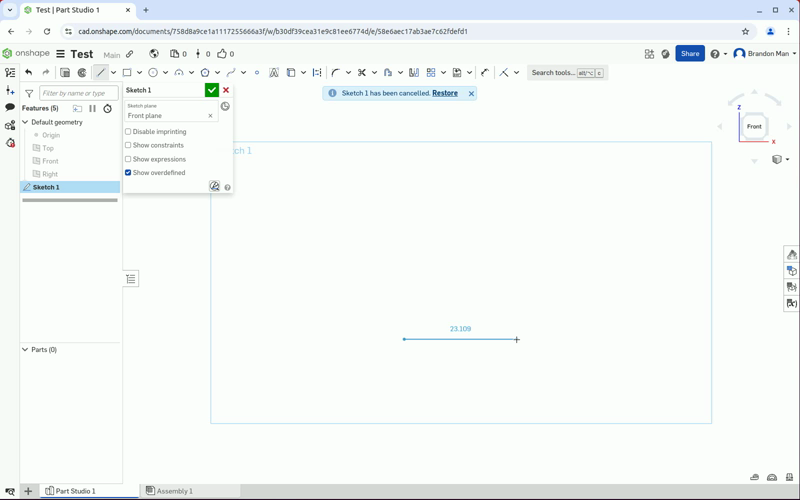
key_up(shift)
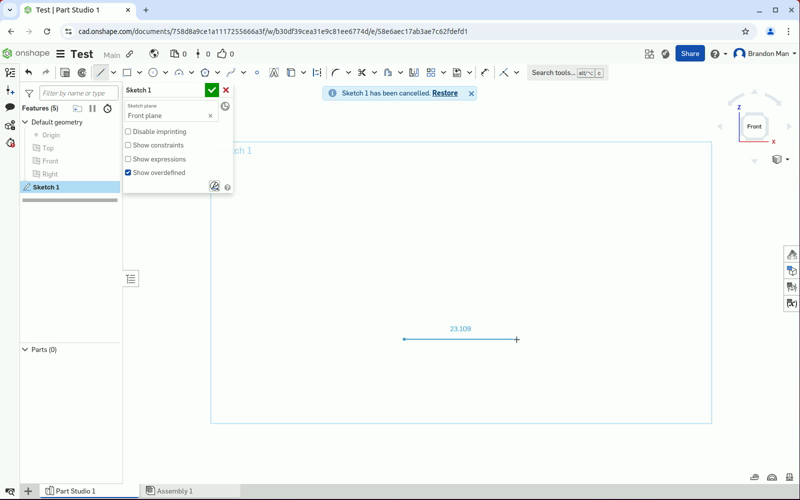
key_down(shift)
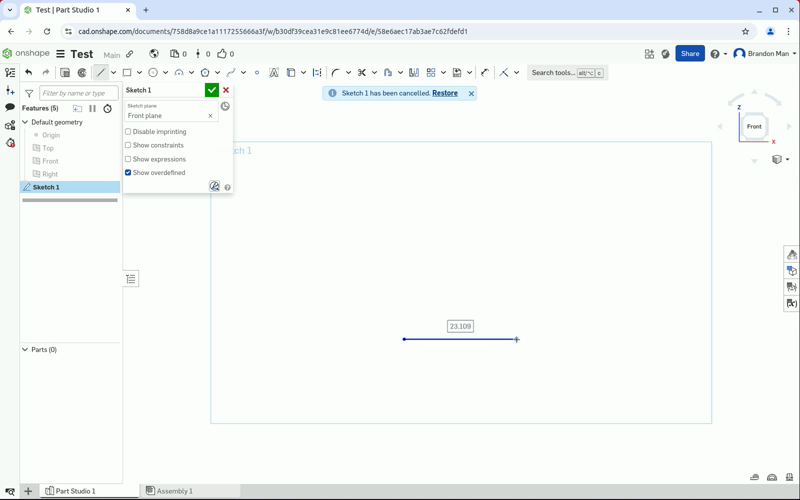
mouse_move(516, 226)
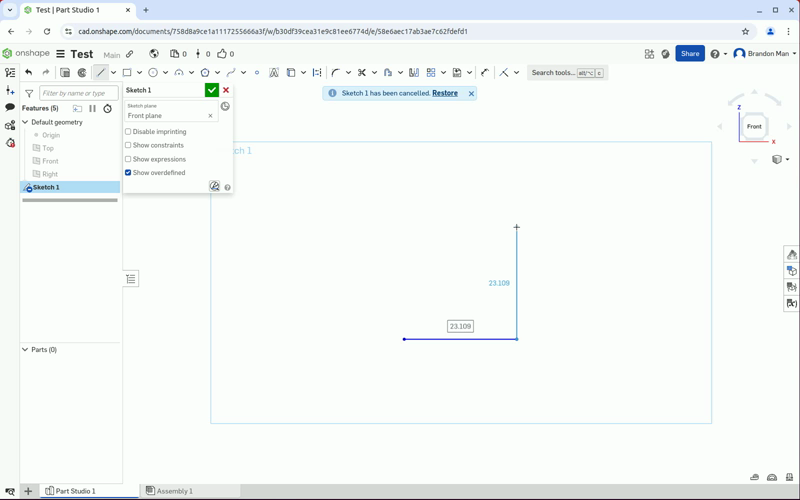
click(516, 226)
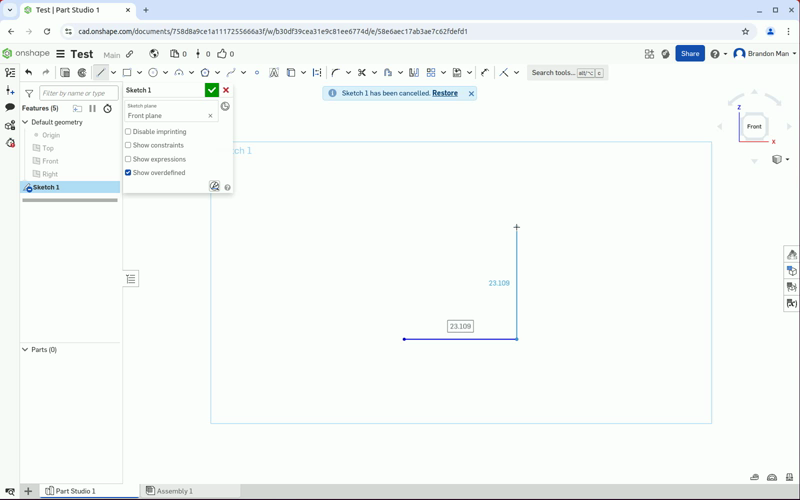
key_up(shift)
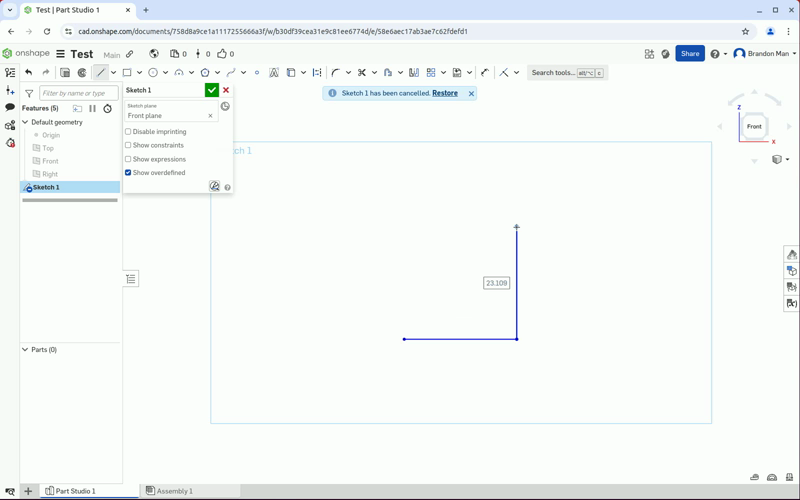
key_down(shift)
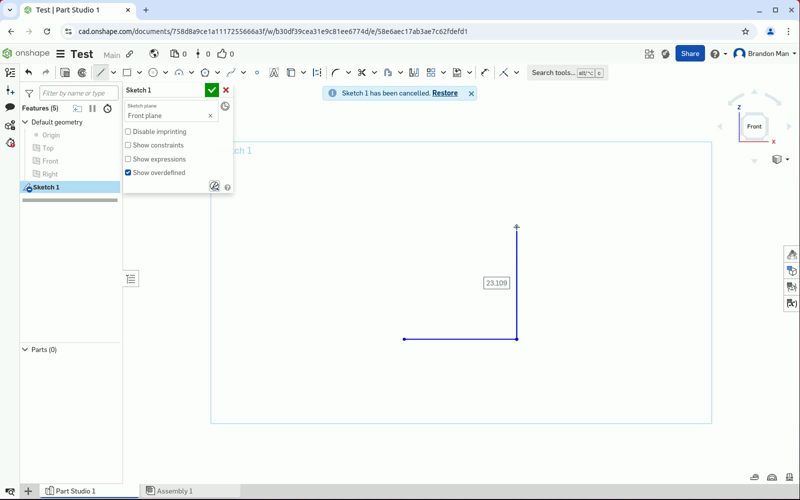
mouse_move(404, 226)
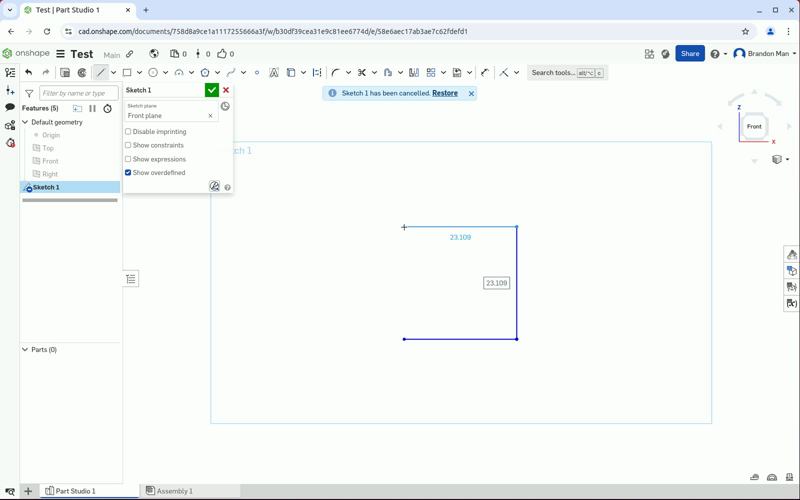
click(404, 226)
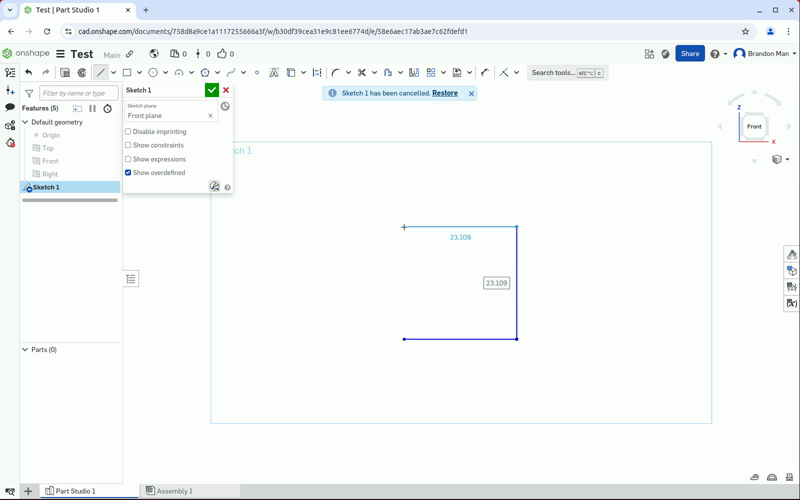
key_up(shift)
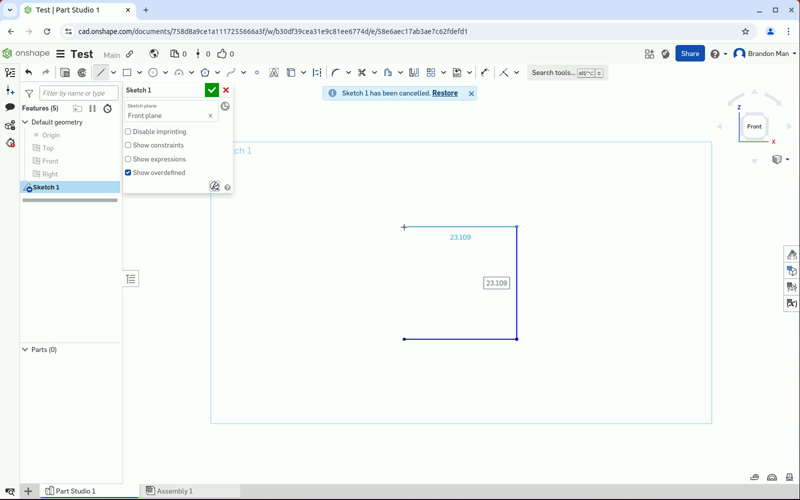
key_down(shift)
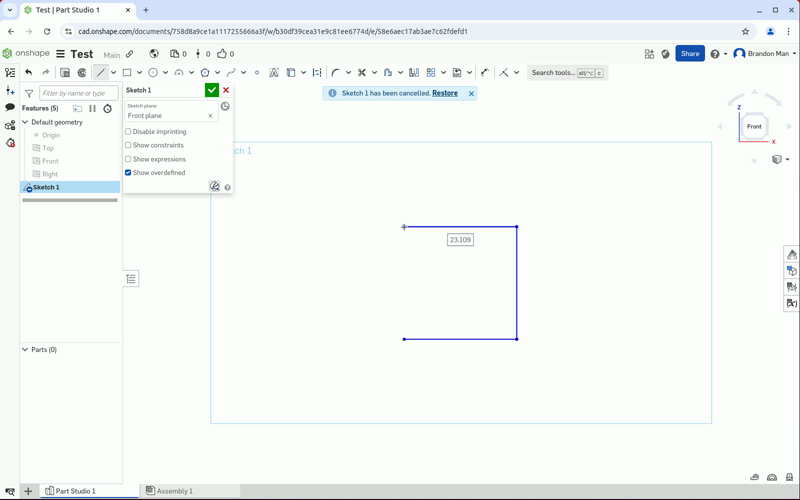
mouse_move(404, 339)
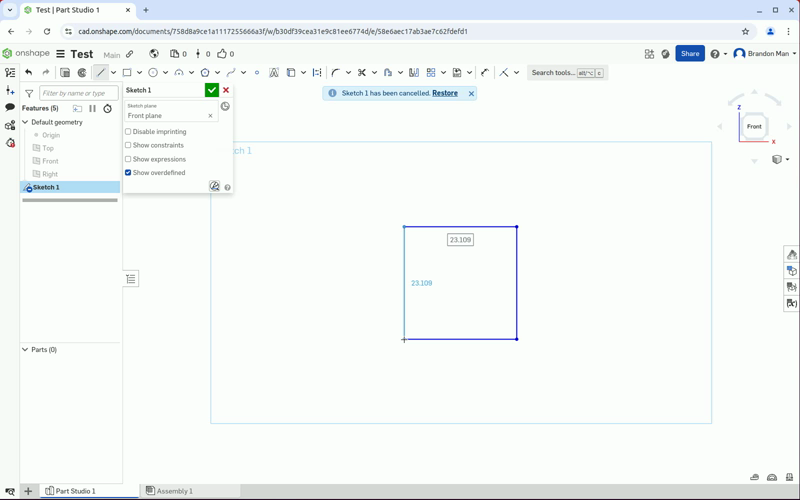
key_up(shift)
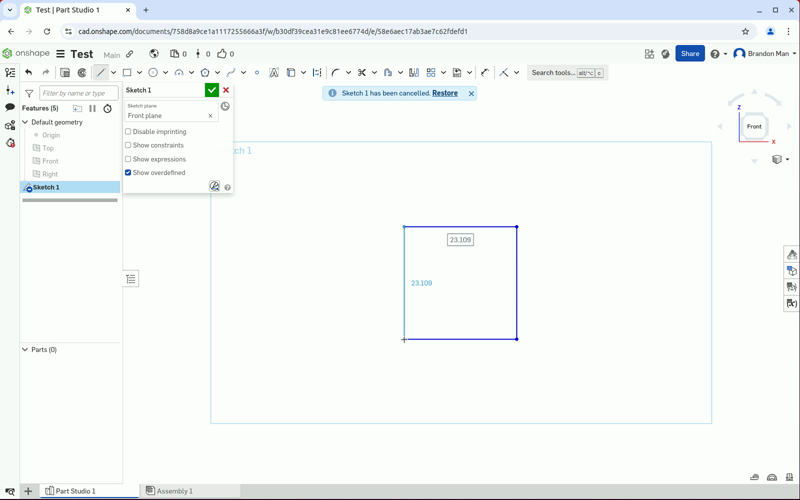
click(404, 339)
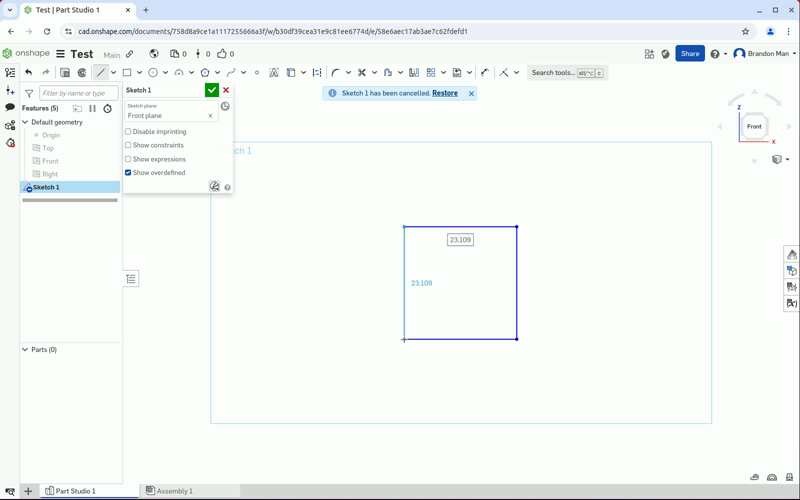
key(esc)
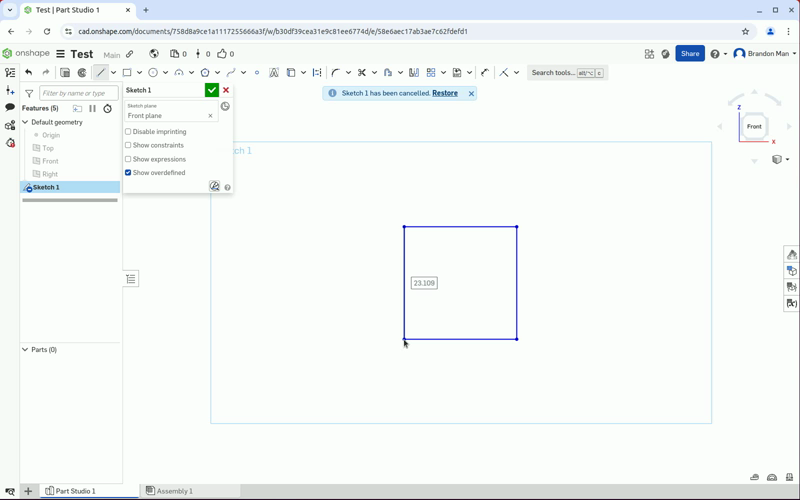
mouse_move(470, 324)
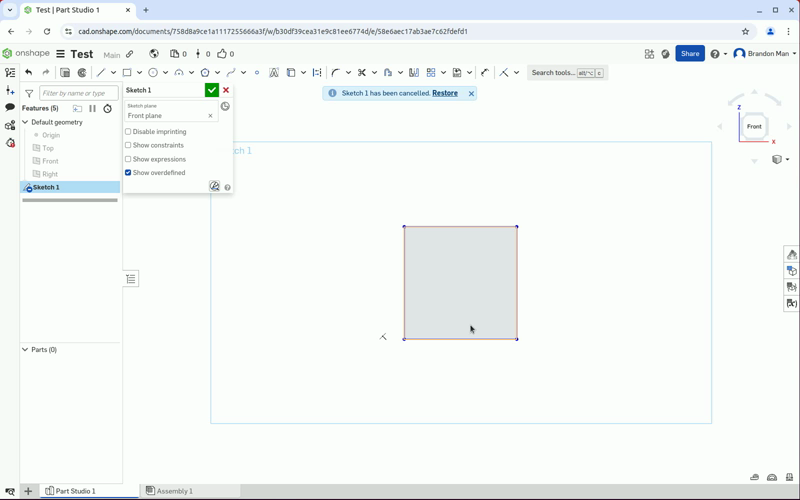
click(470, 324)
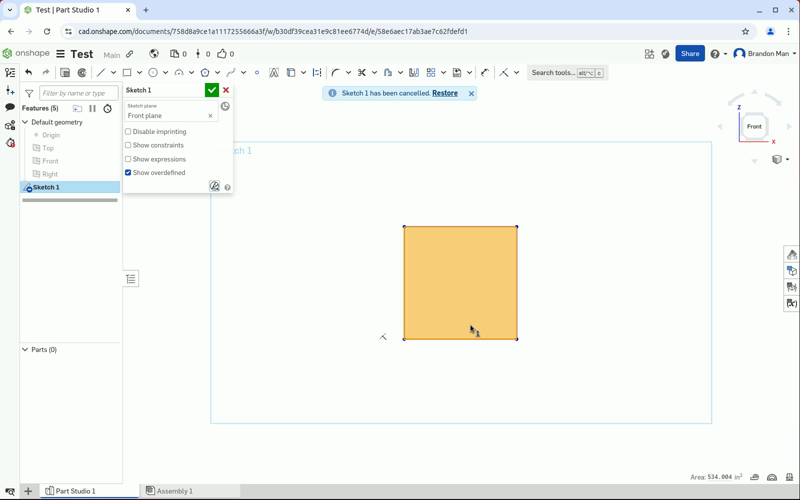
mouse_move(73, 352)
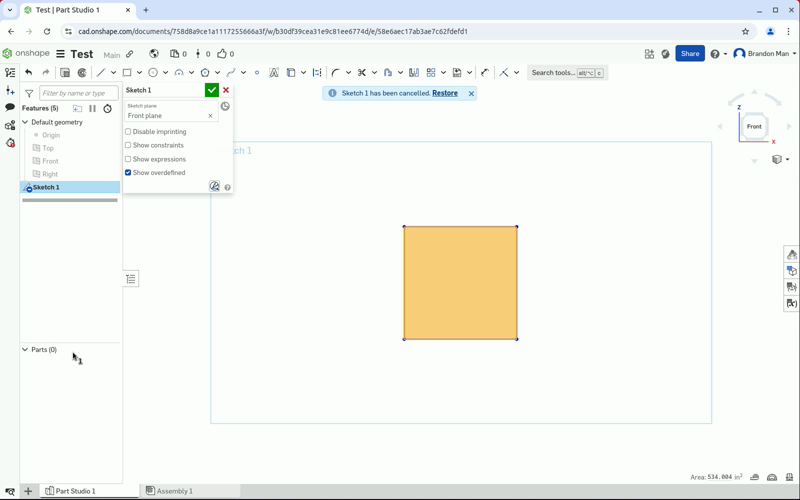
key(shift+y)
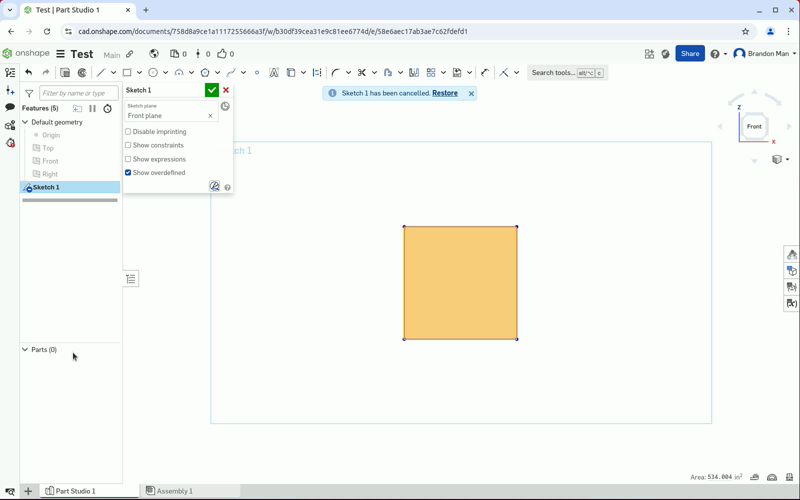
key(shift+e)
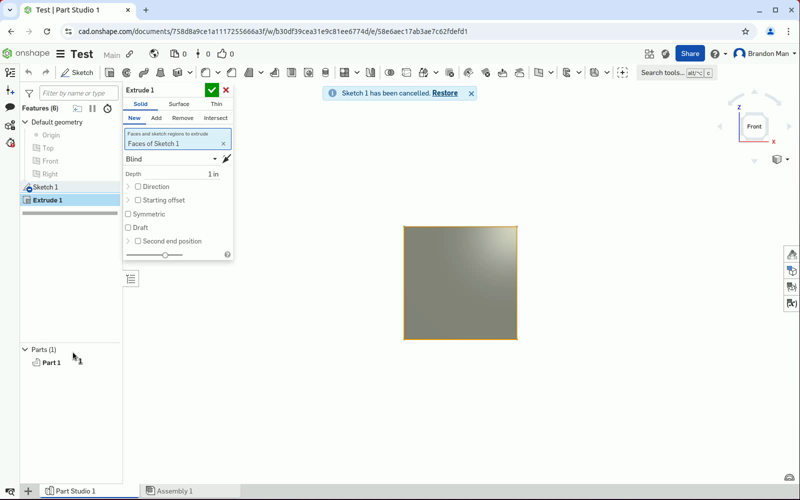
mouse_move(143, 106)
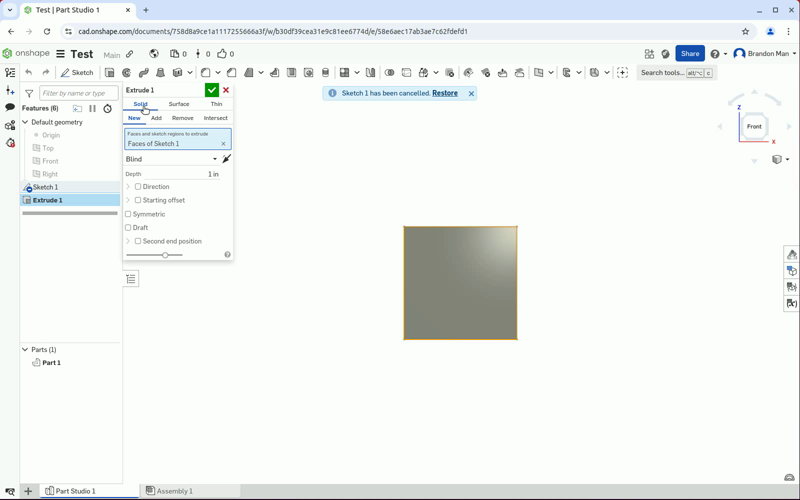
click(143, 106)
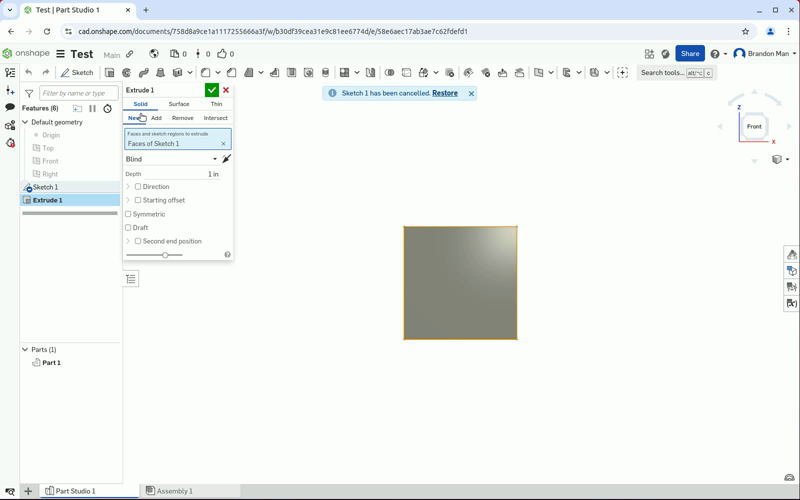
mouse_move(137, 120)
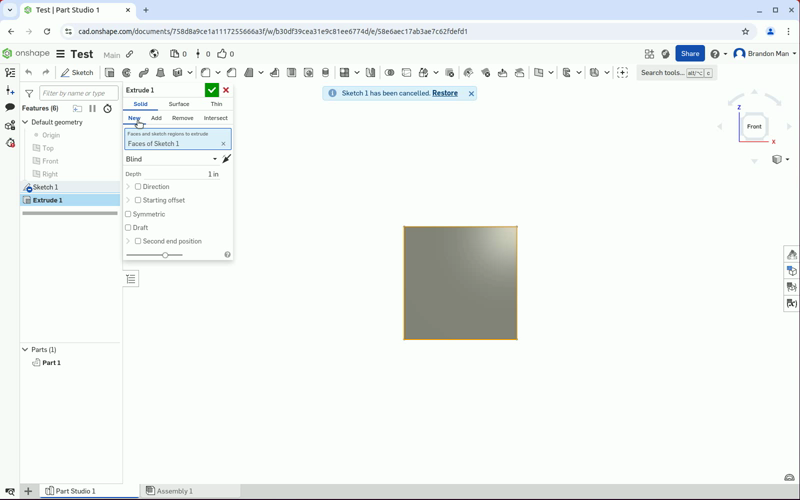
click(137, 120)
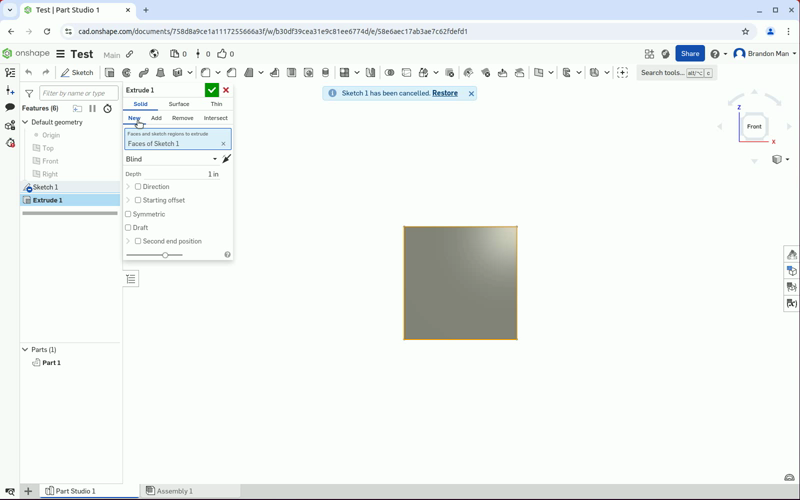
key(tab, 4)
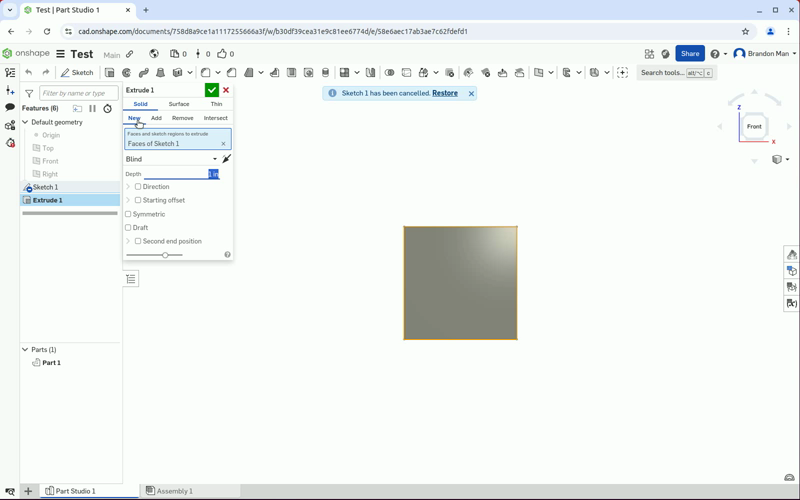
text(23.108)
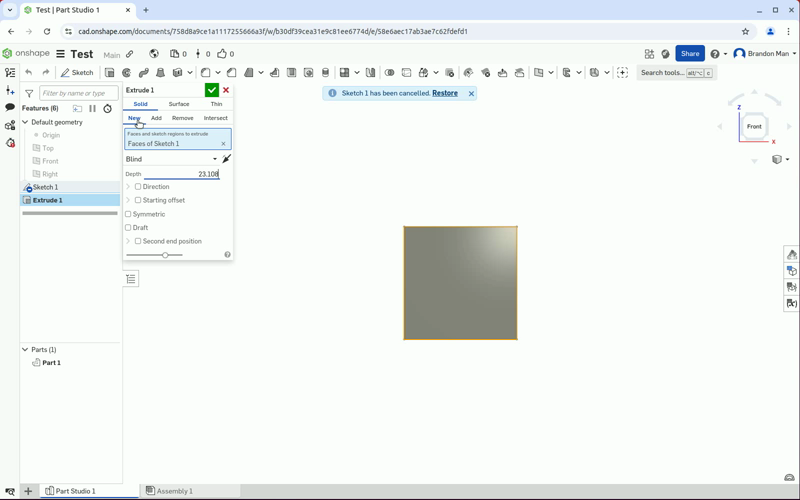
key(enter)
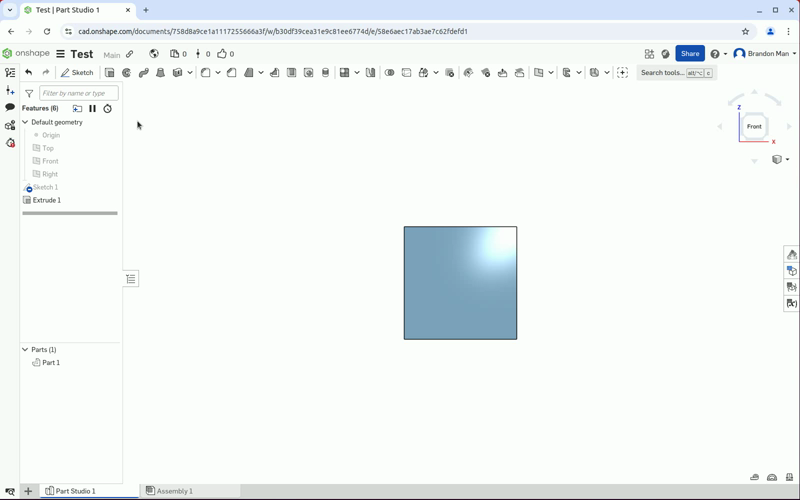
key(shift+h)
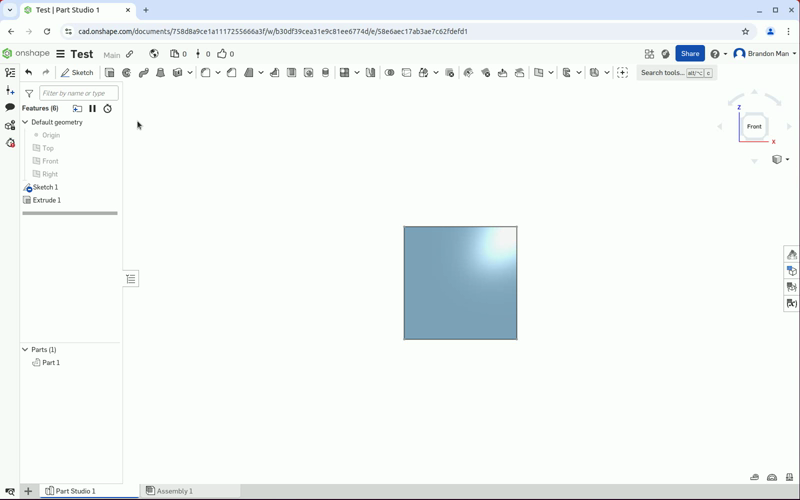
key(shift+h)
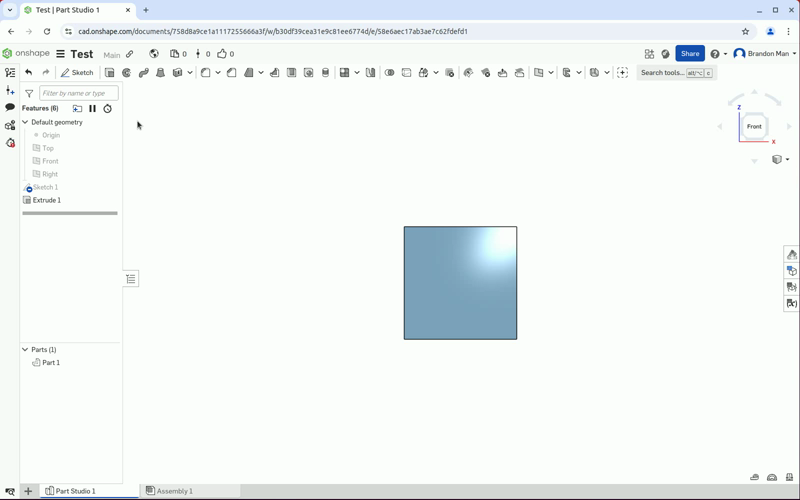
mouse_move(73, 189)
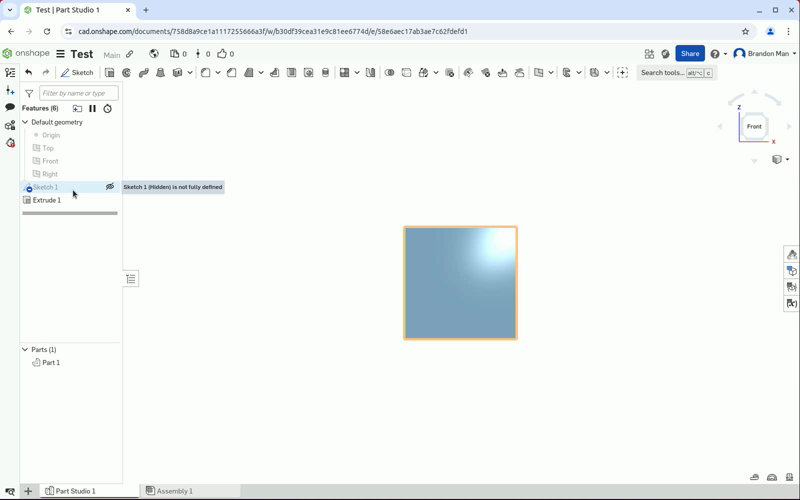
click(73, 189)
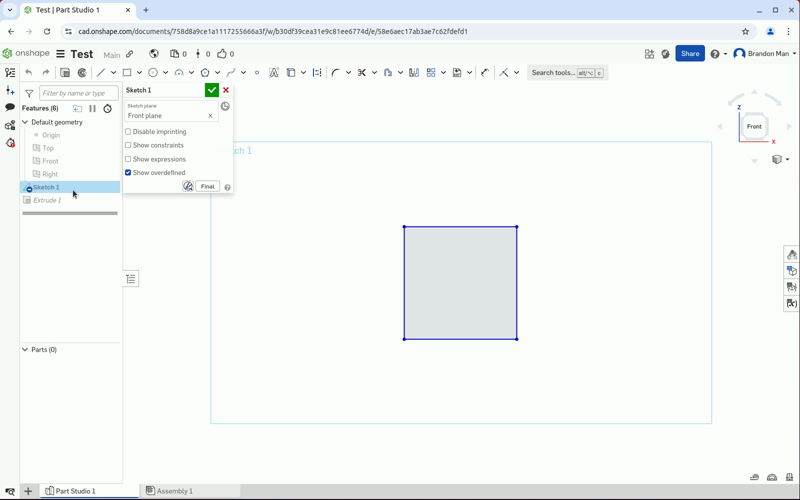
mouse_move(229, 92)
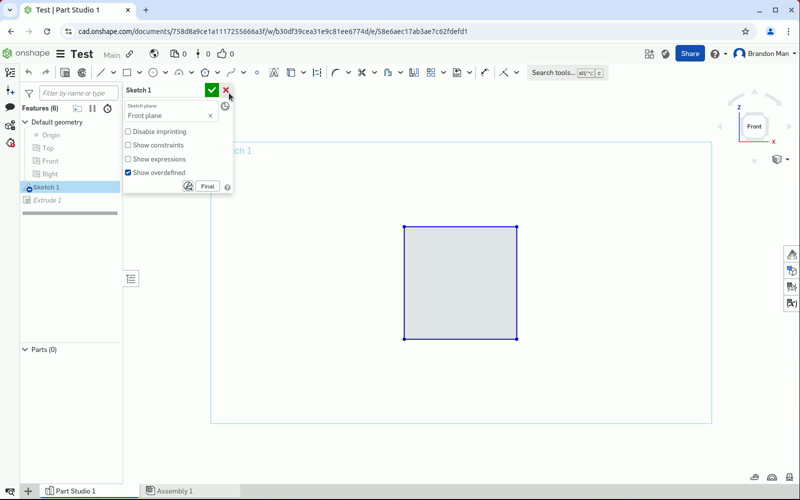
click(229, 92)
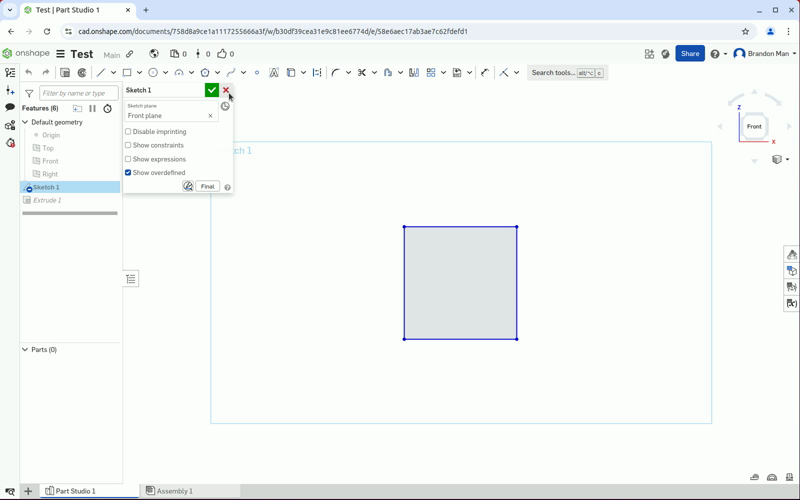
key(shift+s)
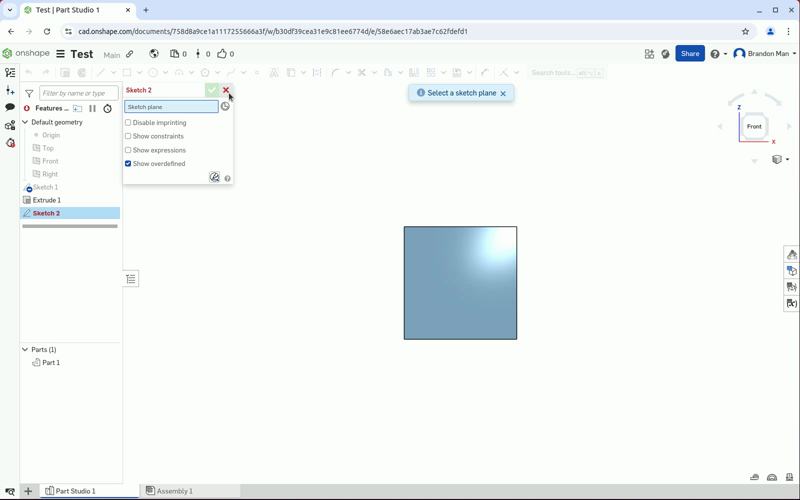
mouse_move(73, 163)
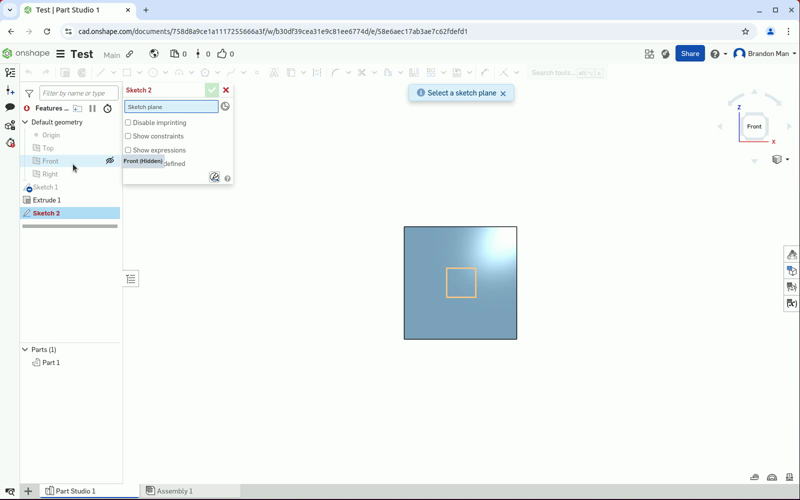
click(73, 163)
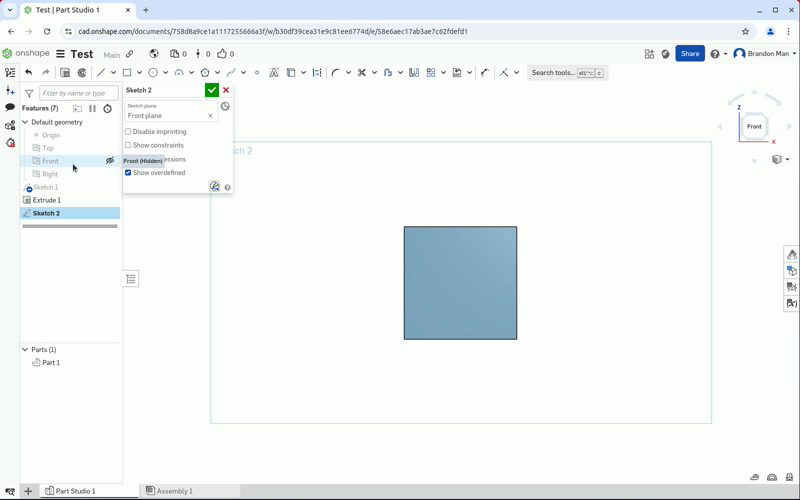
mouse_move(73, 352)
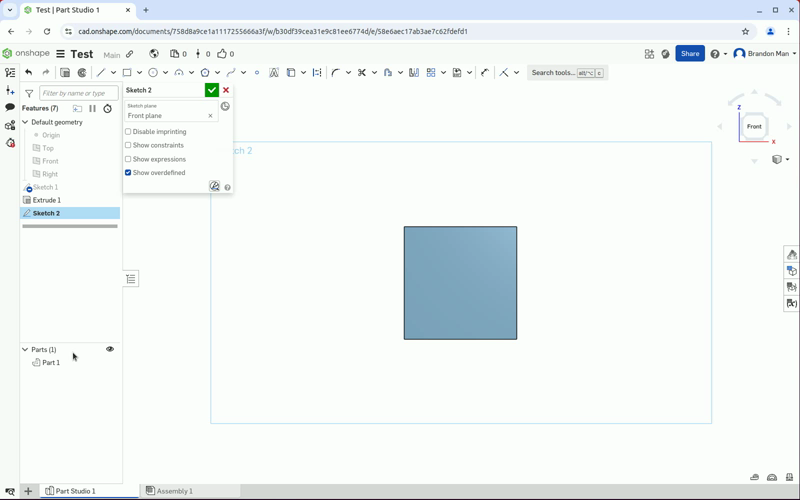
key(y)
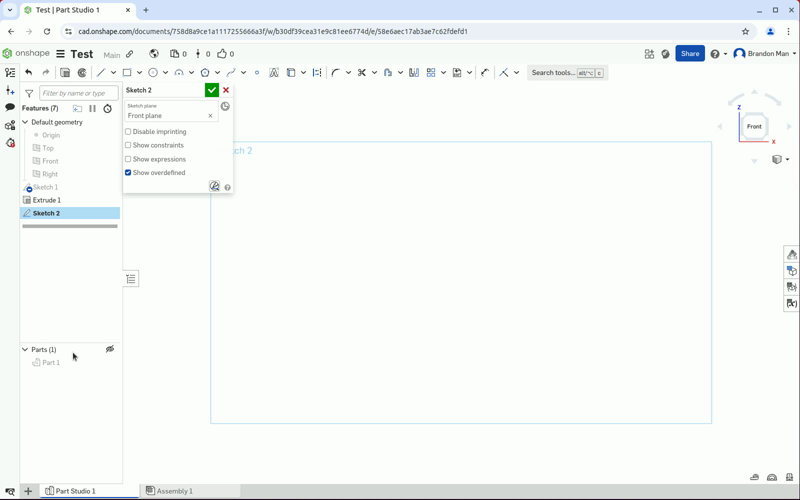
key(c)
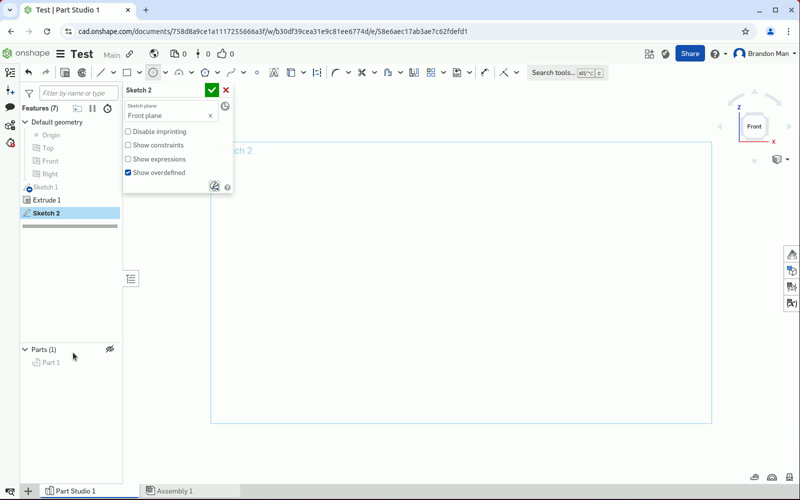
key_down(shift)
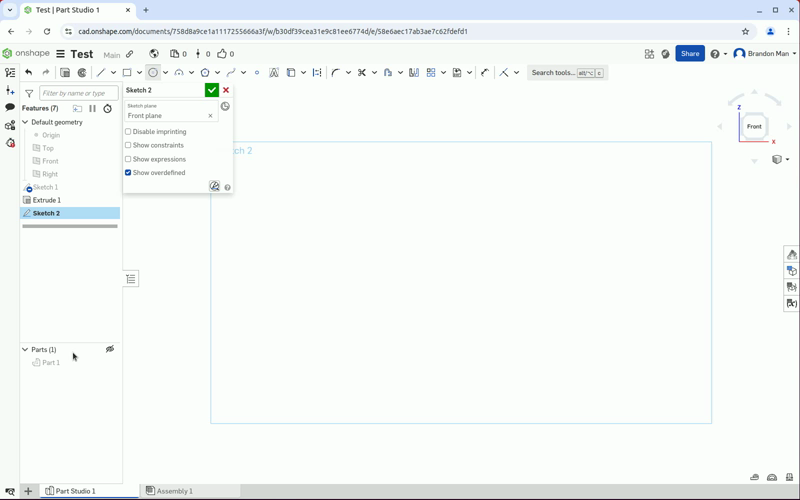
mouse_move(434, 255)
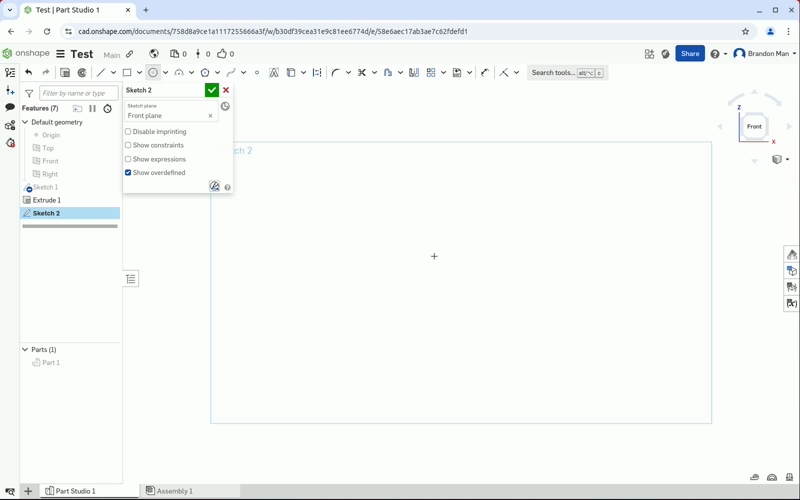
click(434, 255)
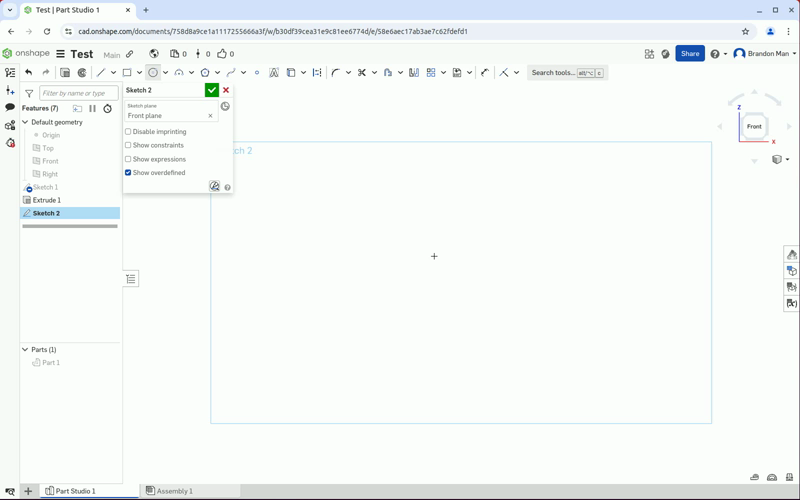
key_up(shift)
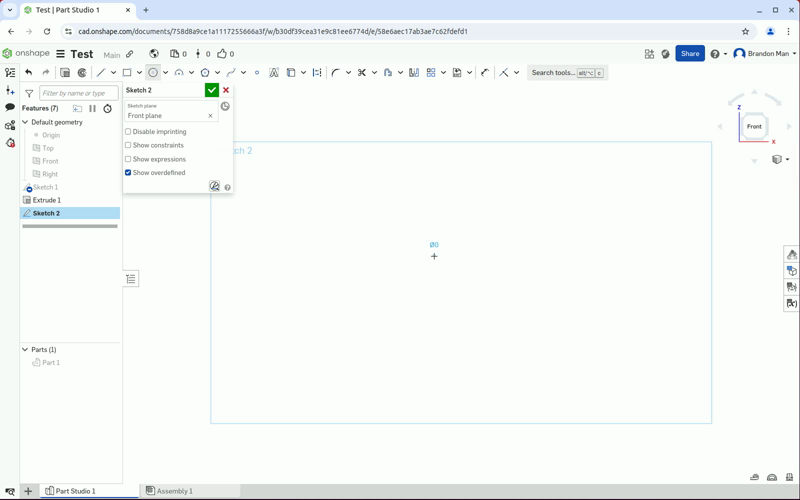
mouse_move(453, 255)
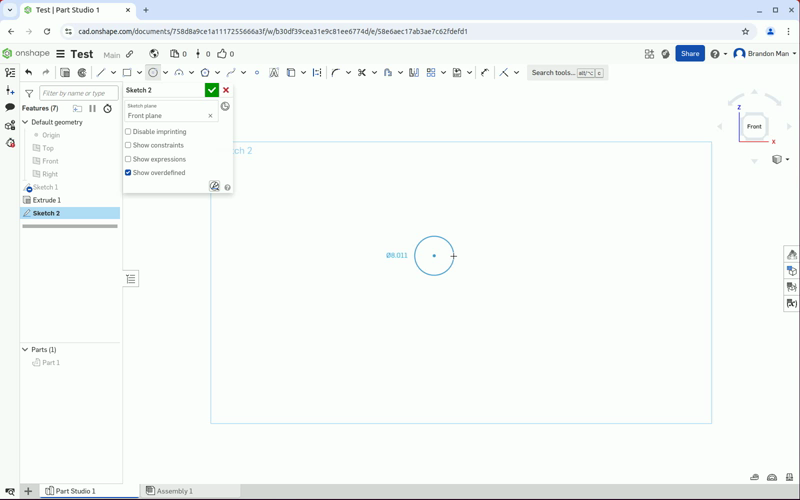
click(453, 255)
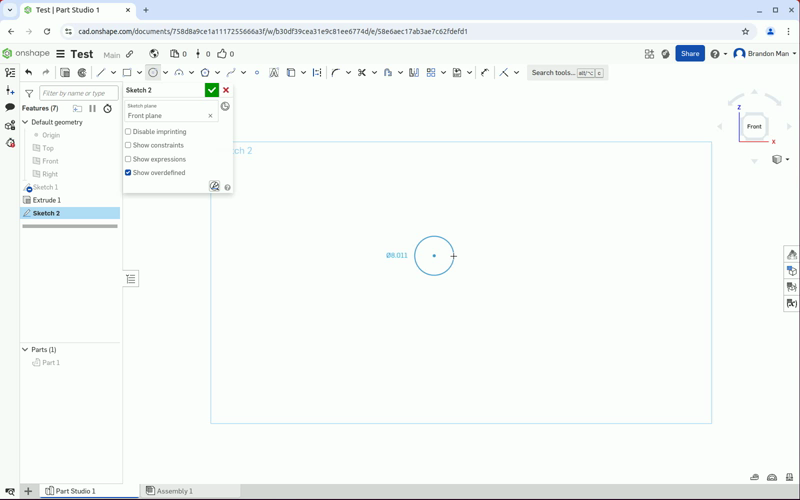
key(esc)
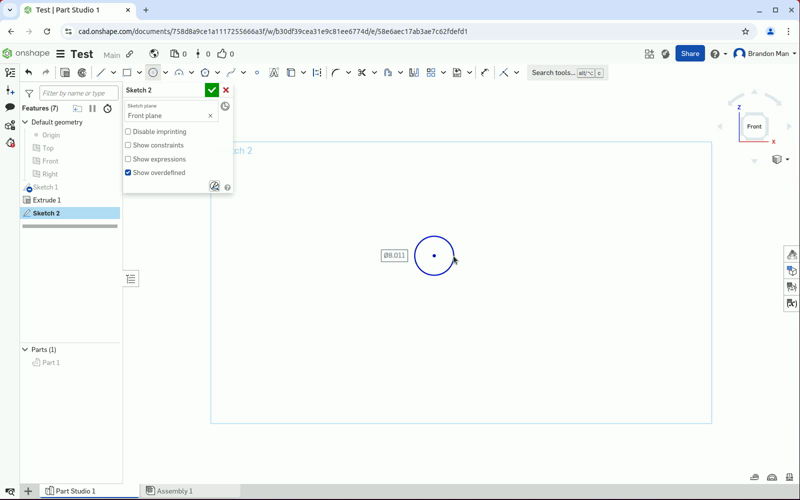
mouse_move(442, 262)
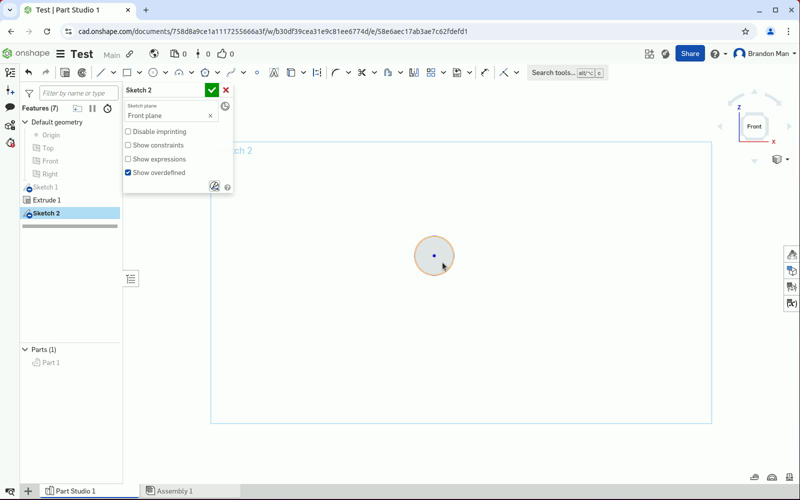
scroll(6)
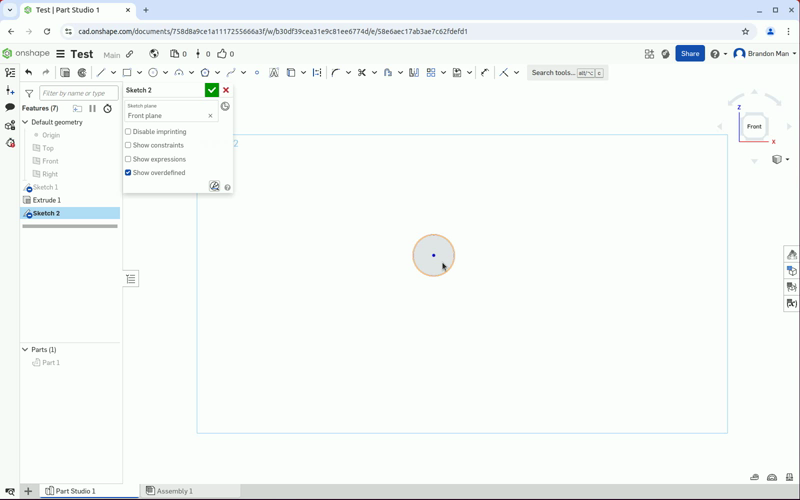
scroll(6)
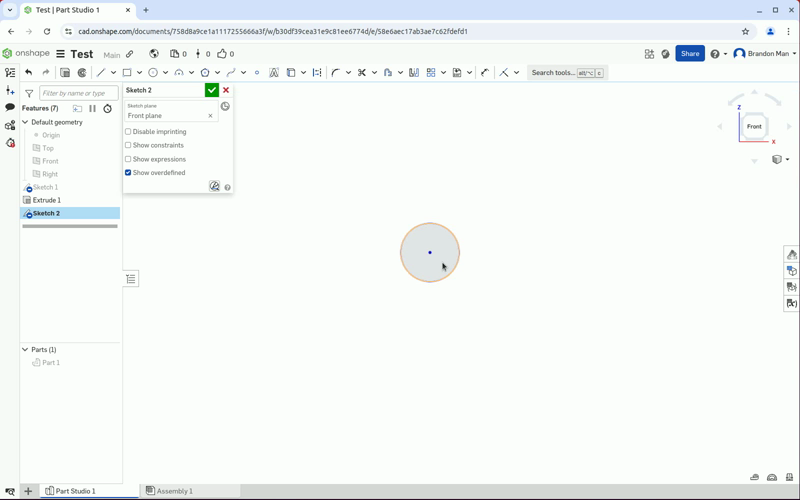
scroll(6)
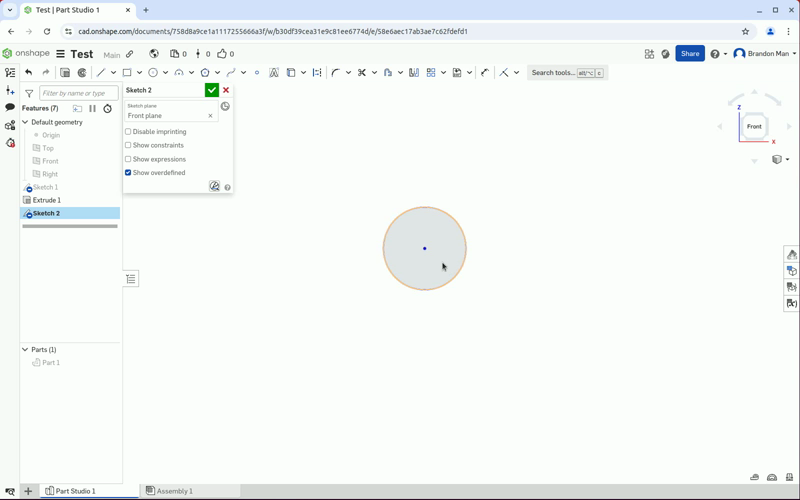
scroll(6)
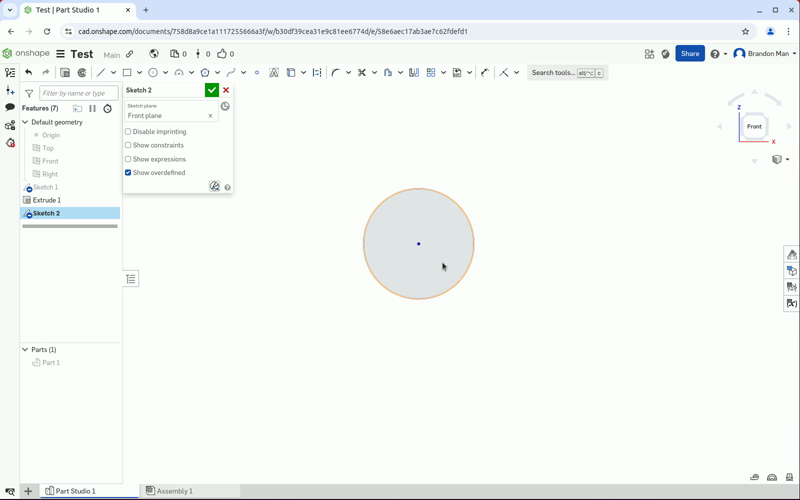
scroll(6)
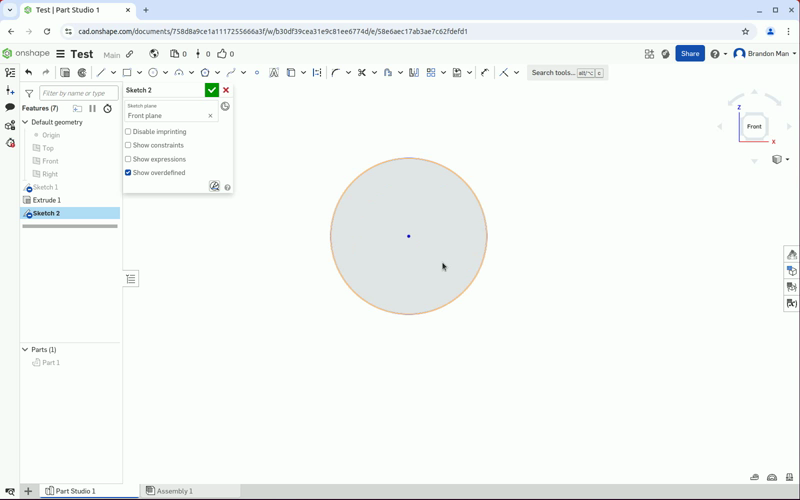
scroll(6)
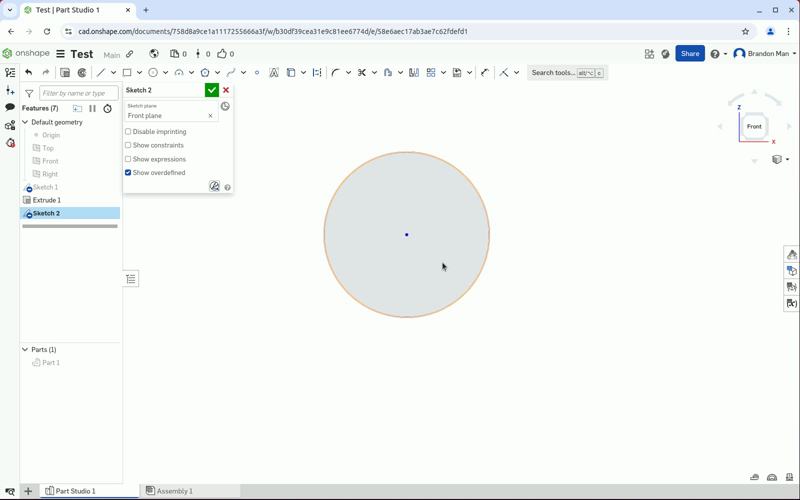
scroll(6)
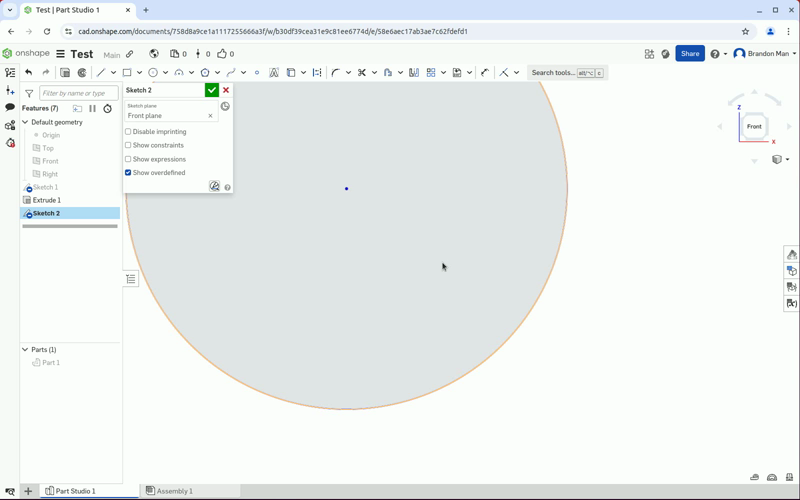
click(442, 262)
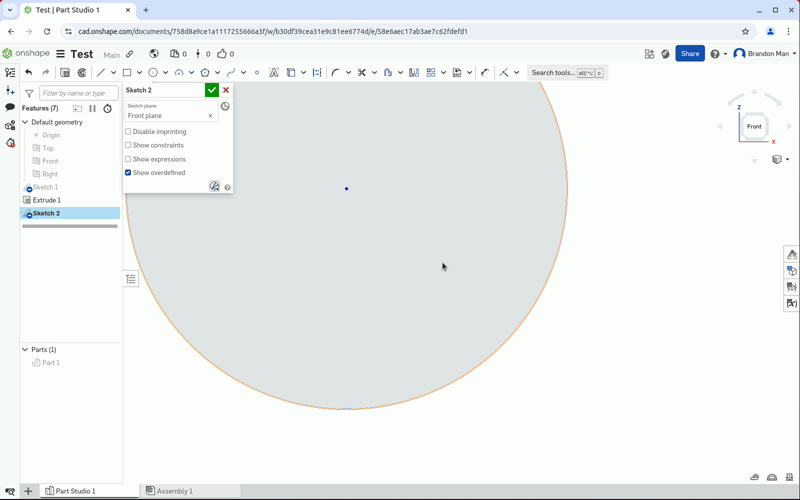
scroll(-6)
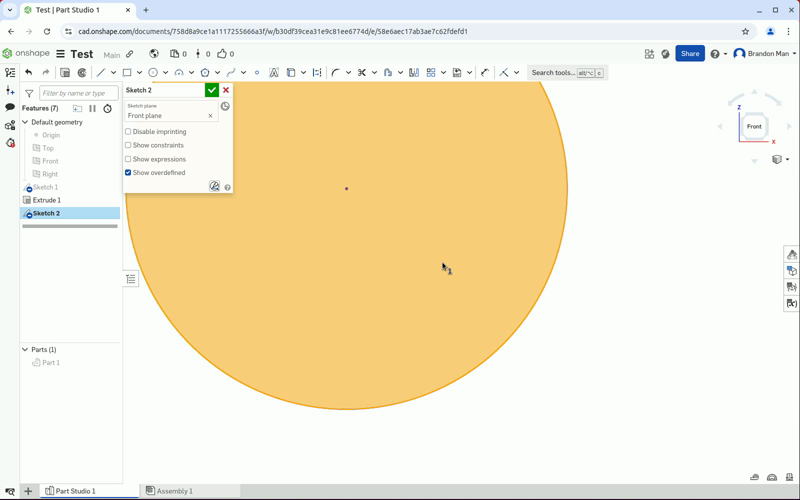
scroll(-6)
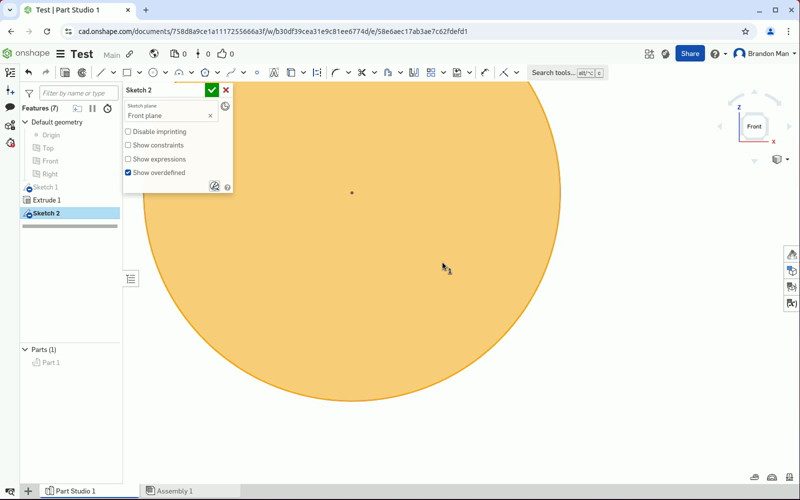
scroll(-6)
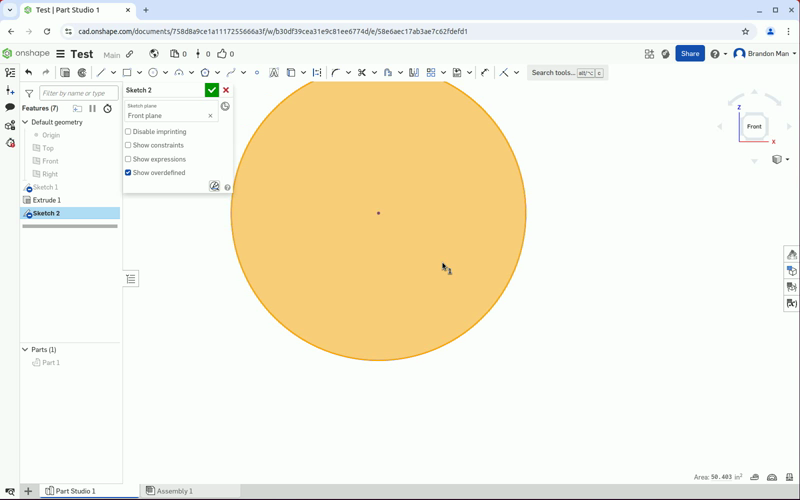
scroll(-6)
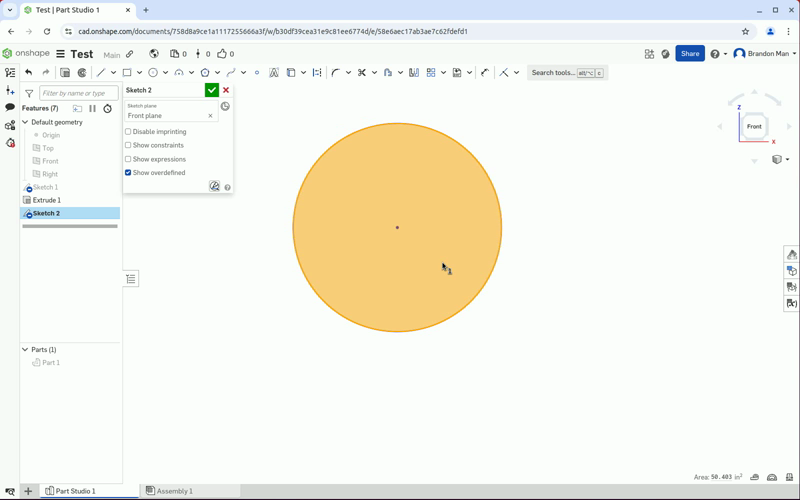
scroll(-6)
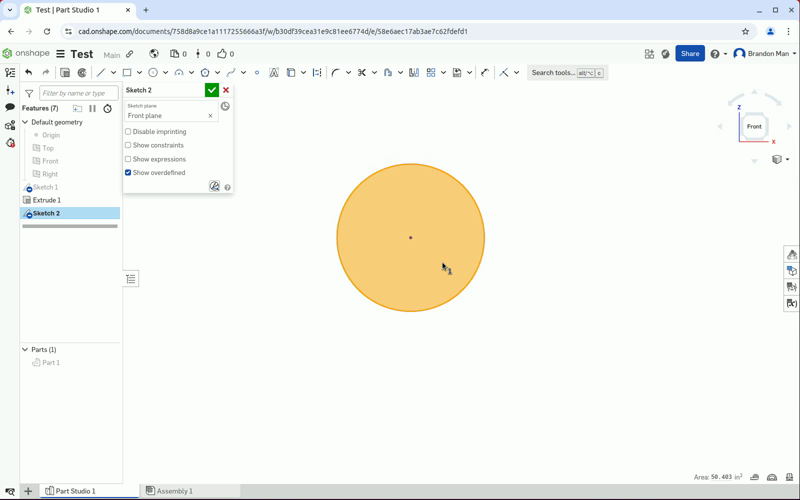
scroll(-6)
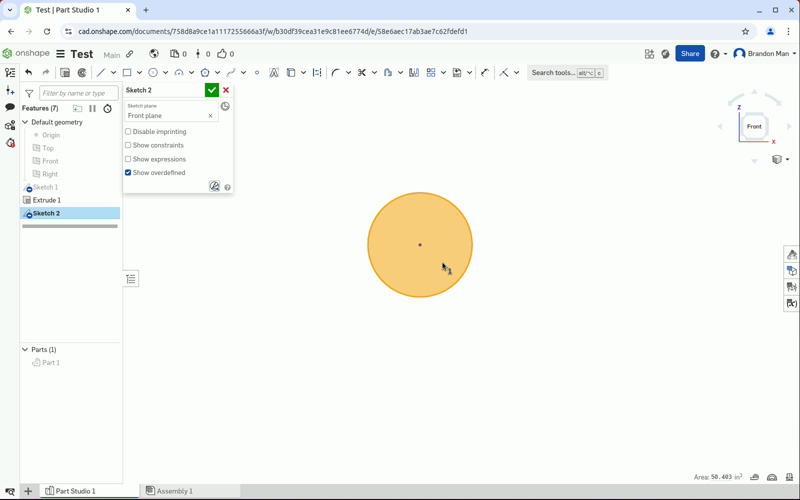
scroll(-6)
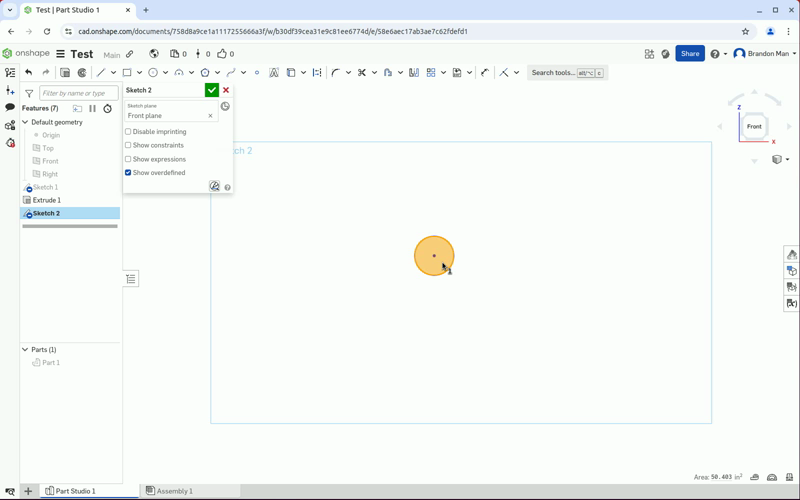
mouse_move(73, 352)
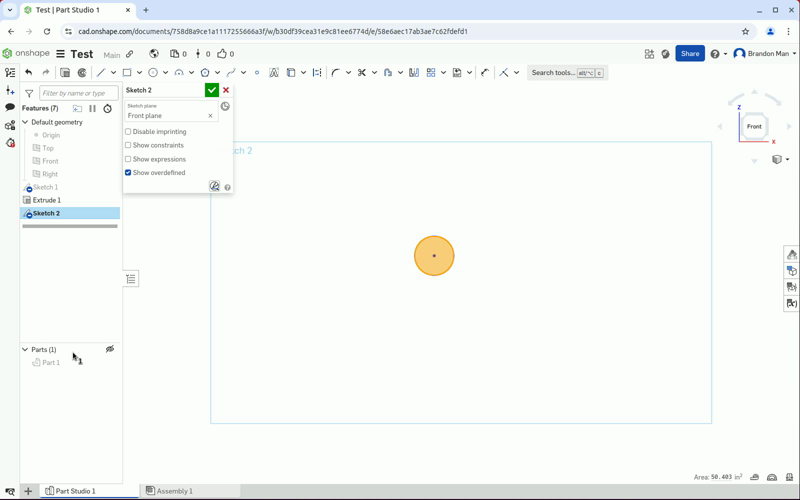
key(shift+y)
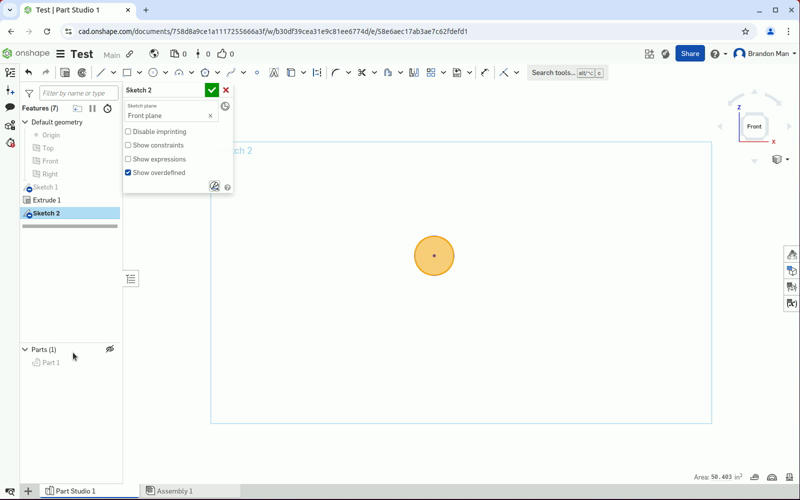
key(shift+e)
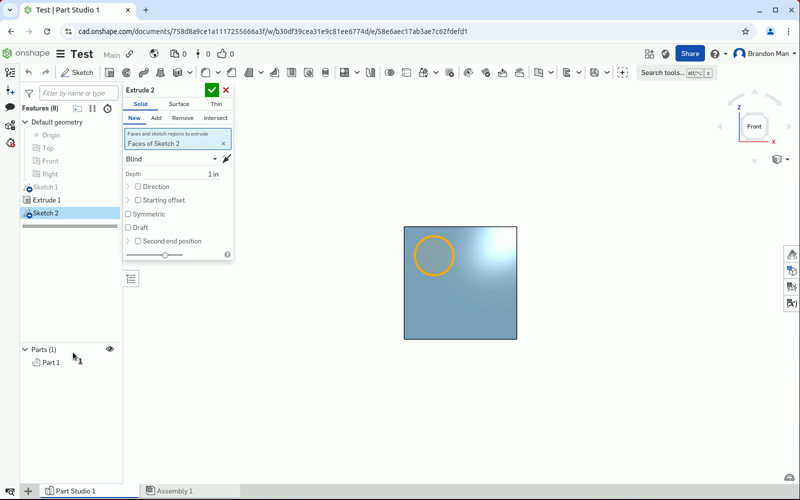
mouse_move(143, 106)
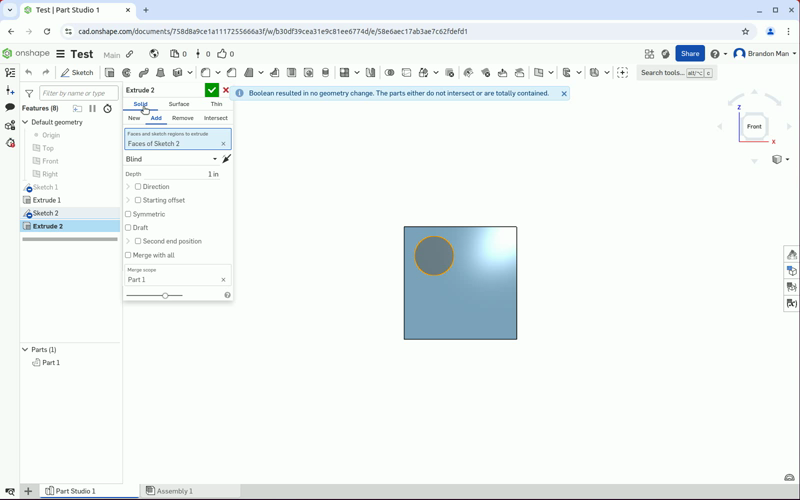
click(143, 106)
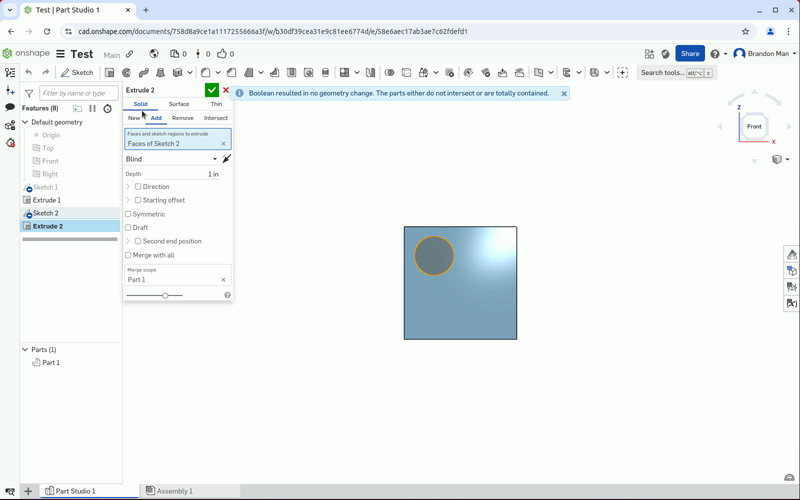
mouse_move(137, 120)
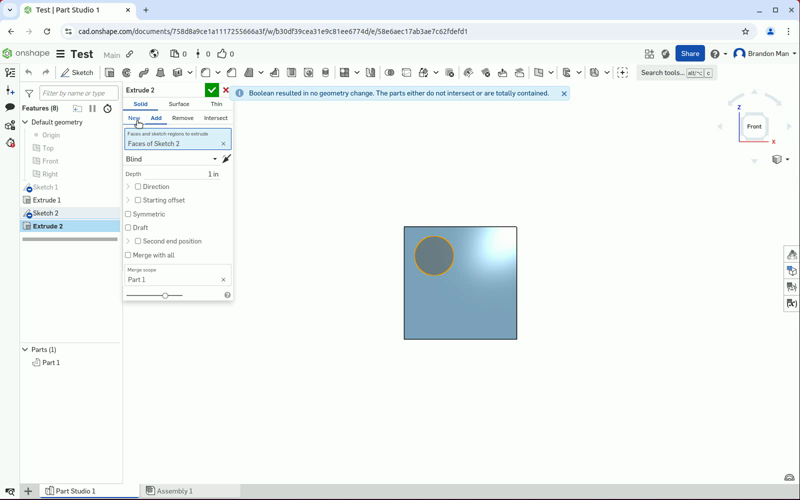
click(137, 120)
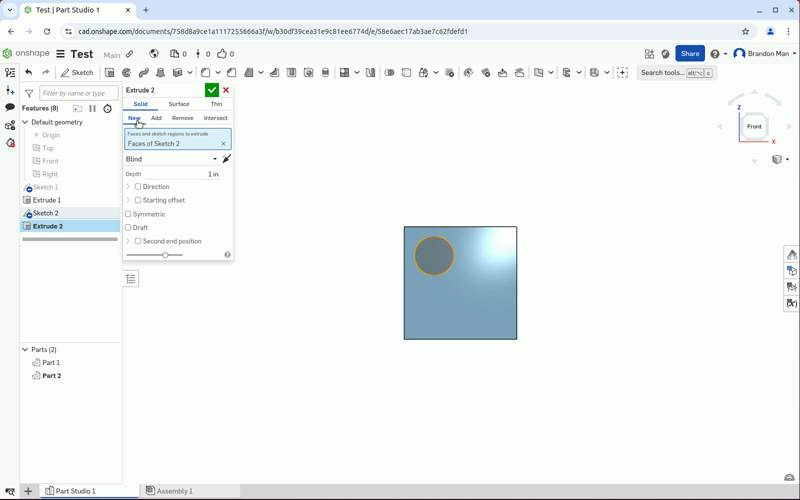
key(tab, 4)
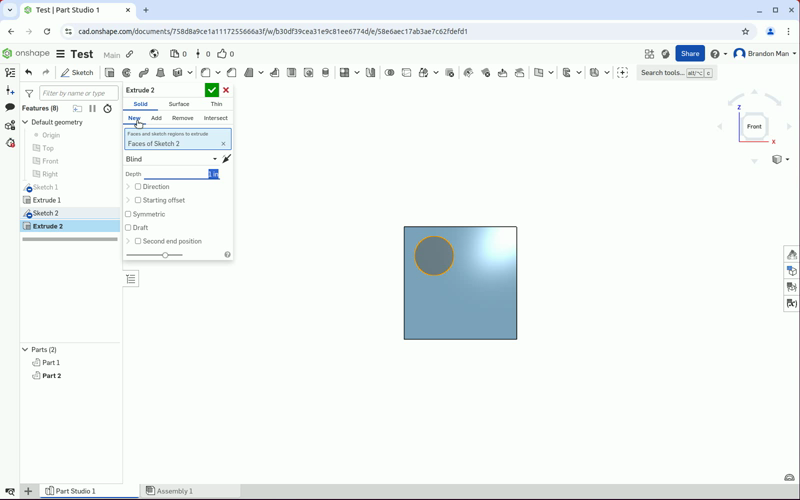
text(3.37)
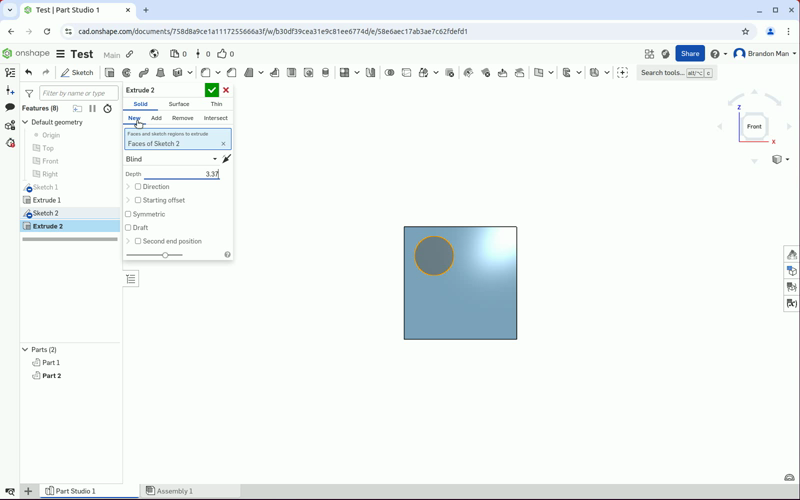
key(enter)
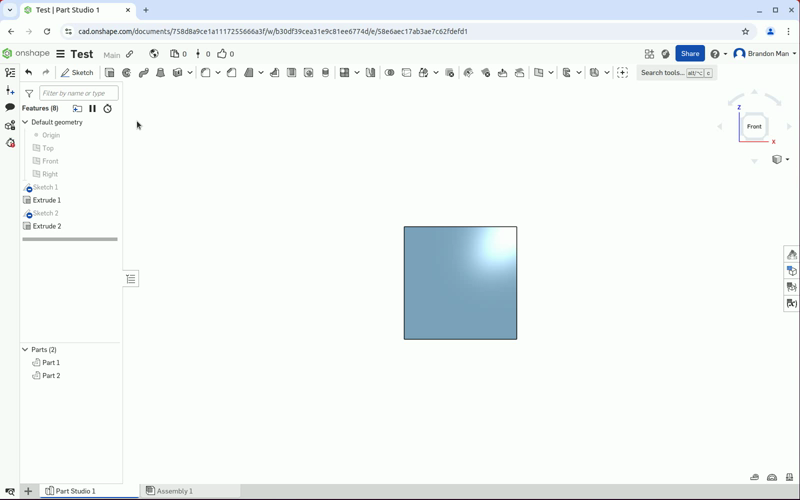
key(shift+h)
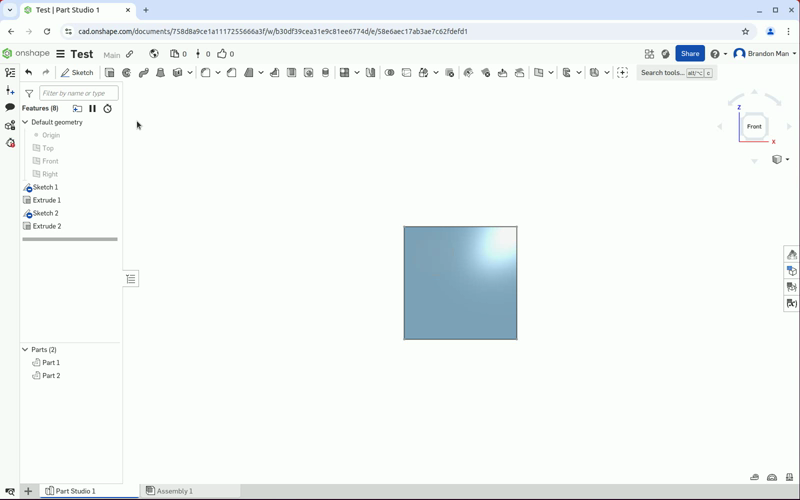
key(shift+h)
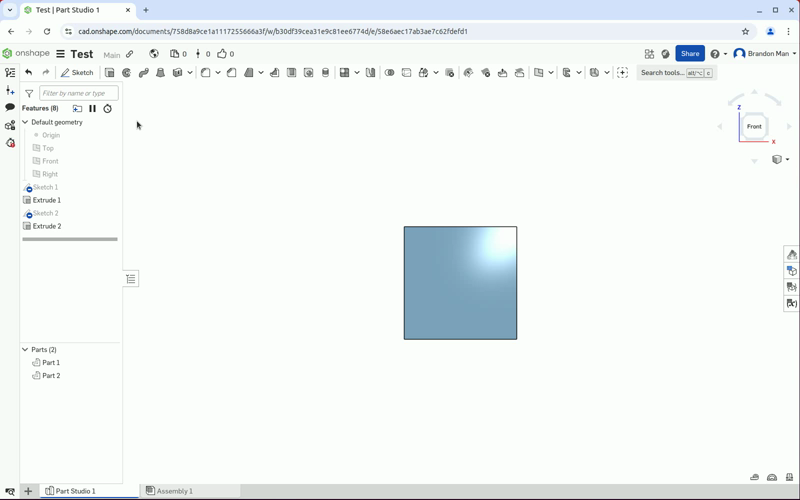
mouse_move(73, 189)
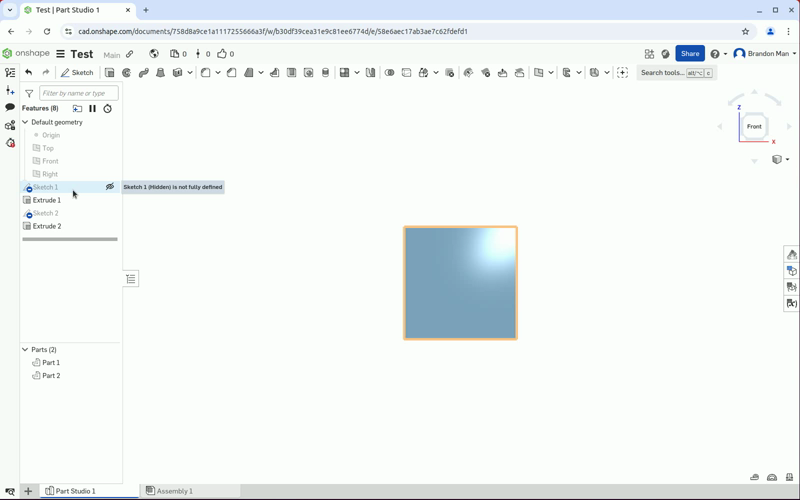
click(73, 189)
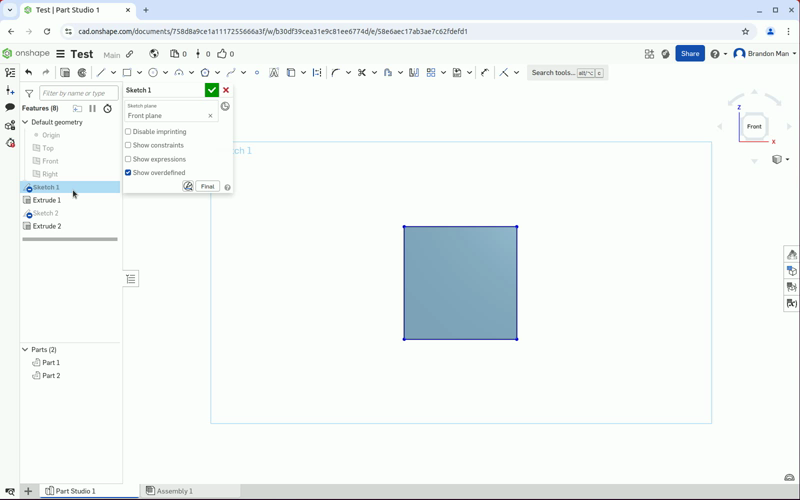
mouse_move(229, 92)
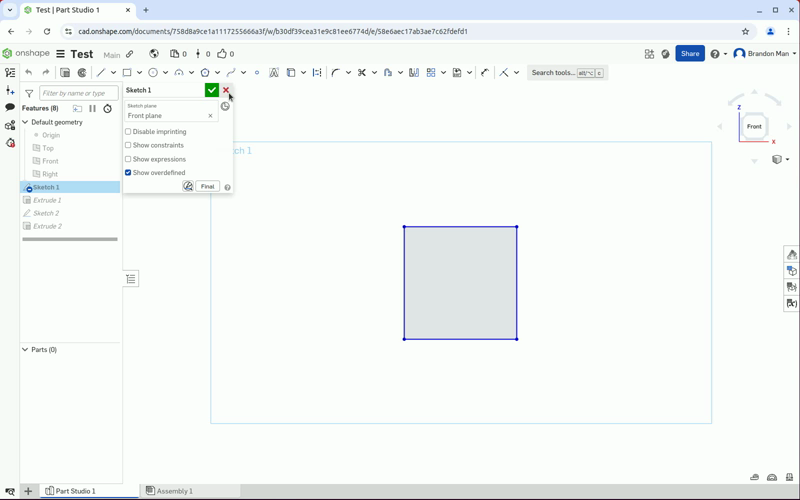
click(229, 92)
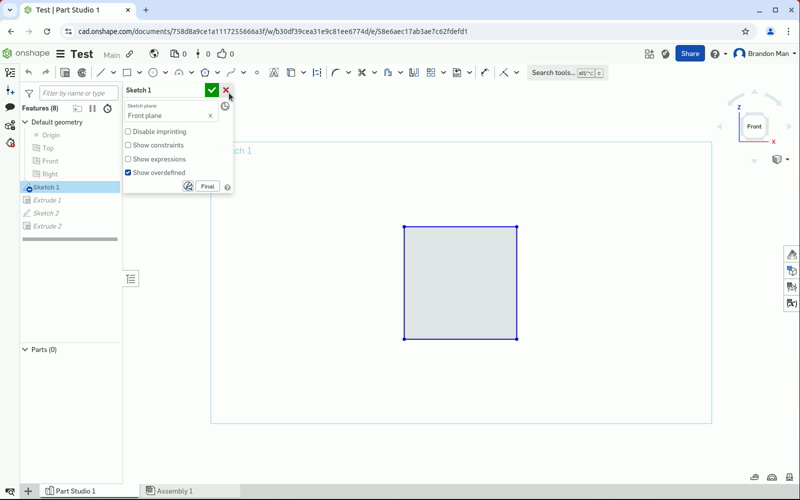
key(shift+s)
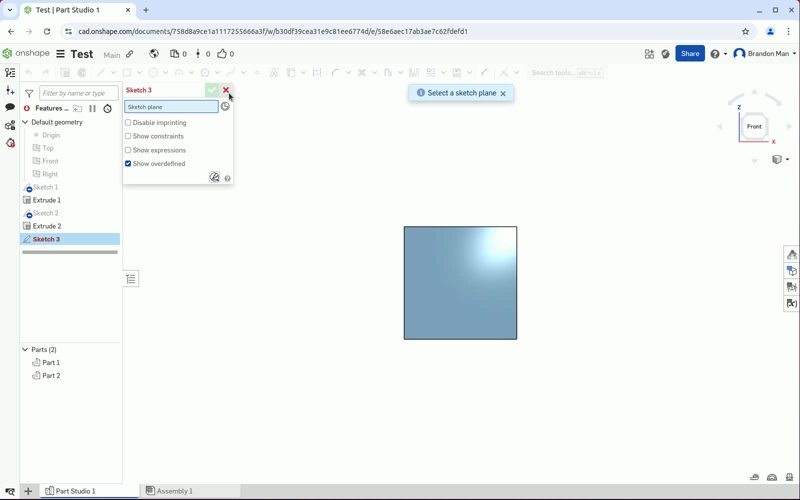
mouse_move(73, 163)
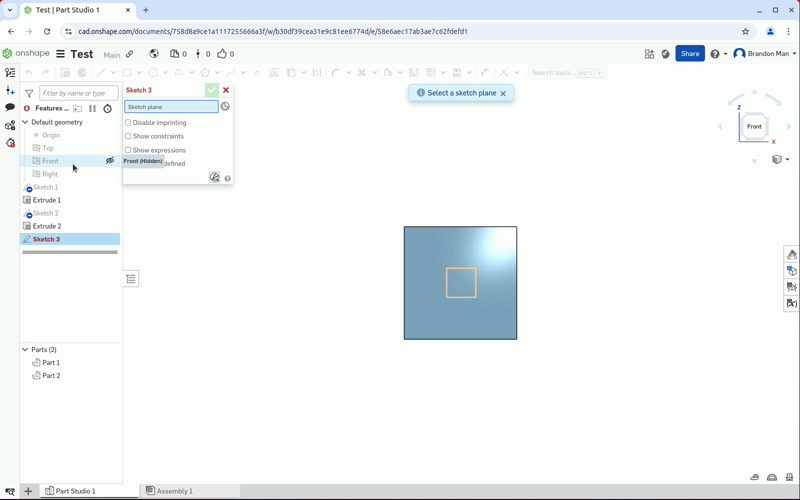
click(73, 163)
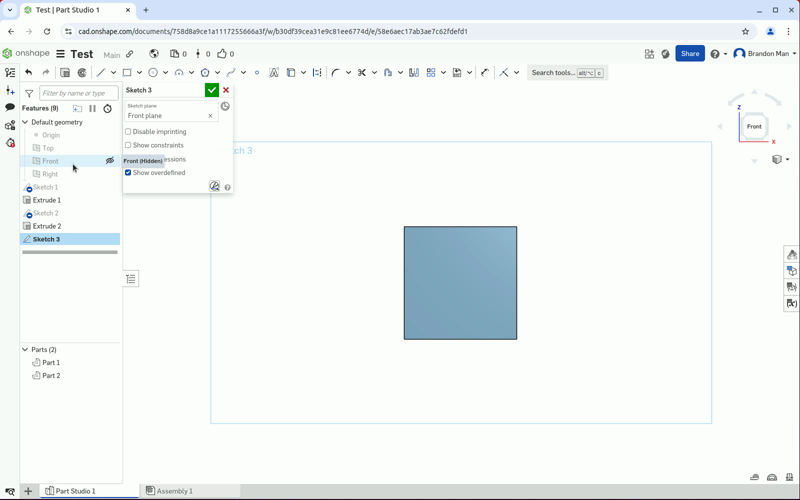
mouse_move(73, 352)
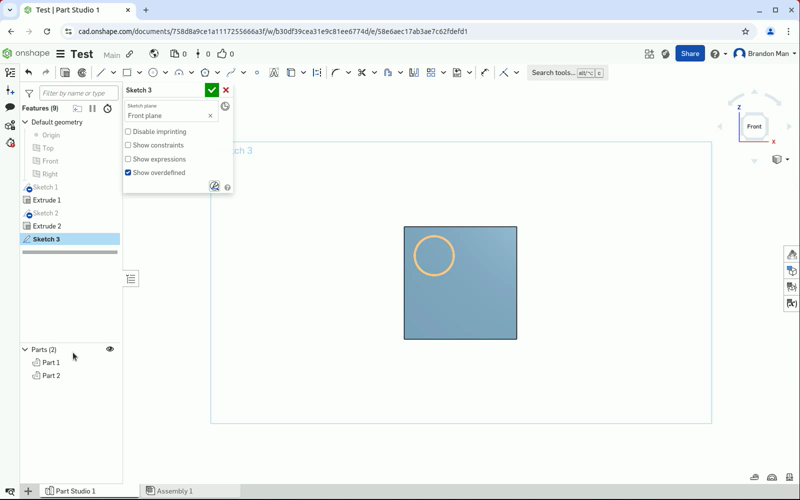
key(y)
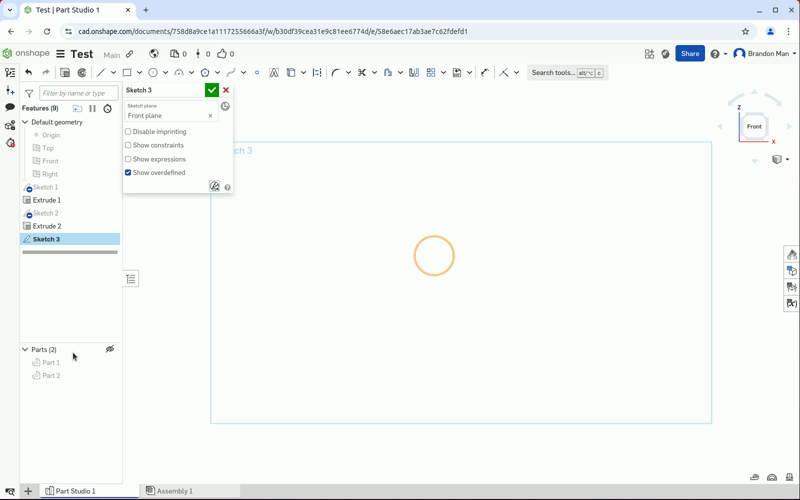
key(c)
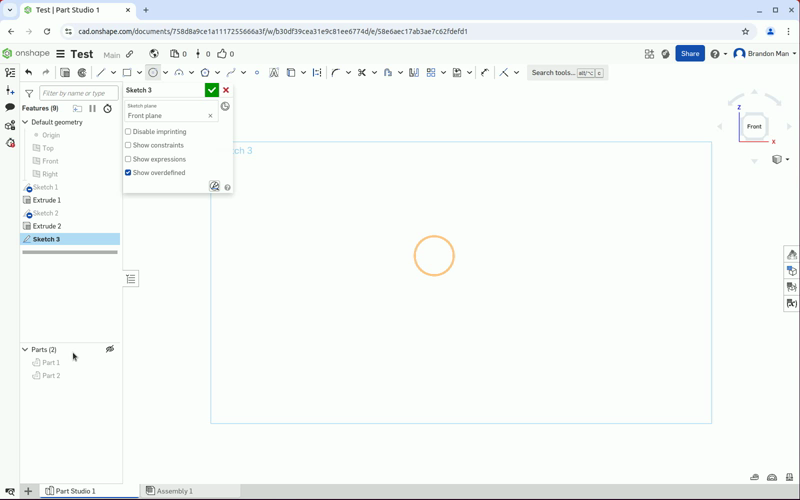
key_down(shift)
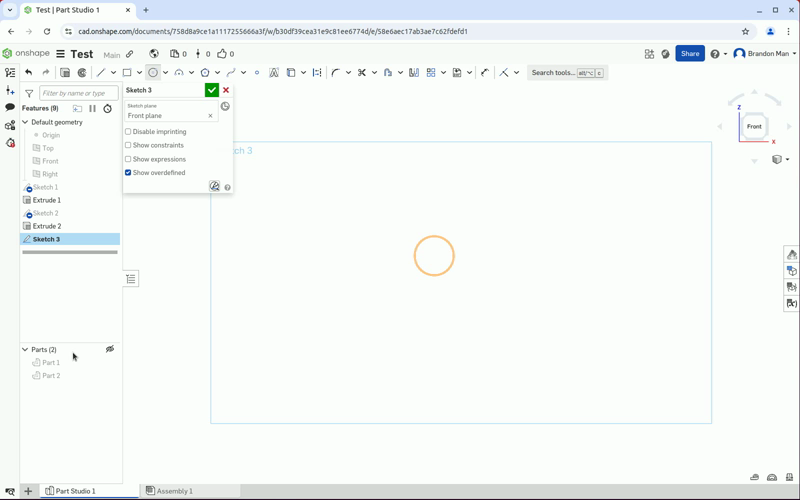
mouse_move(489, 255)
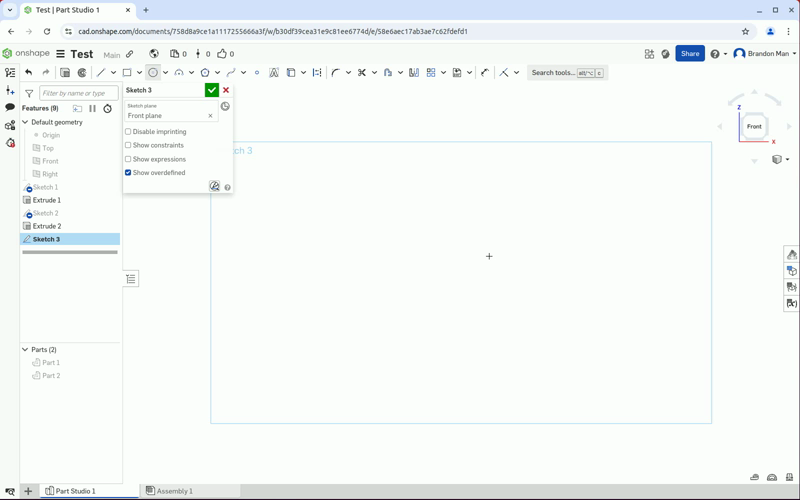
click(489, 255)
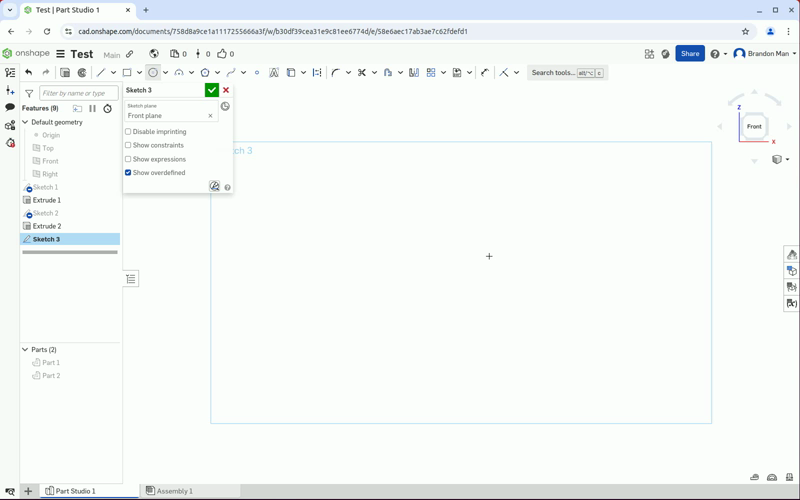
key_up(shift)
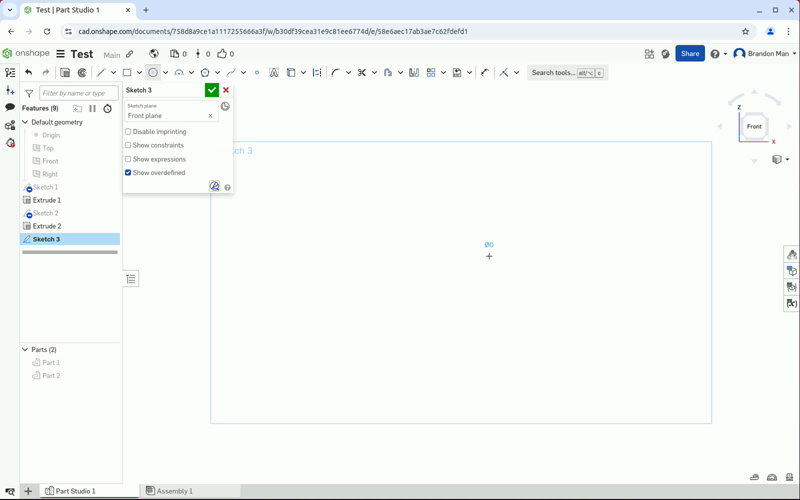
mouse_move(508, 255)
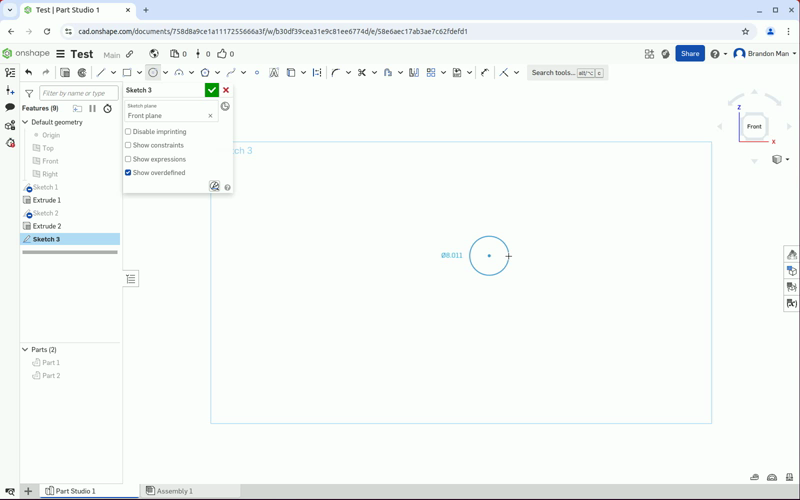
click(508, 255)
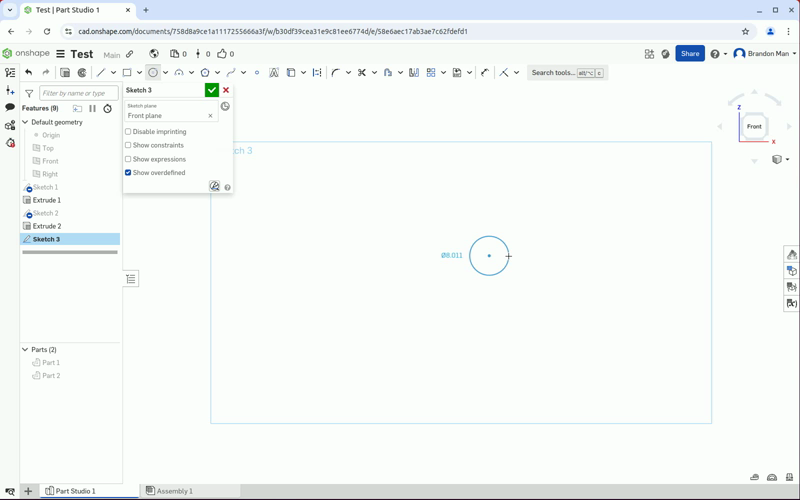
key(esc)
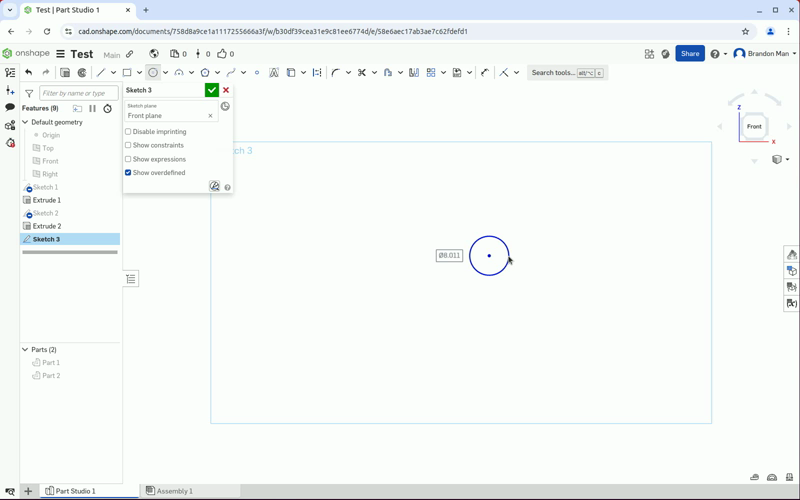
mouse_move(484, 254)
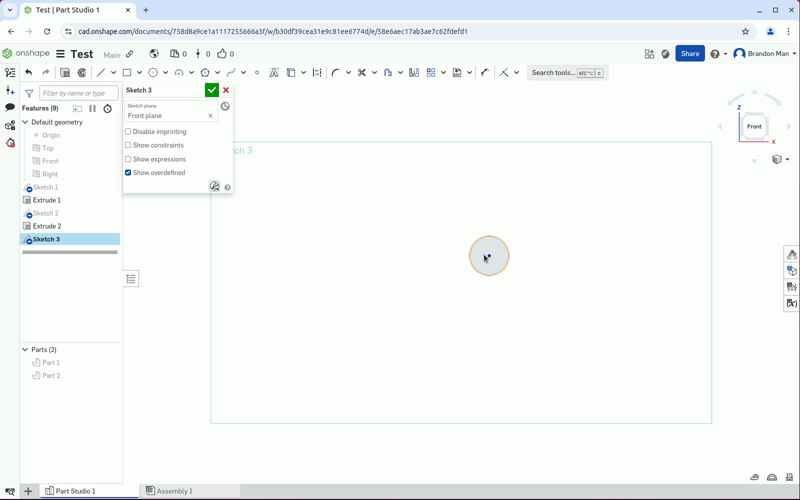
scroll(6)
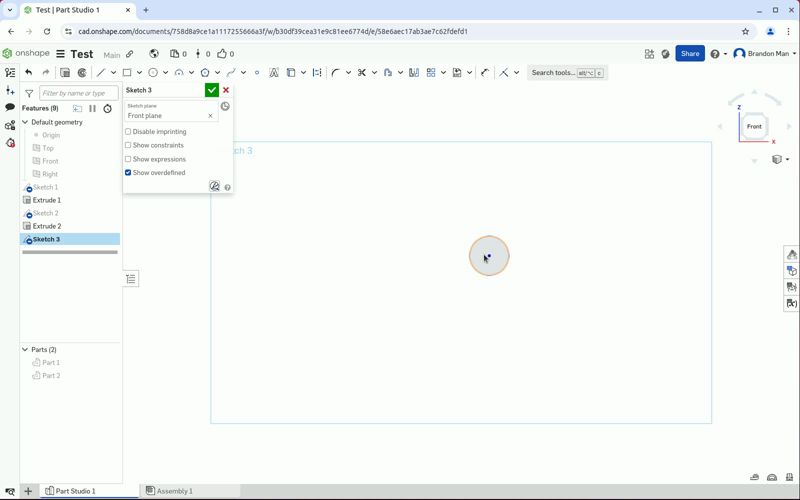
scroll(6)
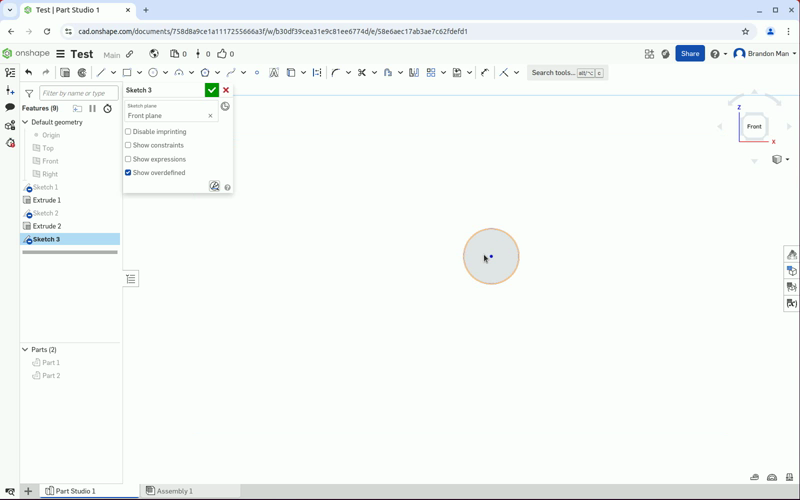
scroll(6)
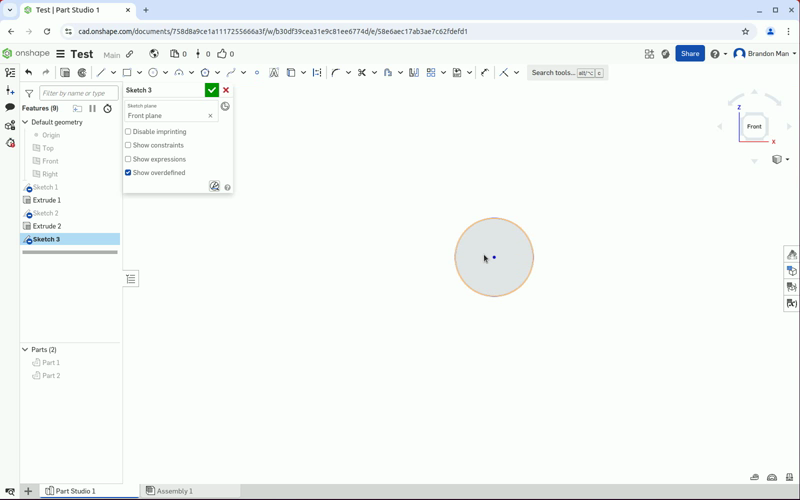
scroll(6)
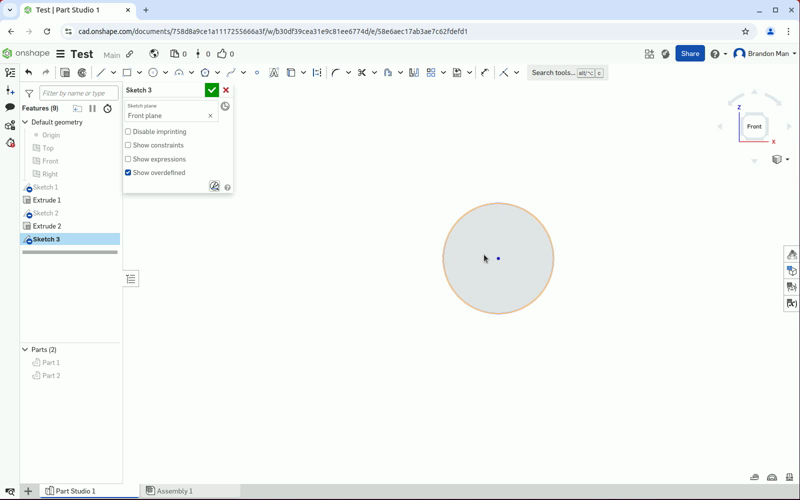
scroll(6)
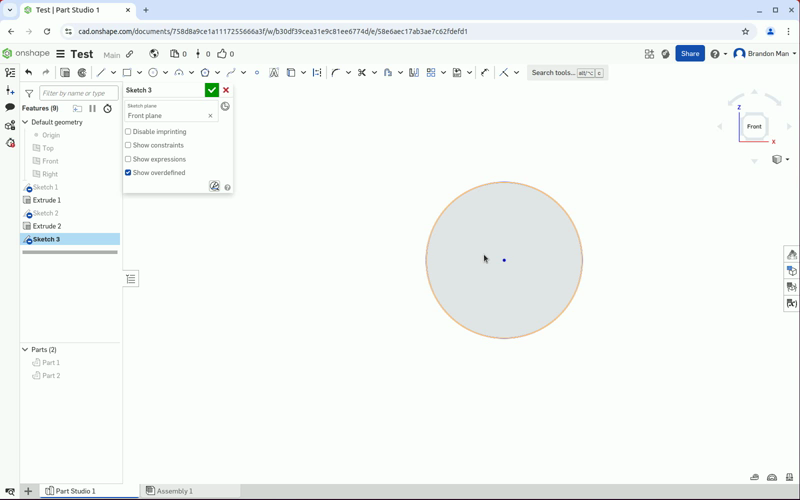
scroll(6)
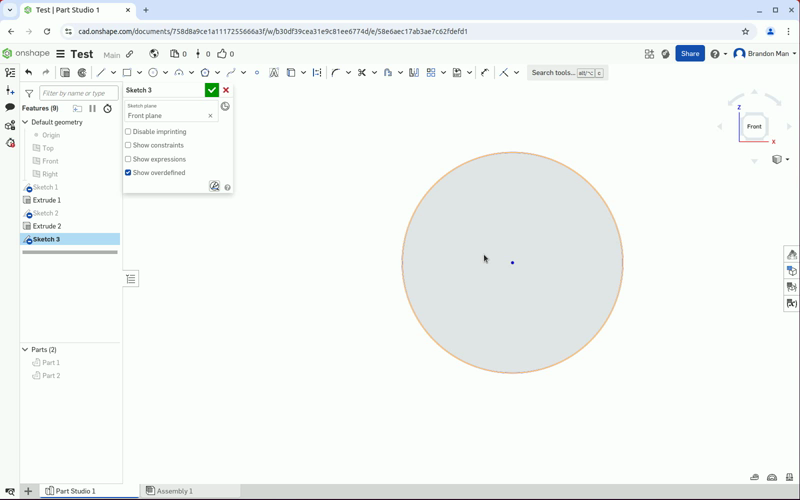
scroll(6)
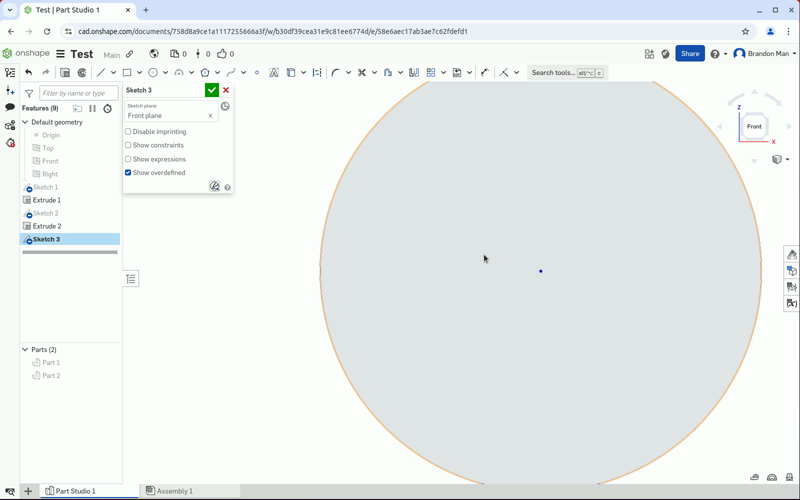
click(484, 254)
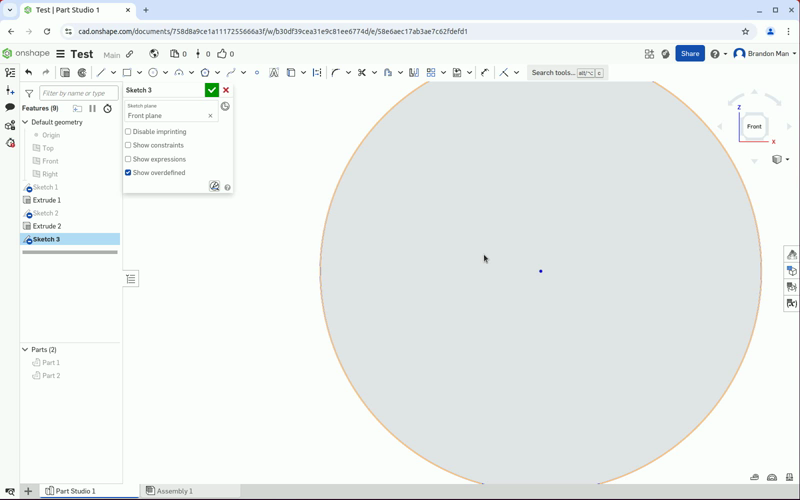
scroll(-6)
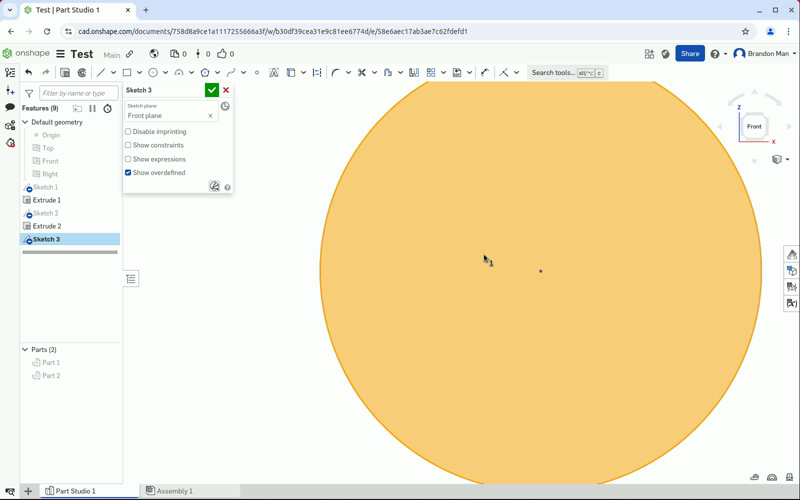
scroll(-6)
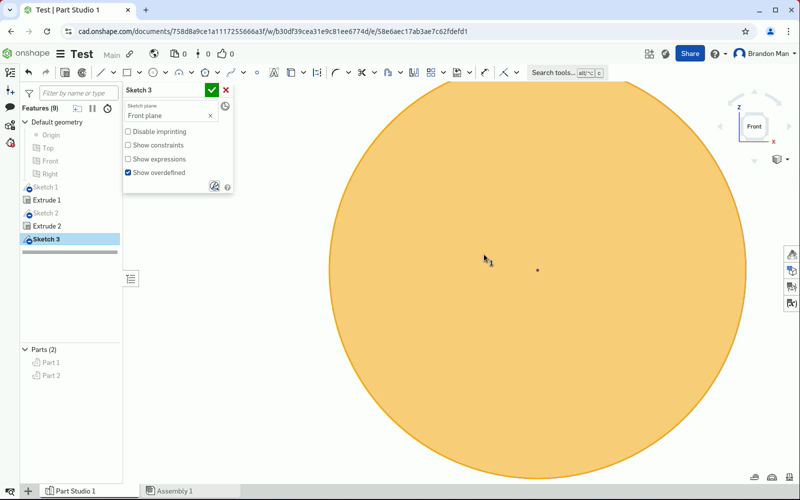
scroll(-6)
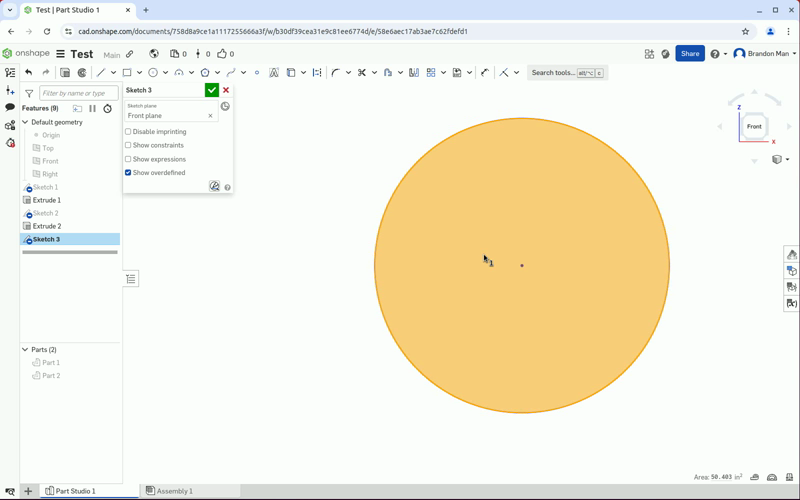
scroll(-6)
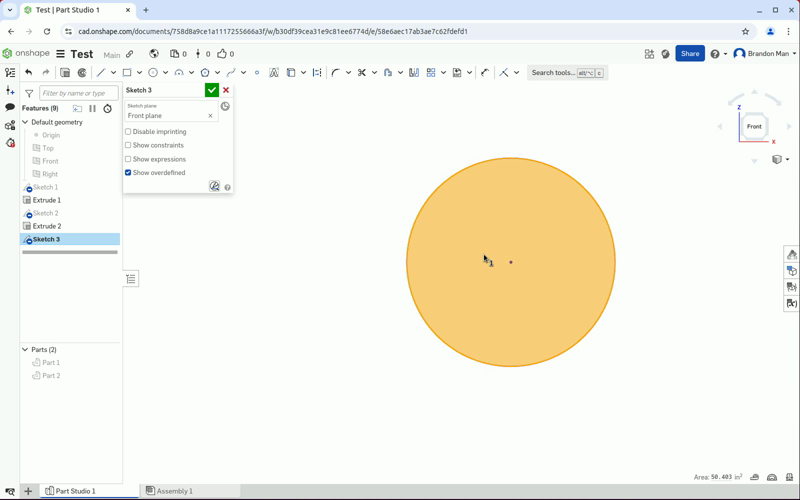
scroll(-6)
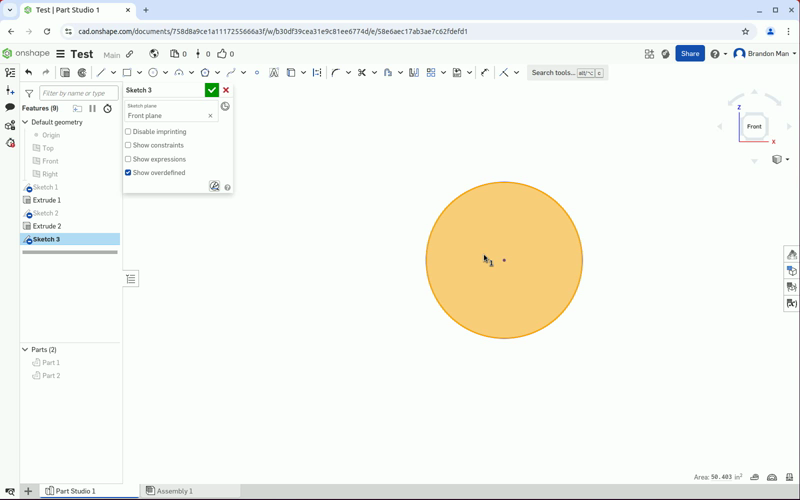
scroll(-6)
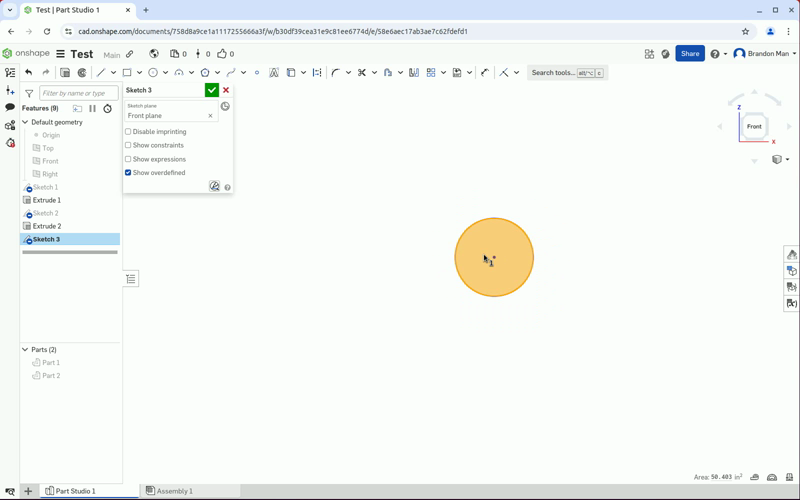
scroll(-6)
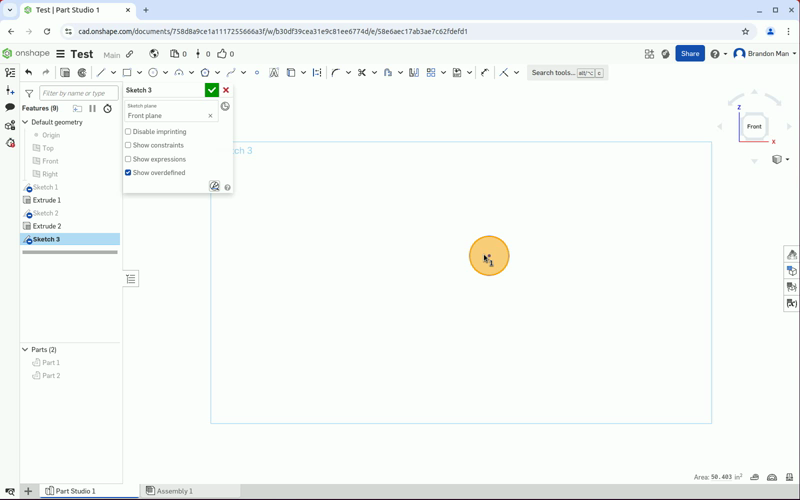
mouse_move(73, 352)
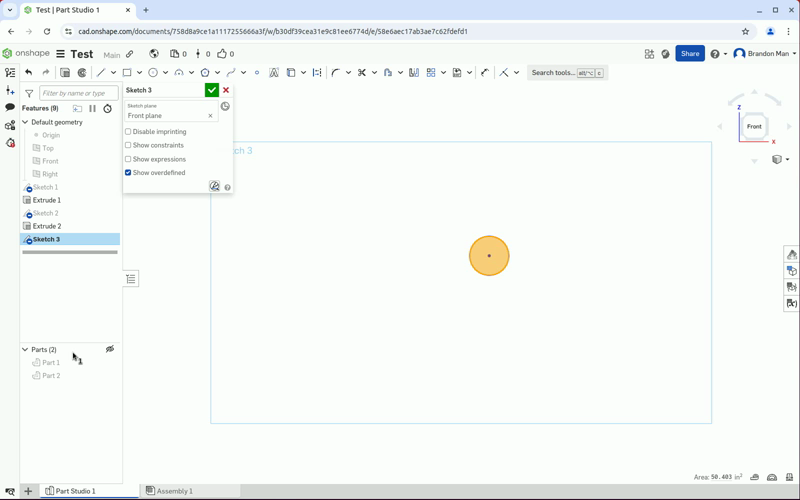
key(shift+y)
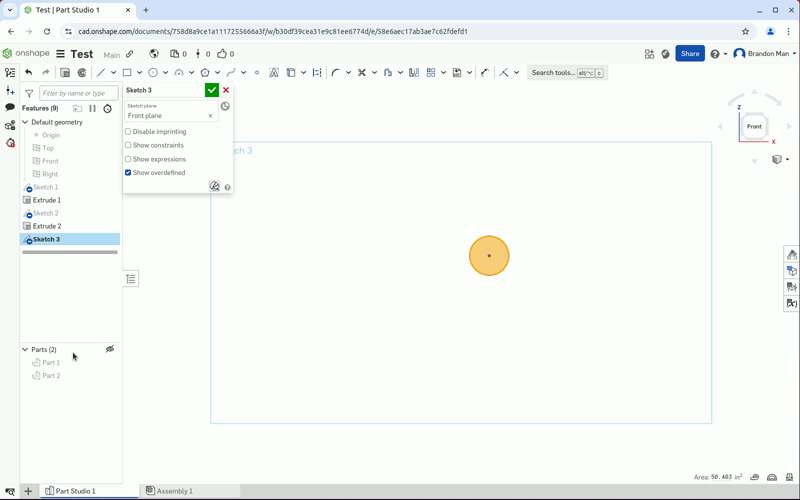
key(shift+e)
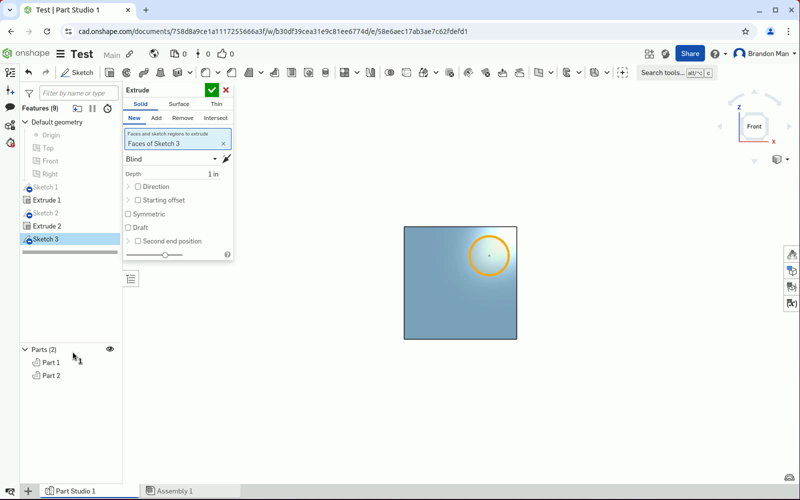
mouse_move(143, 106)
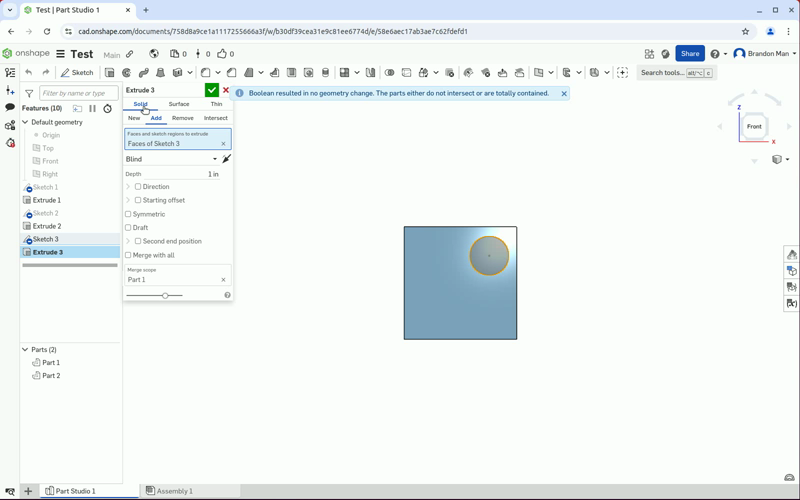
click(143, 106)
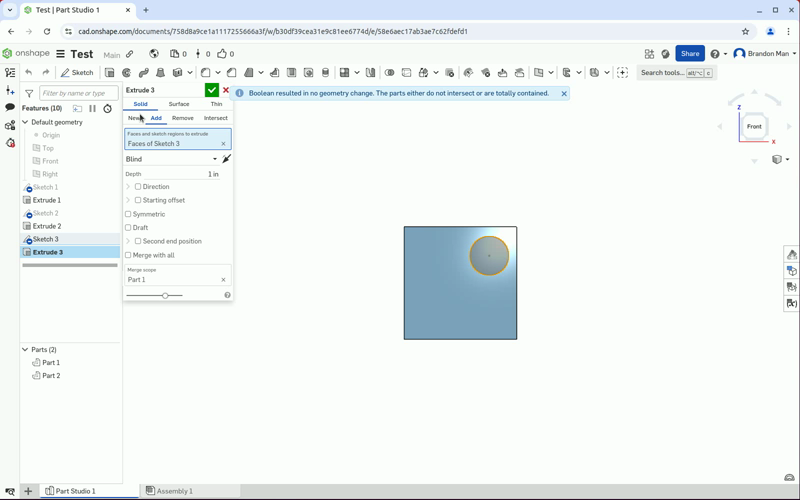
mouse_move(137, 120)
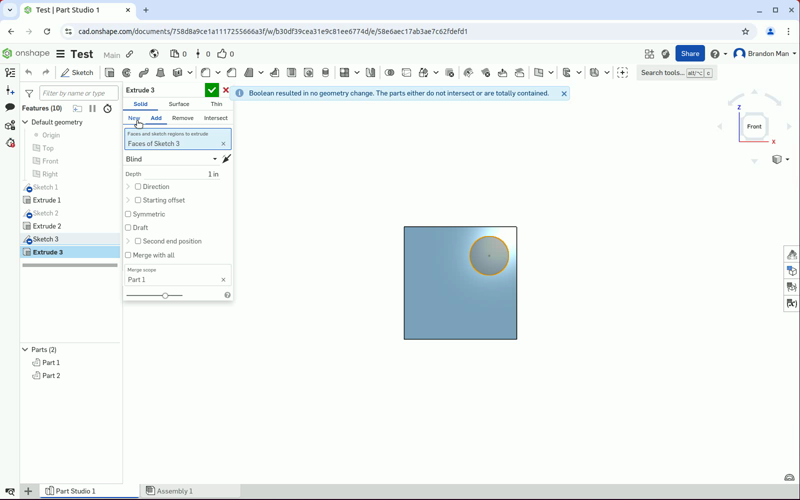
click(137, 120)
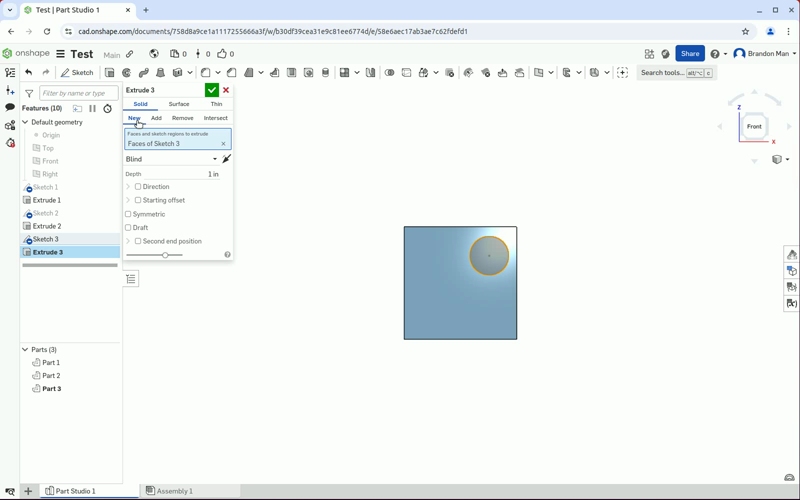
key(tab, 4)
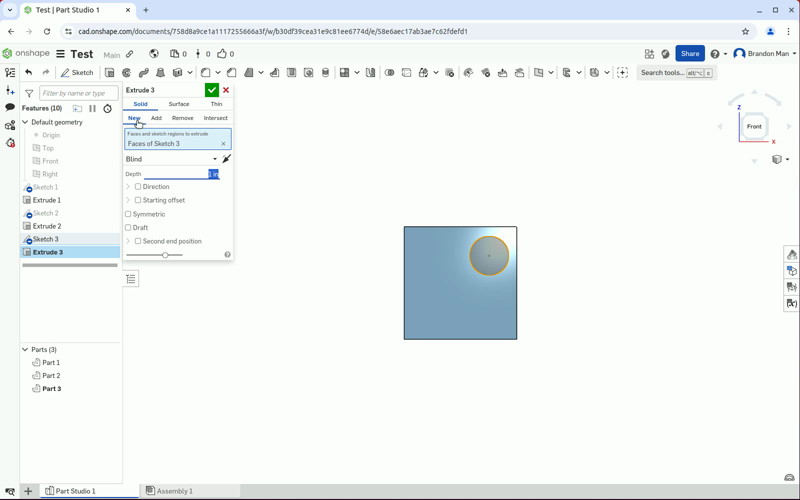
text(3.37)
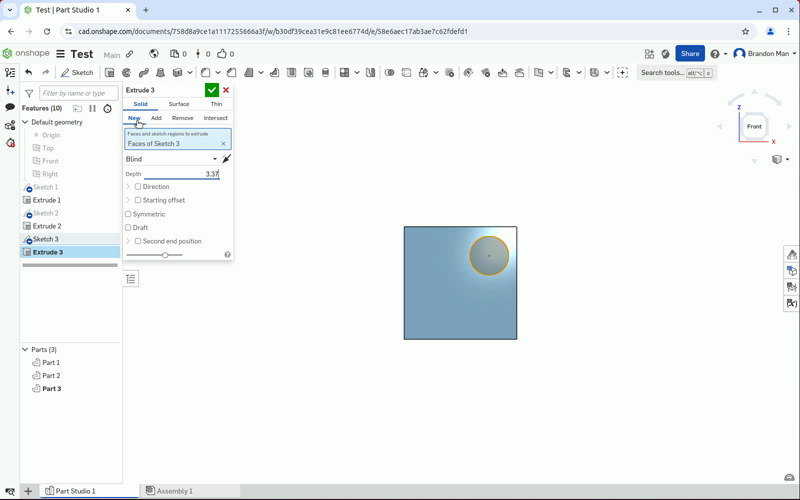
key(enter)
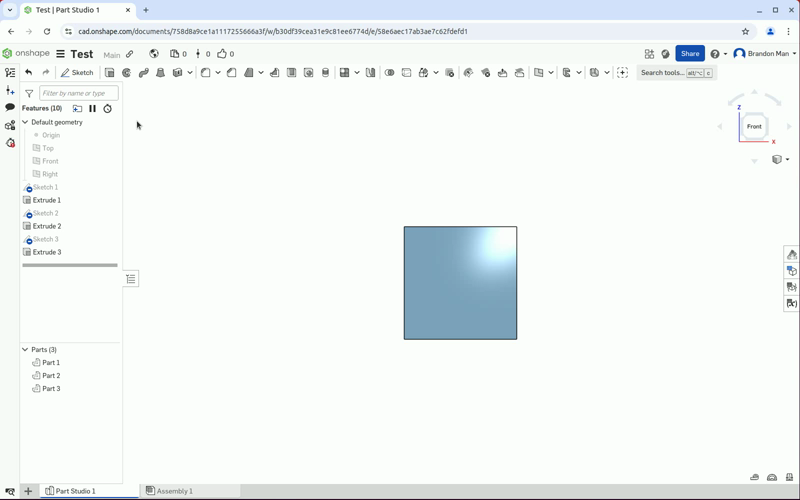
key(shift+h)
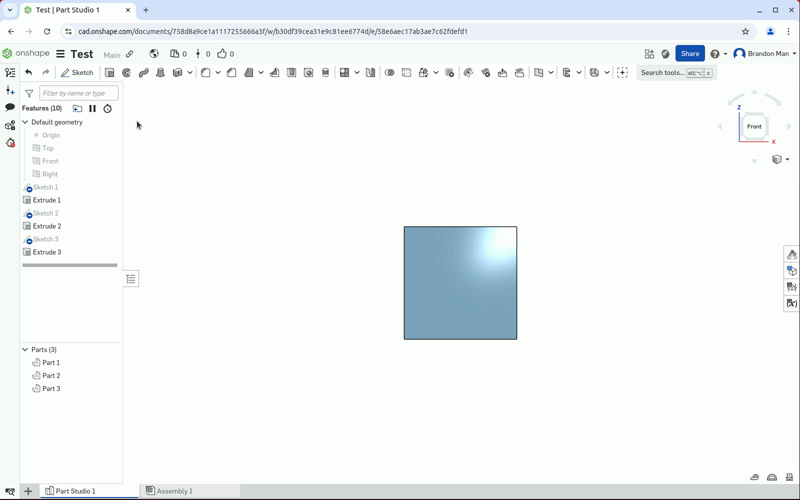
key(shift+h)
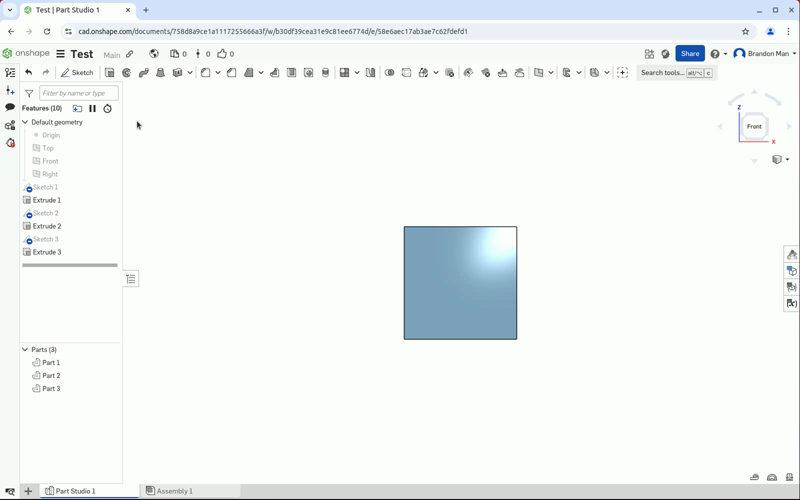
mouse_move(73, 189)
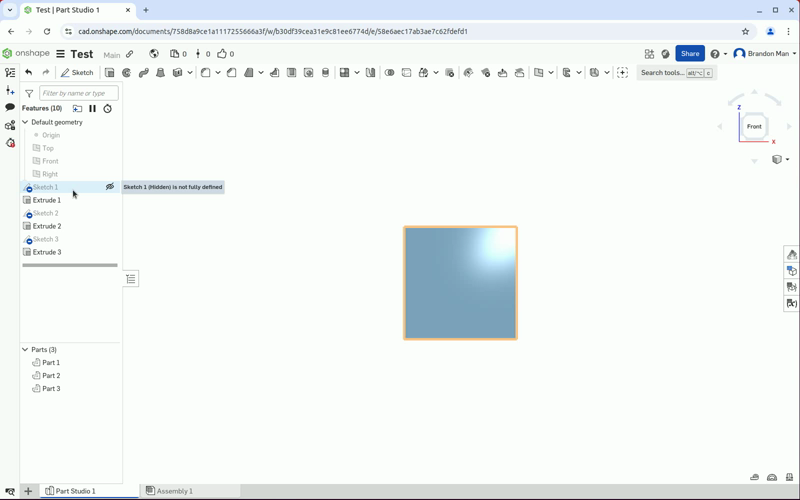
click(73, 189)
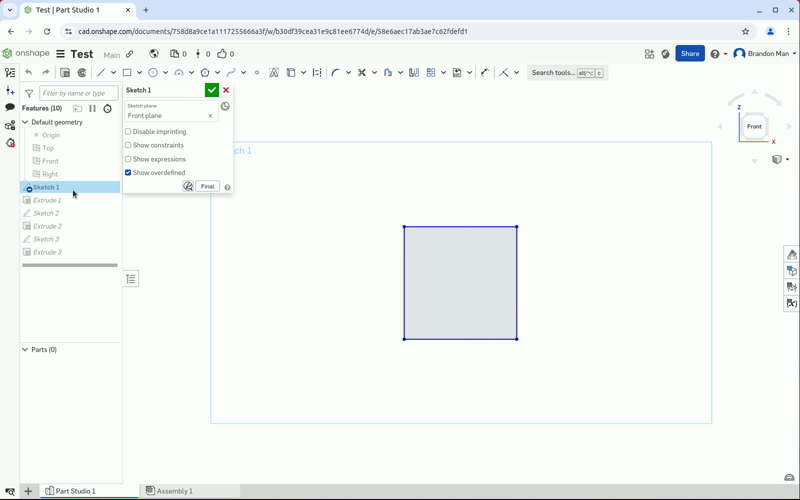
mouse_move(229, 92)
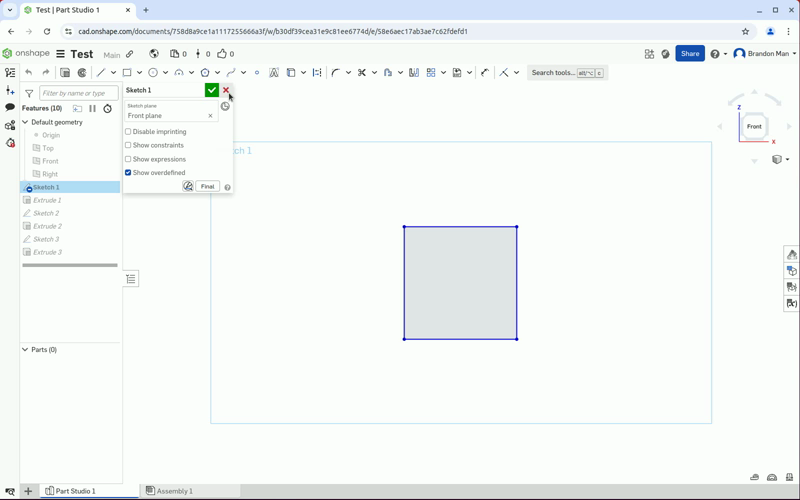
click(229, 92)
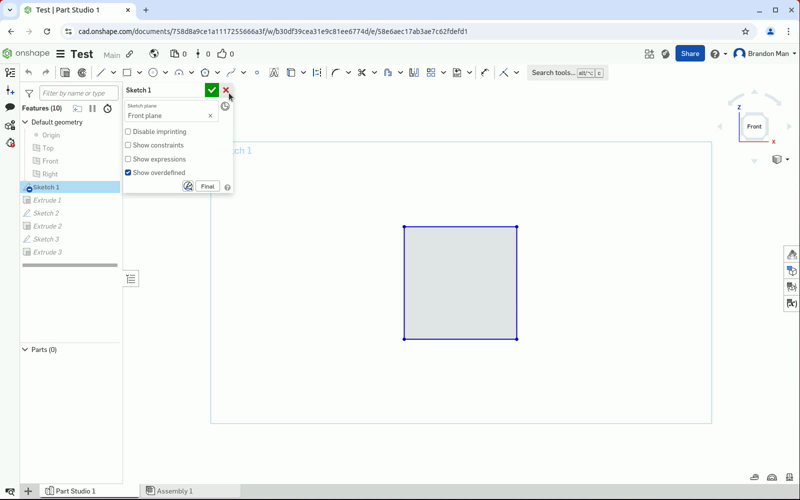
key(shift+s)
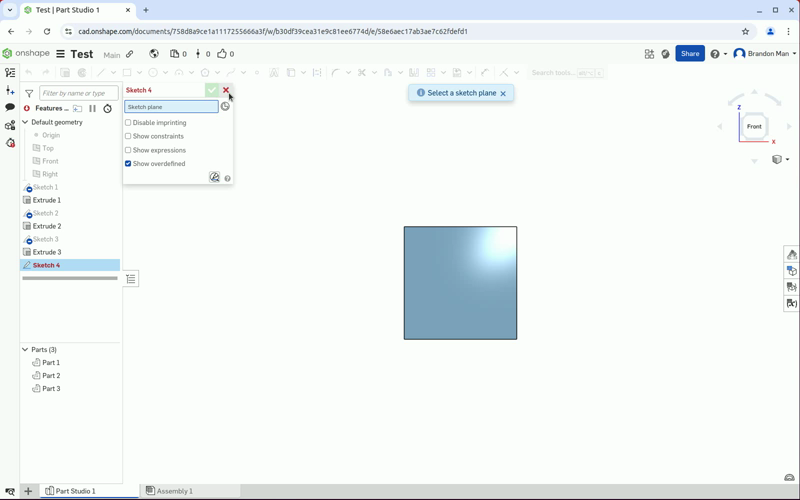
mouse_move(73, 163)
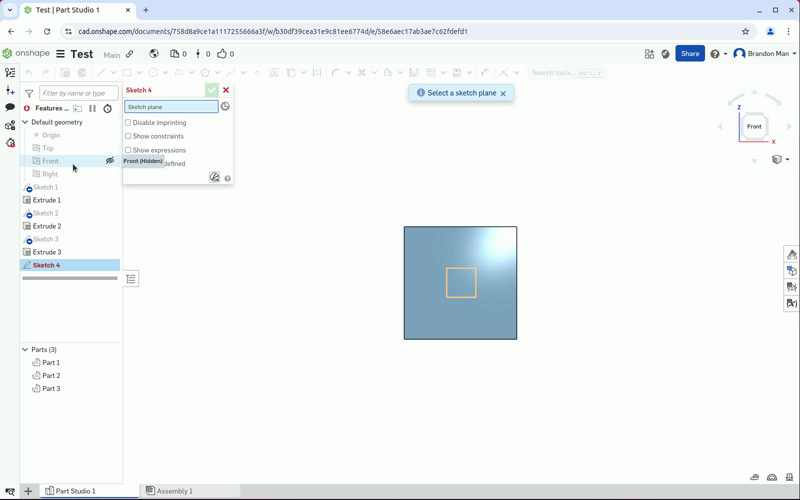
click(73, 163)
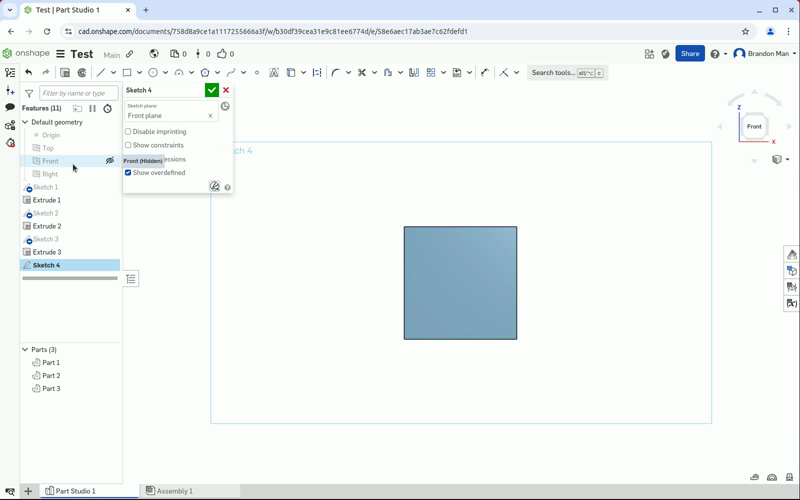
mouse_move(73, 352)
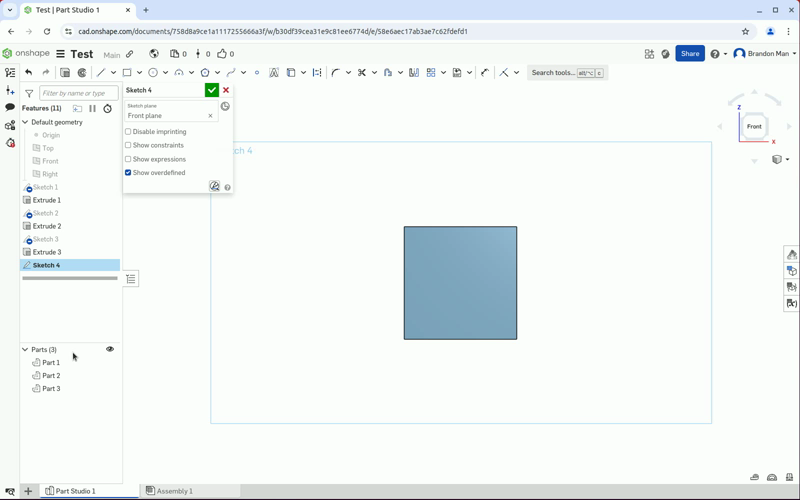
key(y)
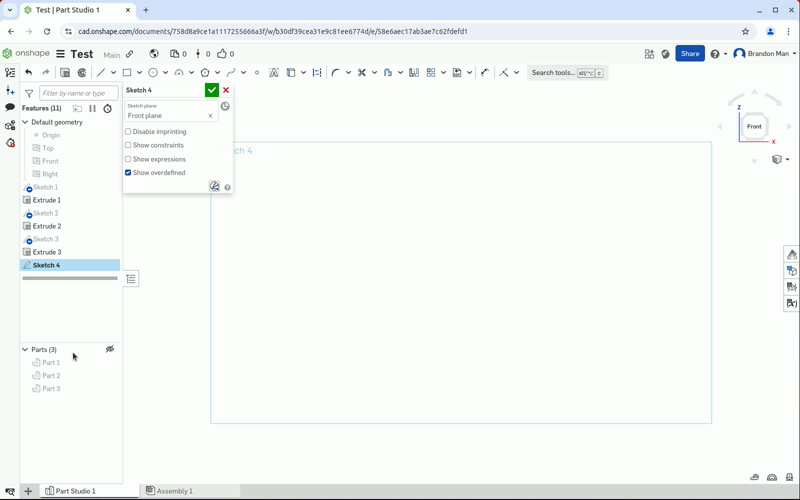
key(c)
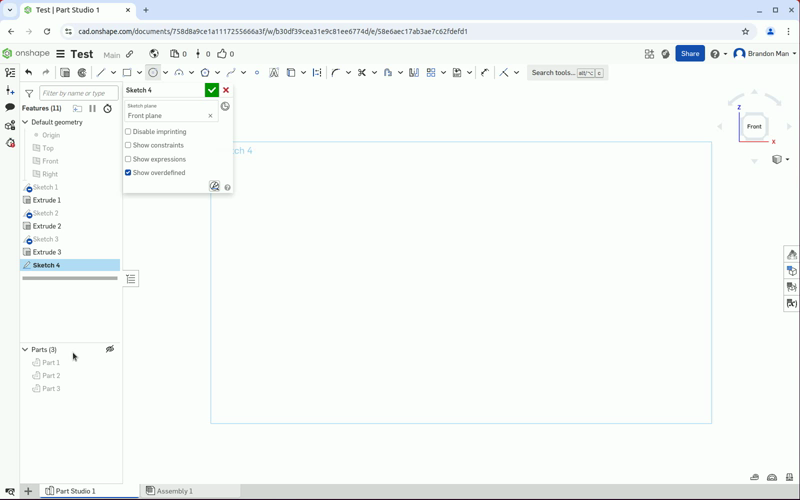
key_down(shift)
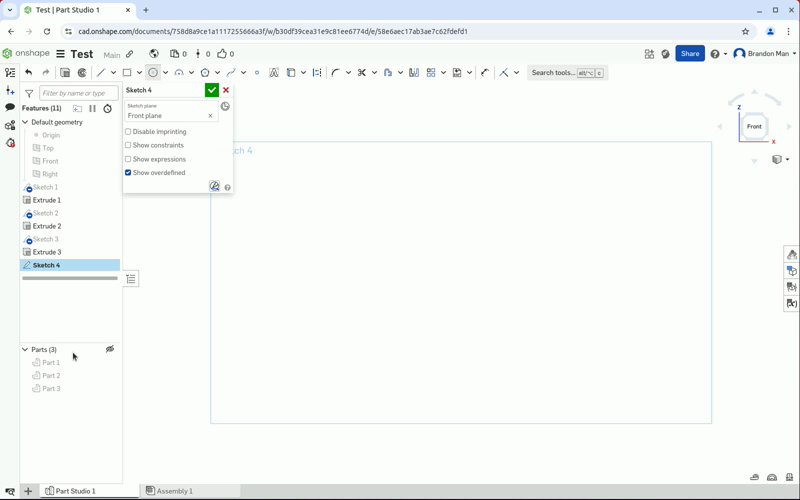
mouse_move(489, 309)
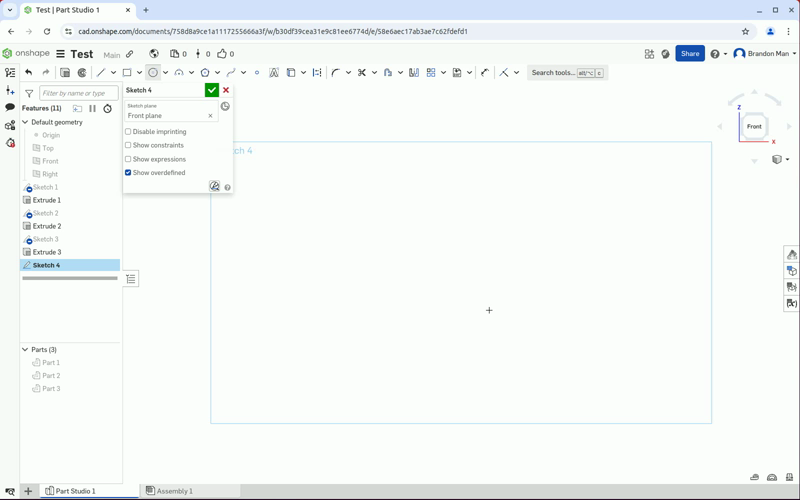
click(489, 309)
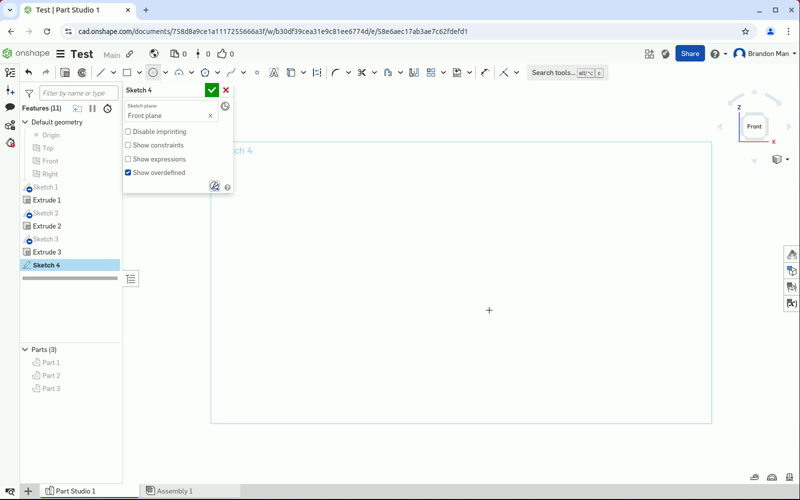
key_up(shift)
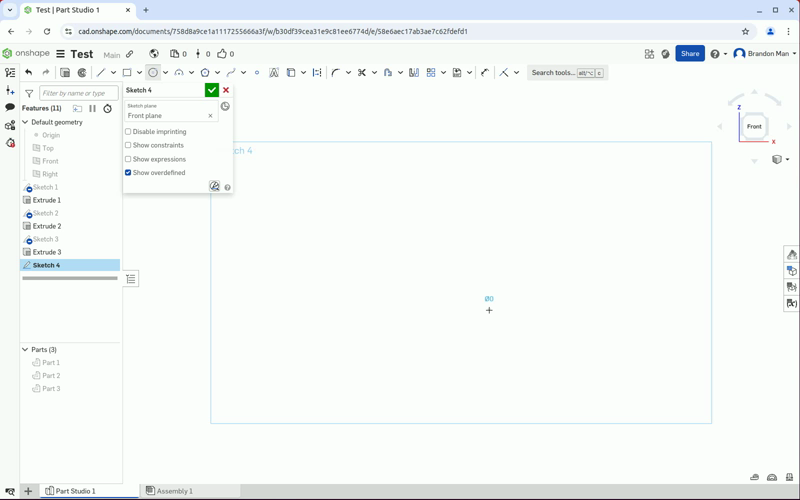
mouse_move(508, 309)
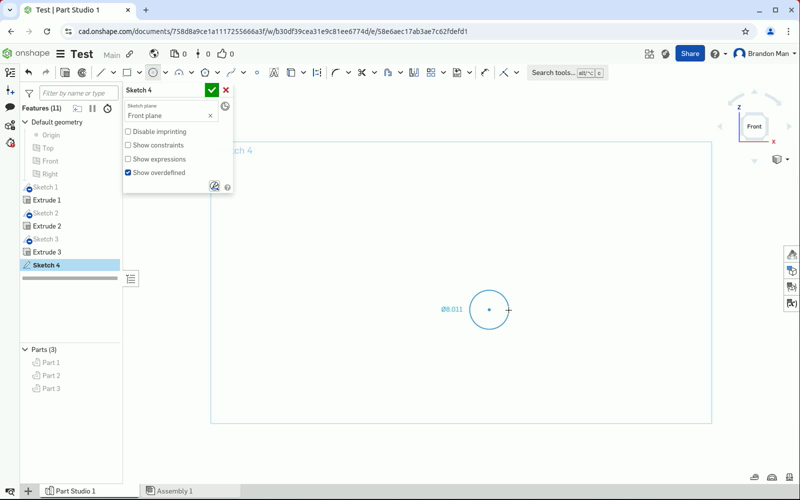
click(508, 309)
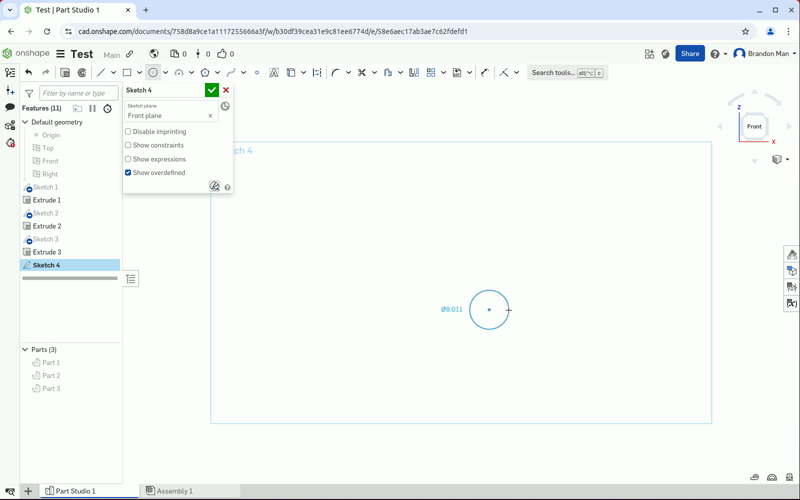
key(esc)
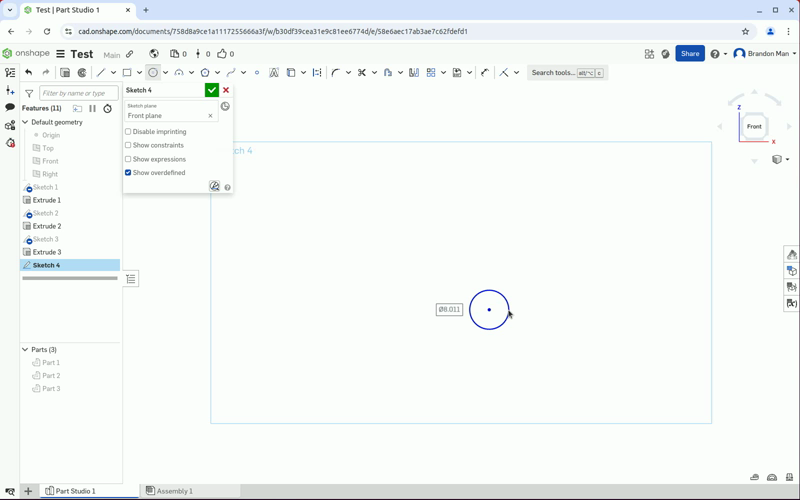
mouse_move(501, 309)
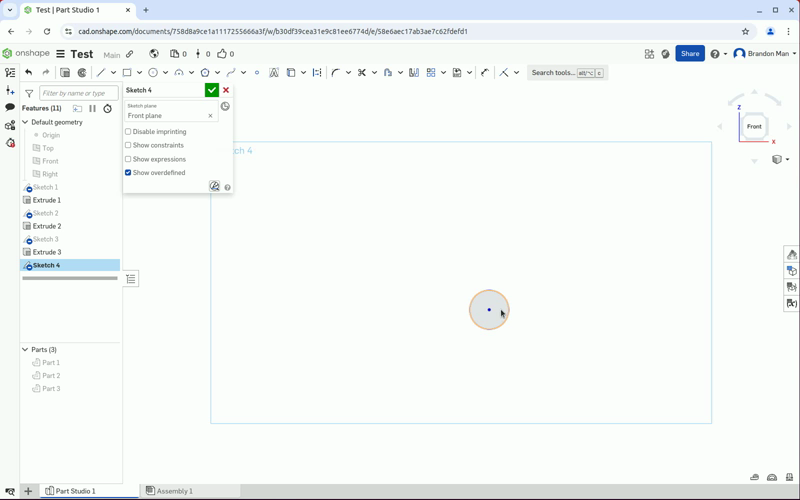
scroll(6)
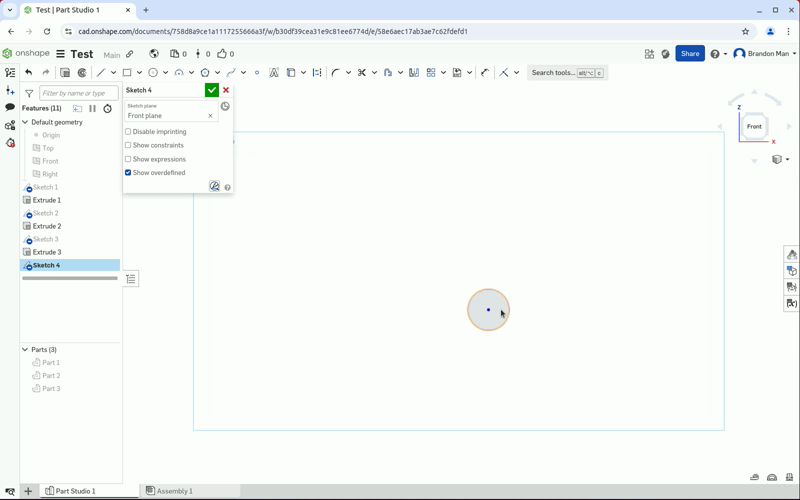
scroll(6)
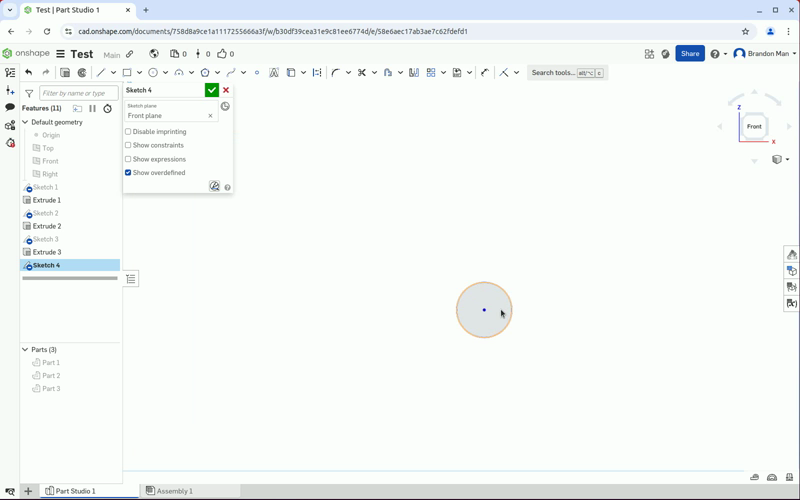
scroll(6)
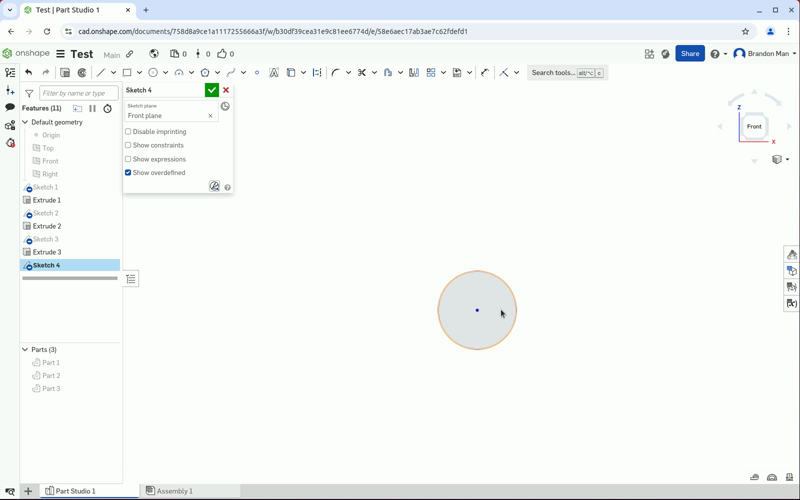
scroll(6)
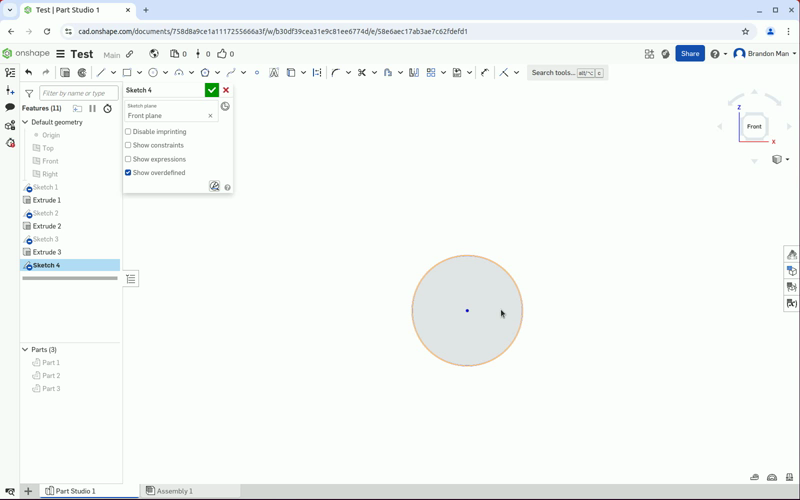
scroll(6)
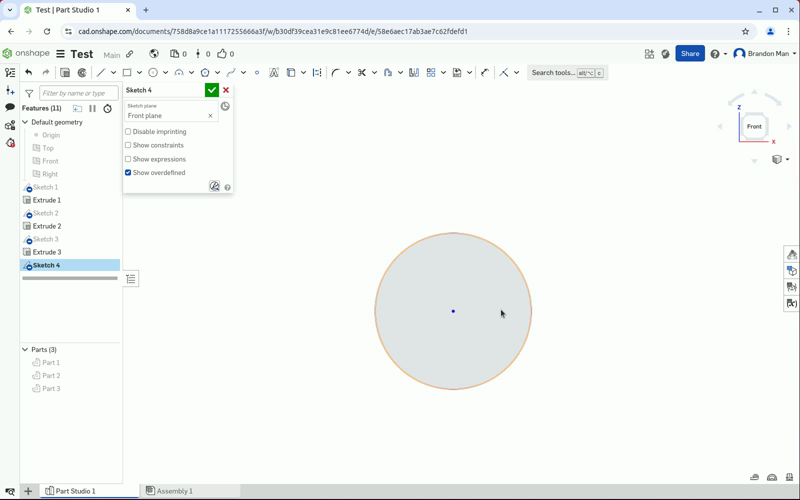
scroll(6)
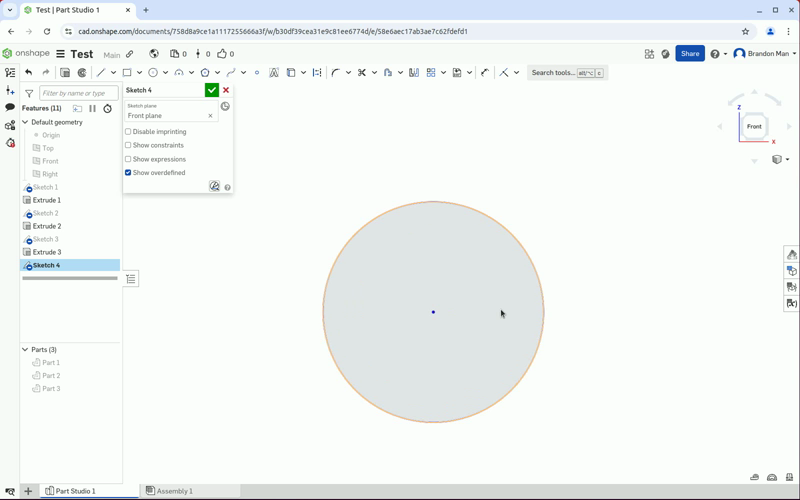
scroll(6)
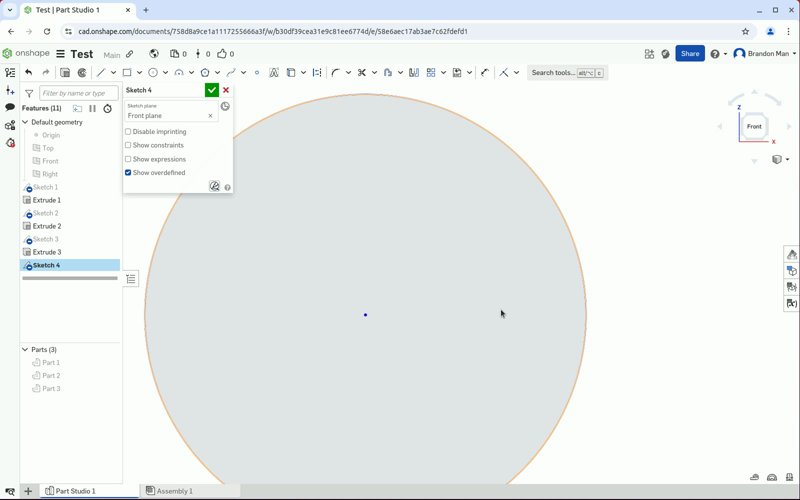
click(501, 309)
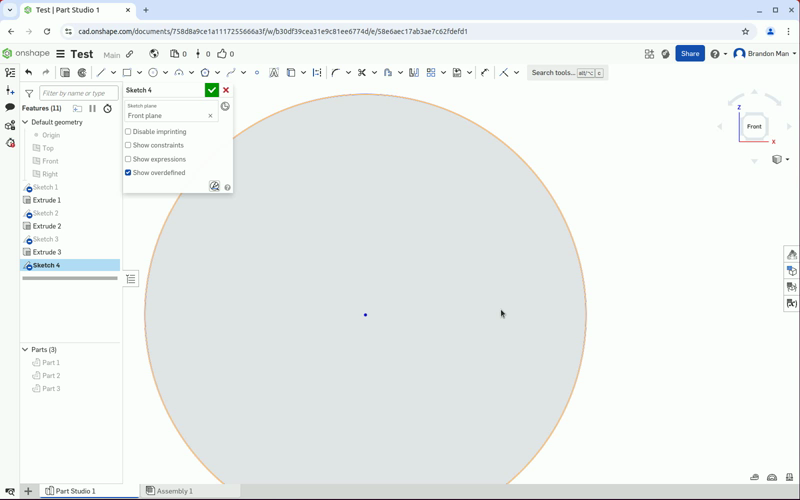
scroll(-6)
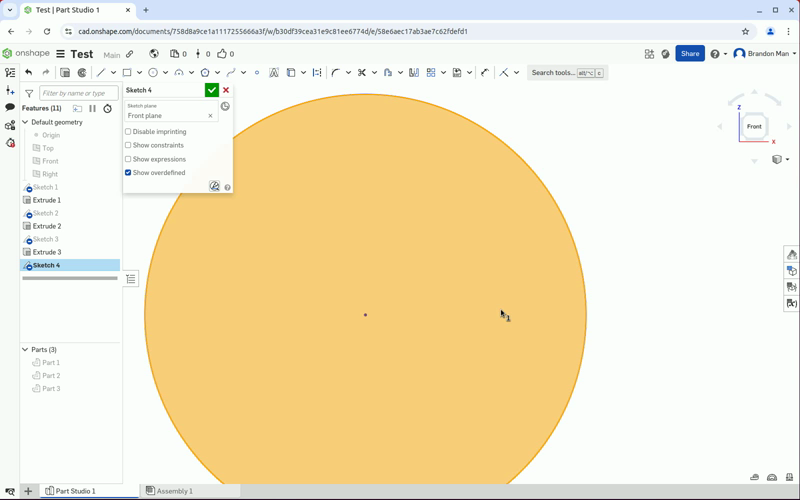
scroll(-6)
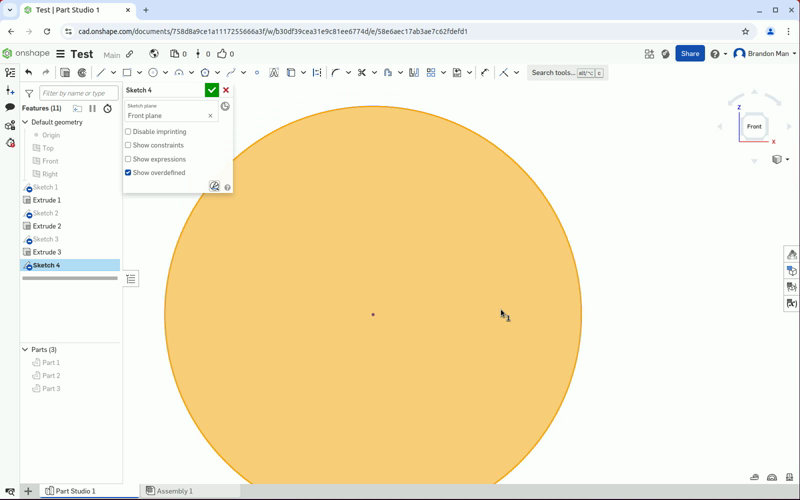
scroll(-6)
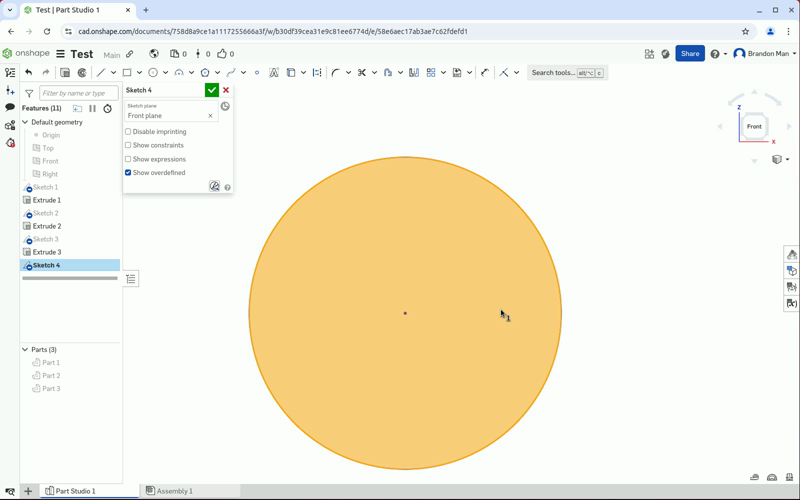
scroll(-6)
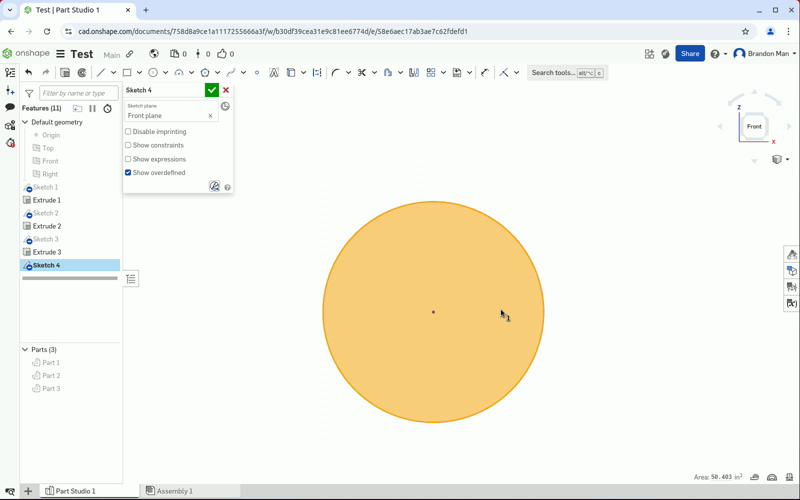
scroll(-6)
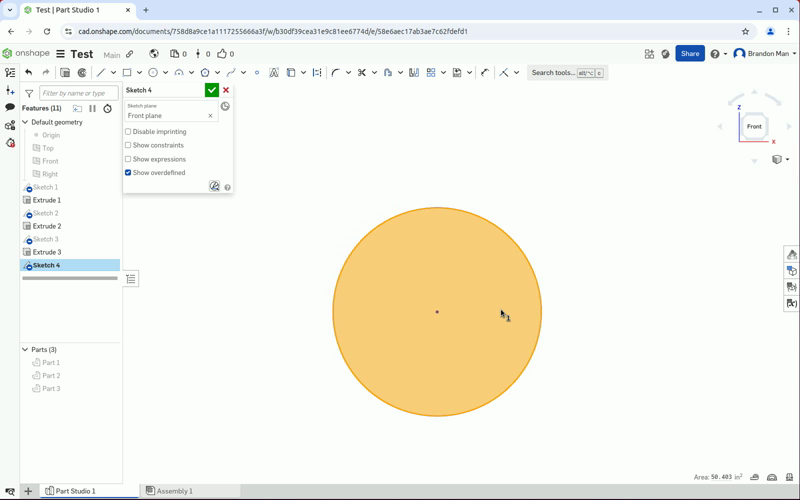
scroll(-6)
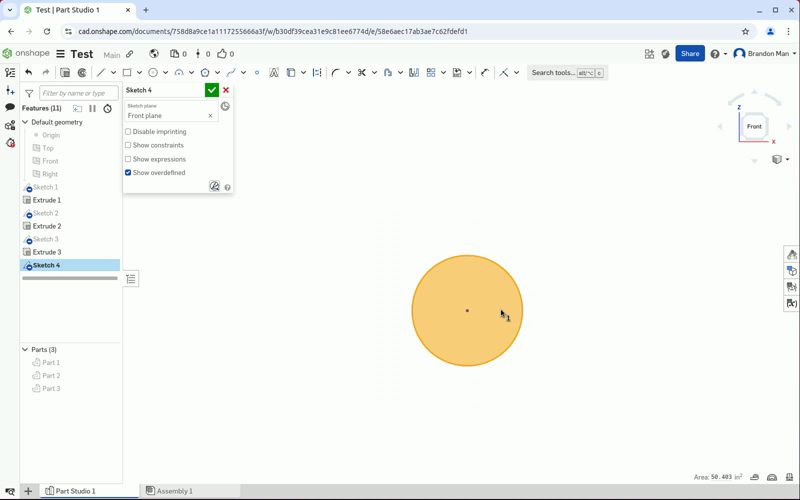
scroll(-6)
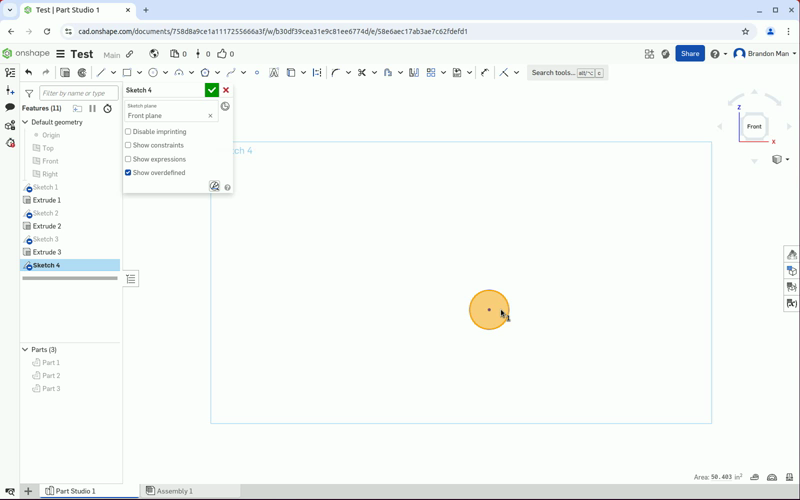
mouse_move(73, 352)
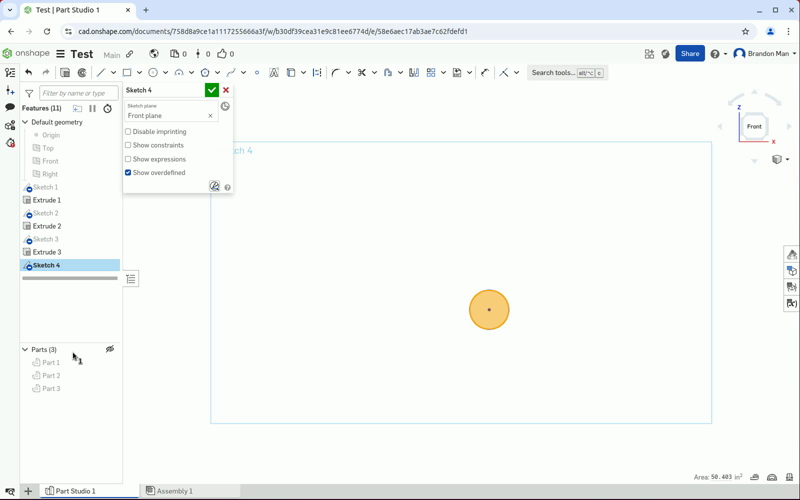
key(shift+y)
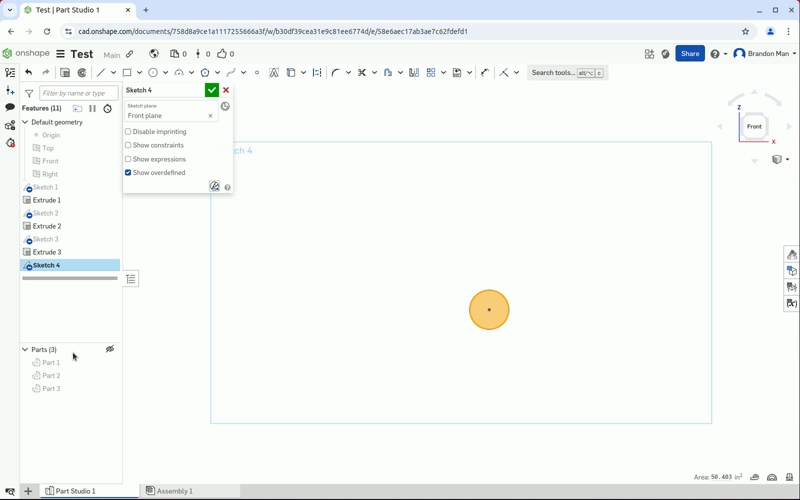
key(shift+e)
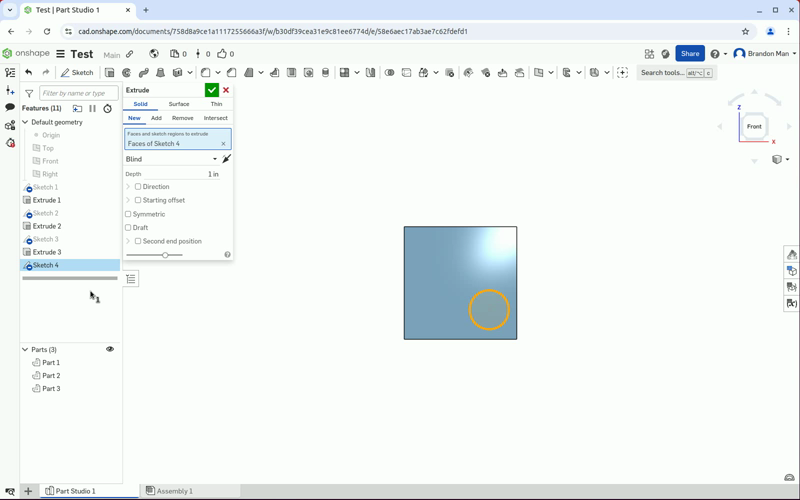
mouse_move(143, 106)
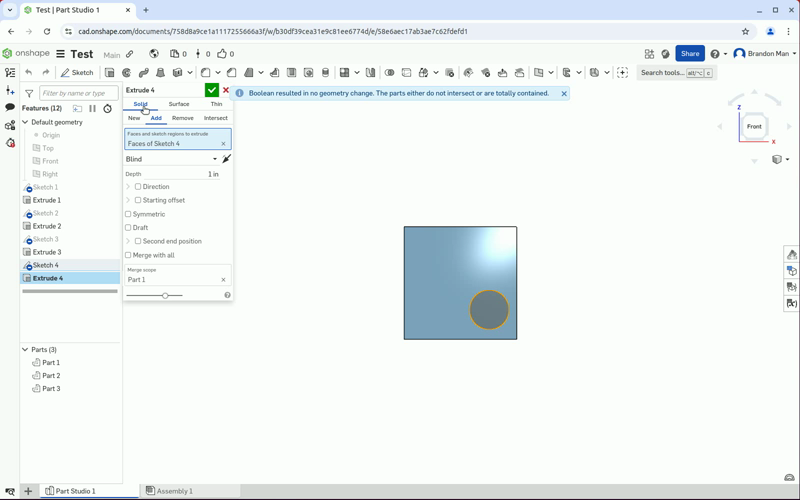
click(143, 106)
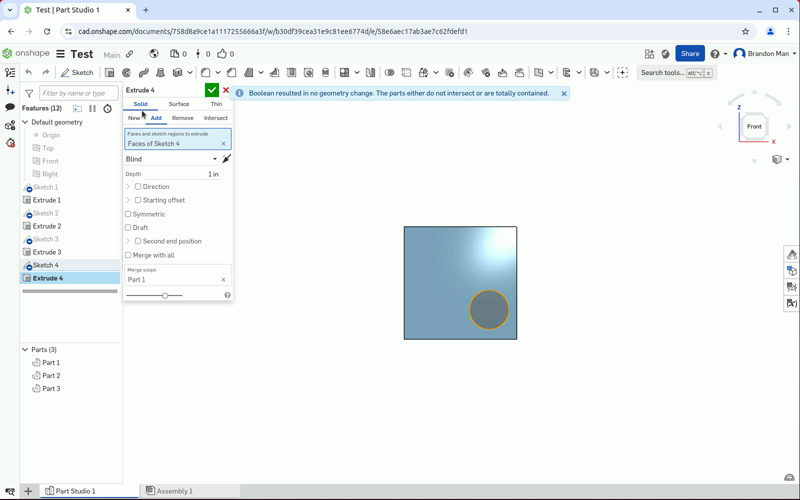
mouse_move(137, 120)
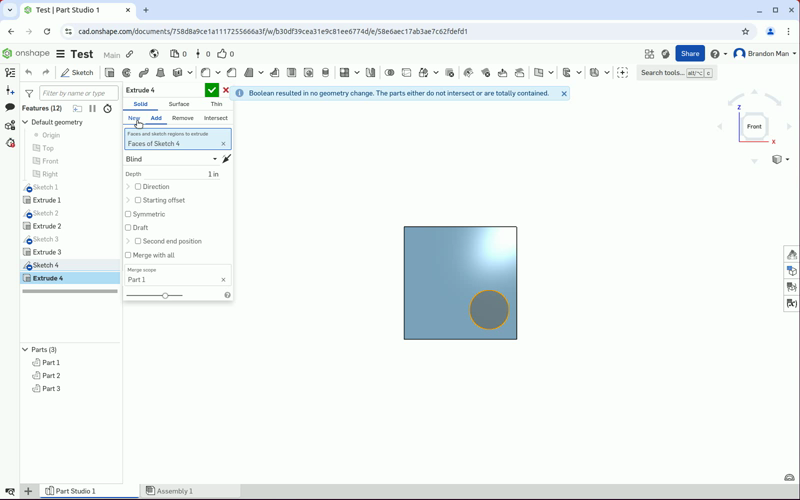
click(137, 120)
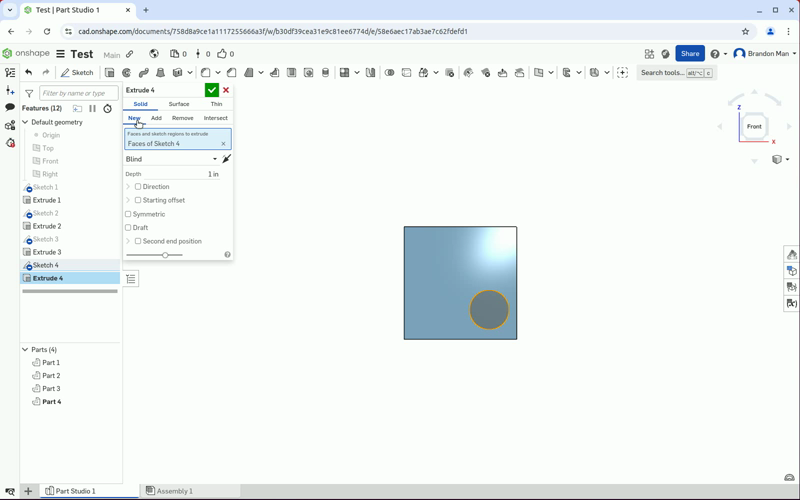
key(tab, 4)
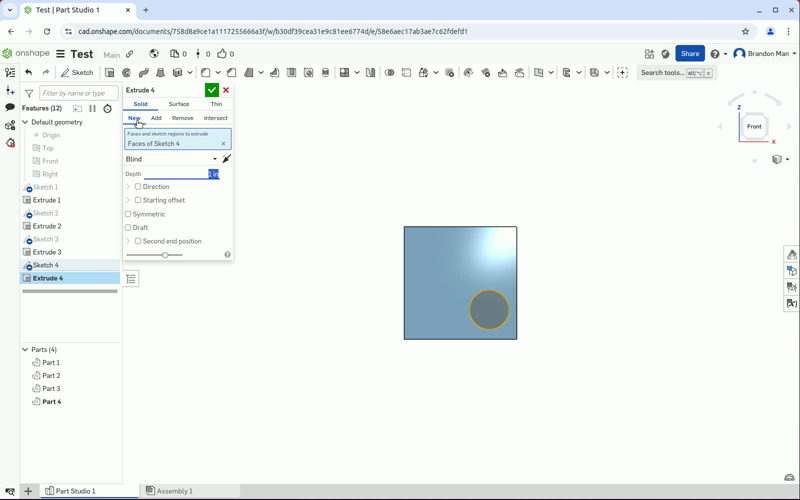
text(3.37)
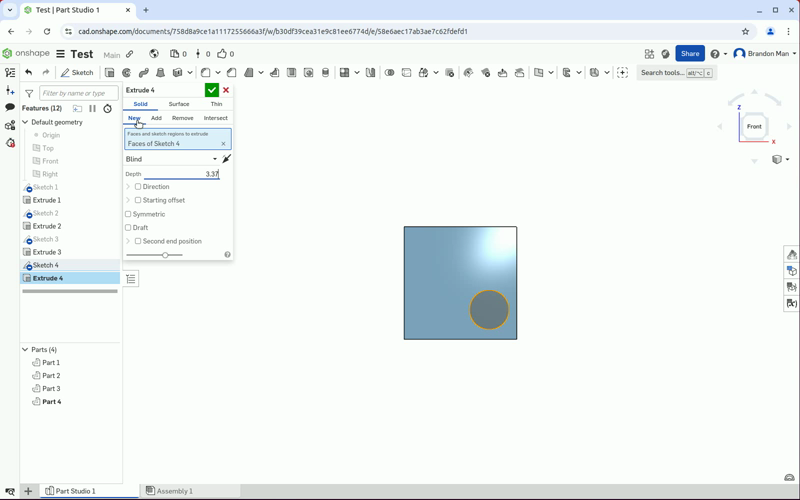
key(enter)
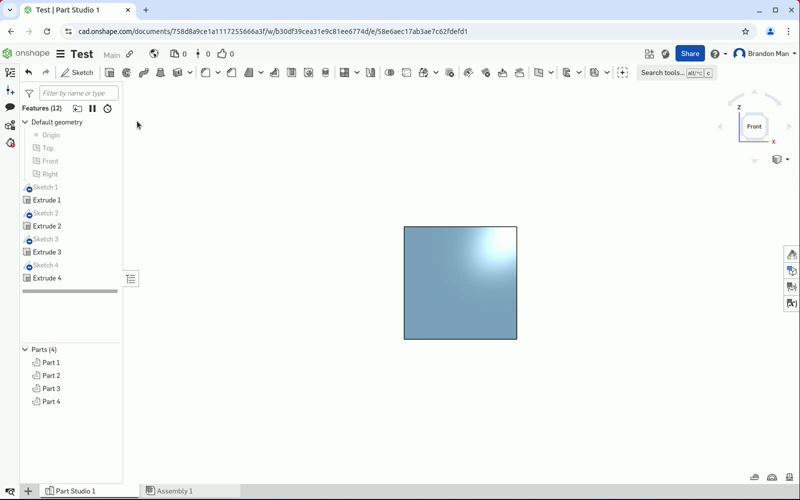
key(shift+h)
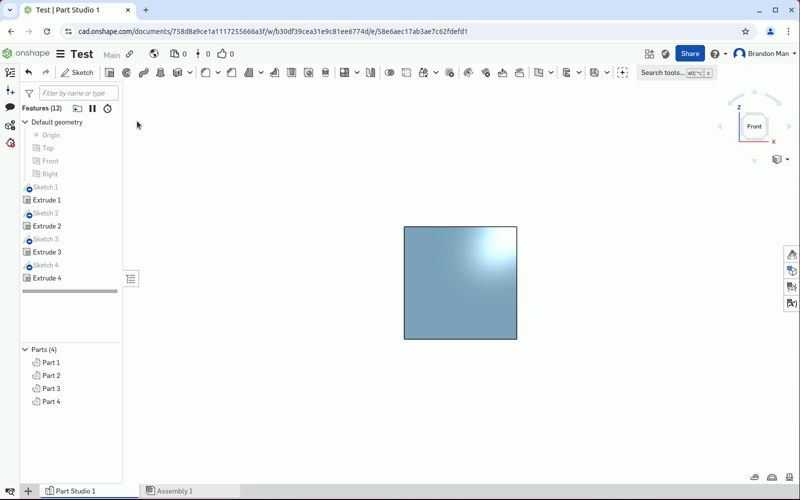
key(shift+h)
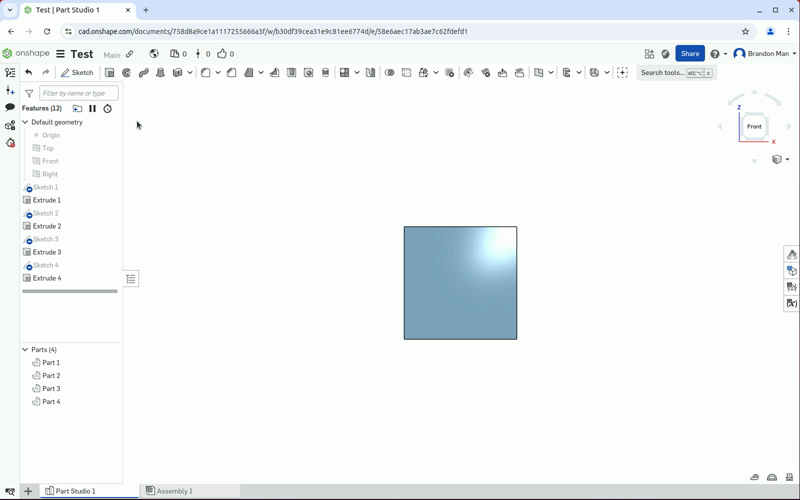
mouse_move(73, 189)
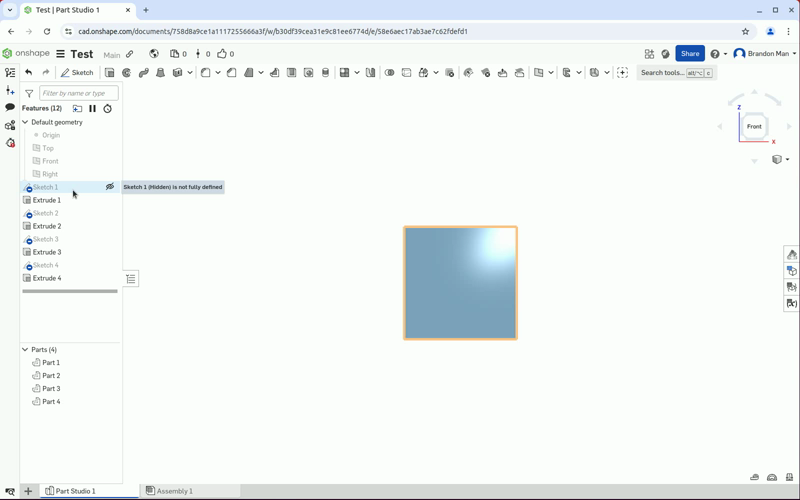
click(73, 189)
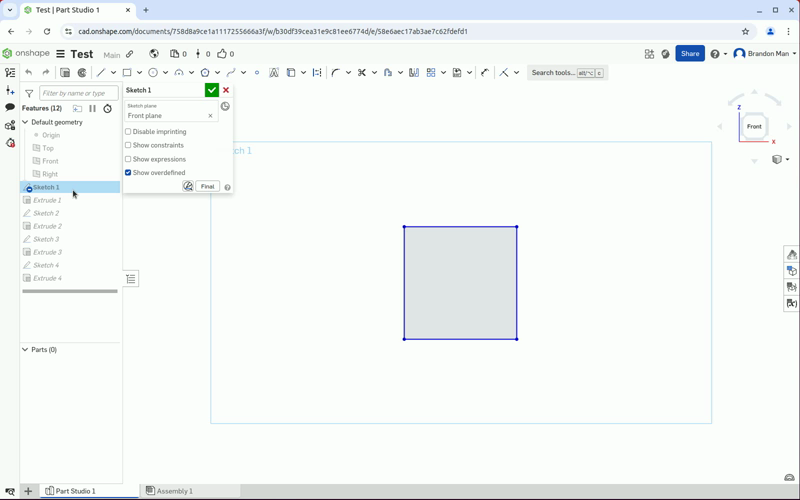
mouse_move(229, 92)
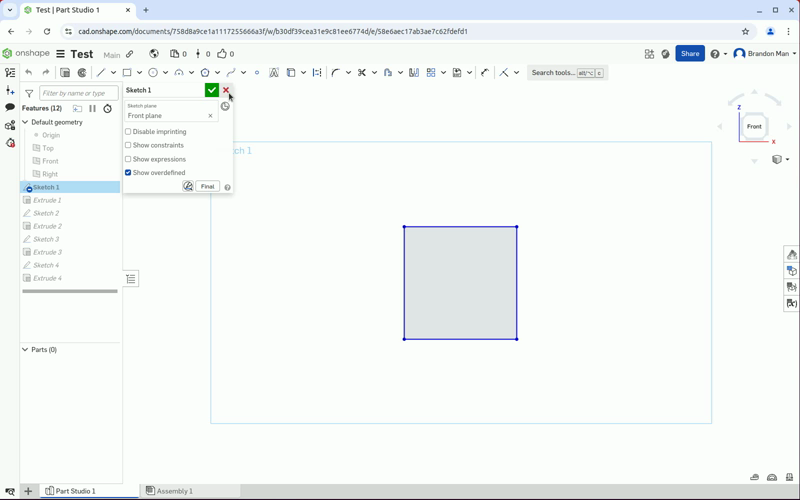
click(229, 92)
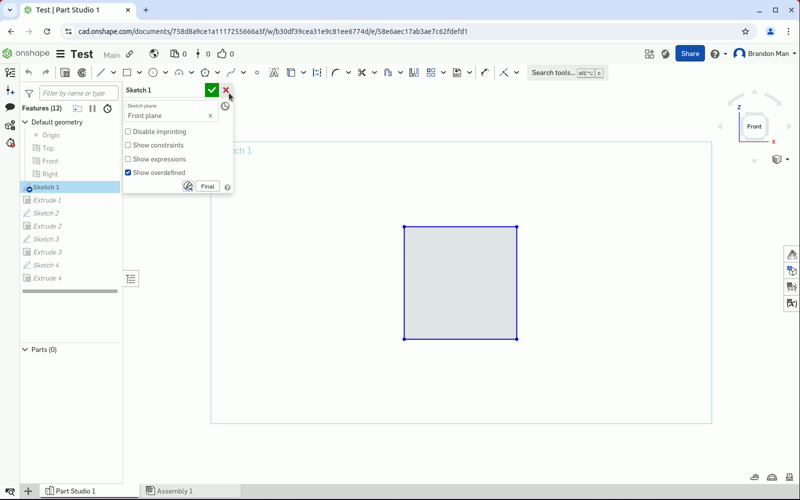
key(shift+s)
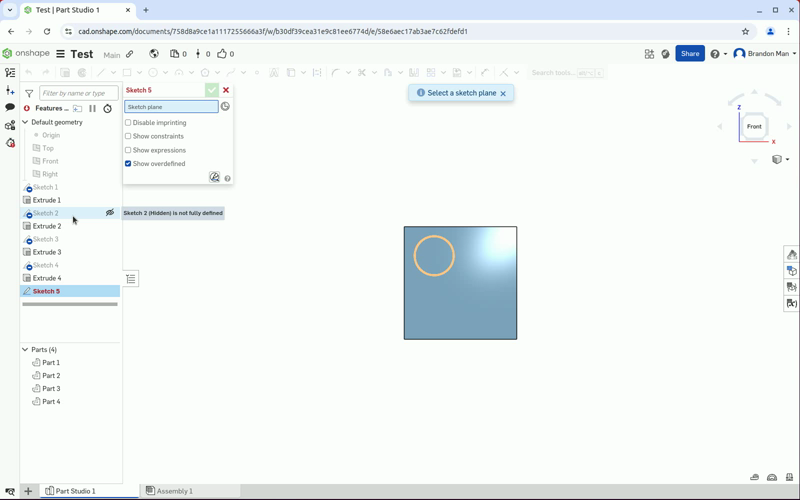
scroll(3)
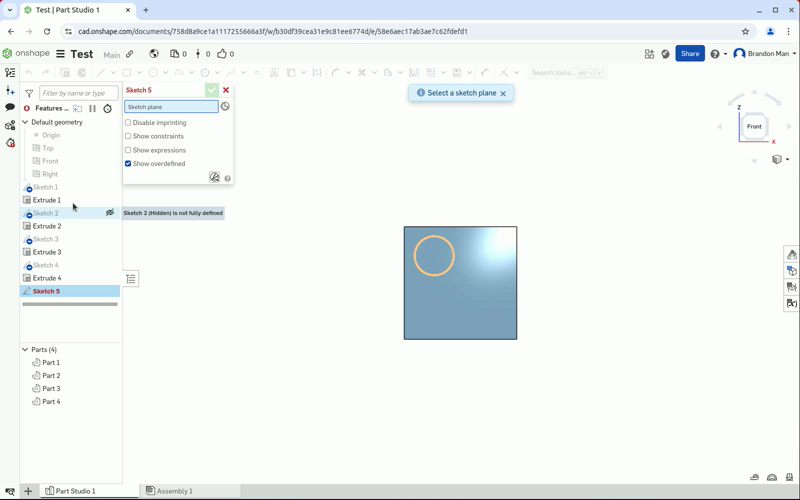
mouse_move(73, 163)
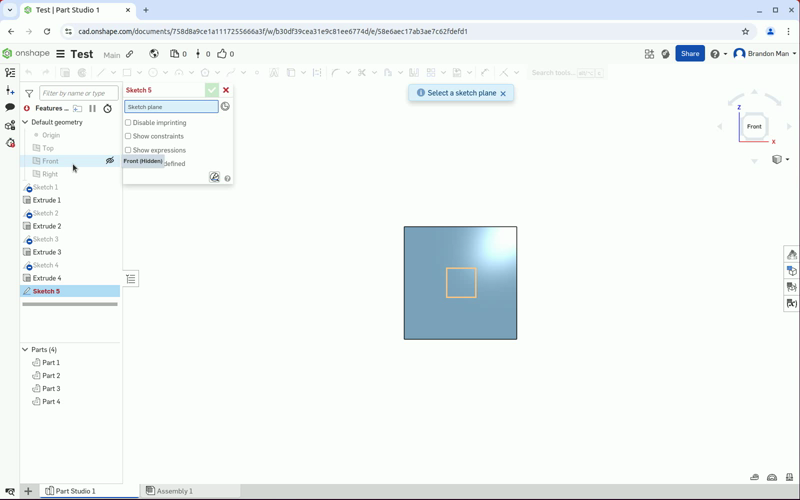
click(73, 163)
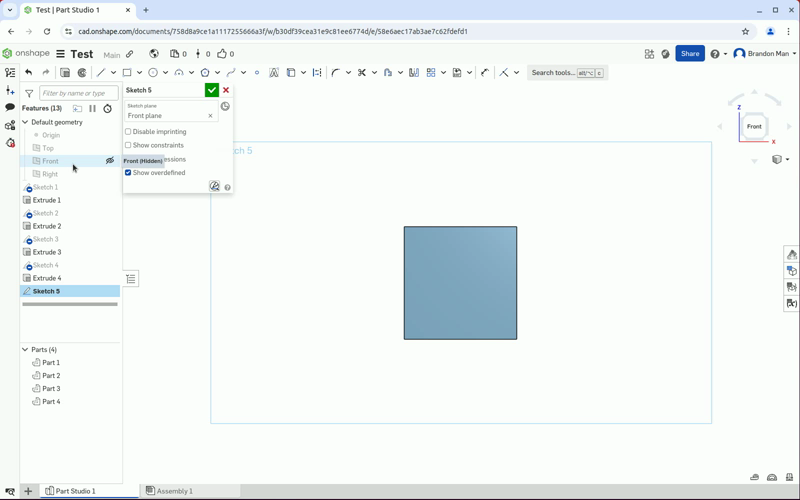
mouse_move(73, 352)
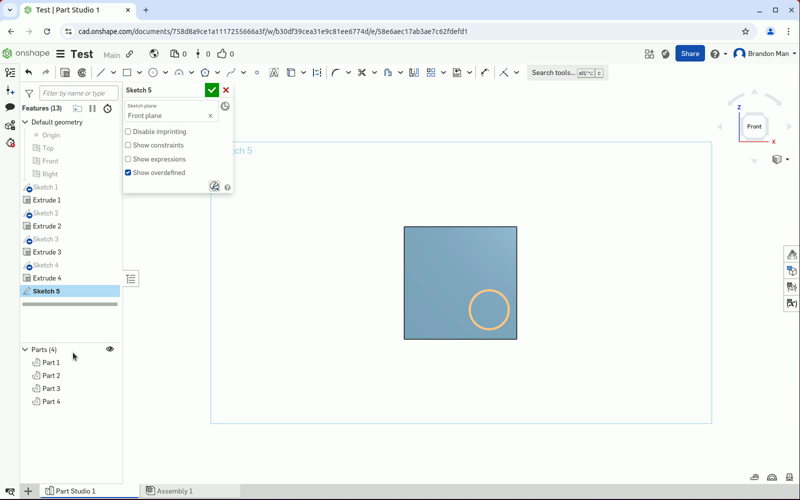
key(y)
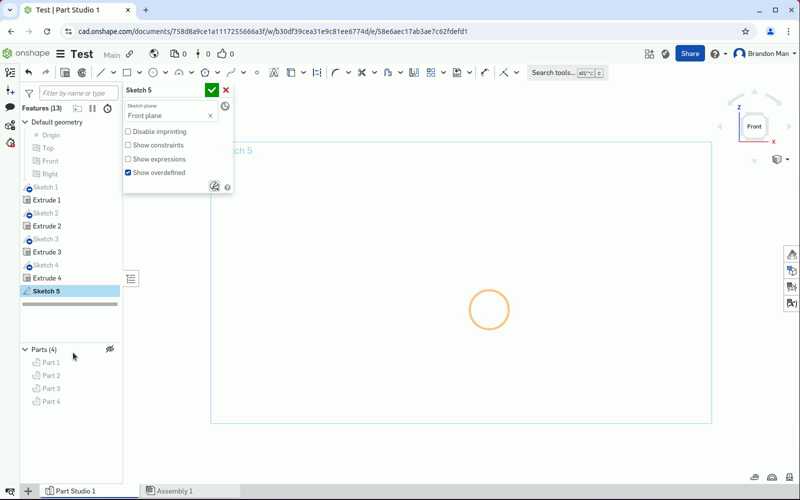
key(c)
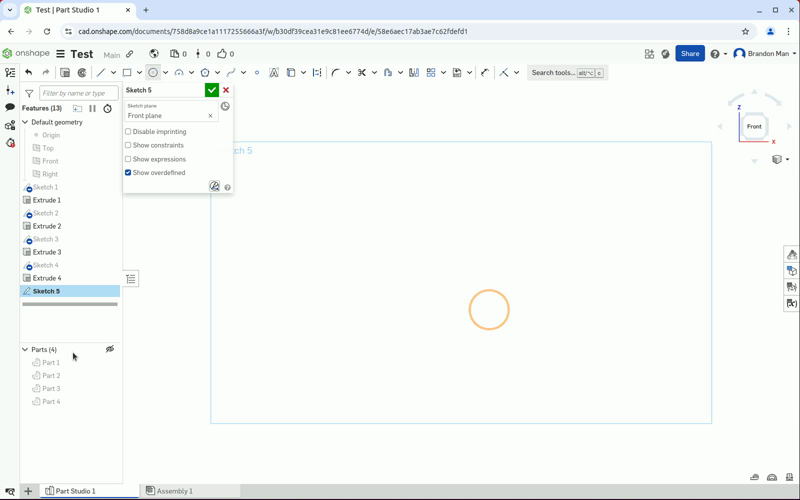
key_down(shift)
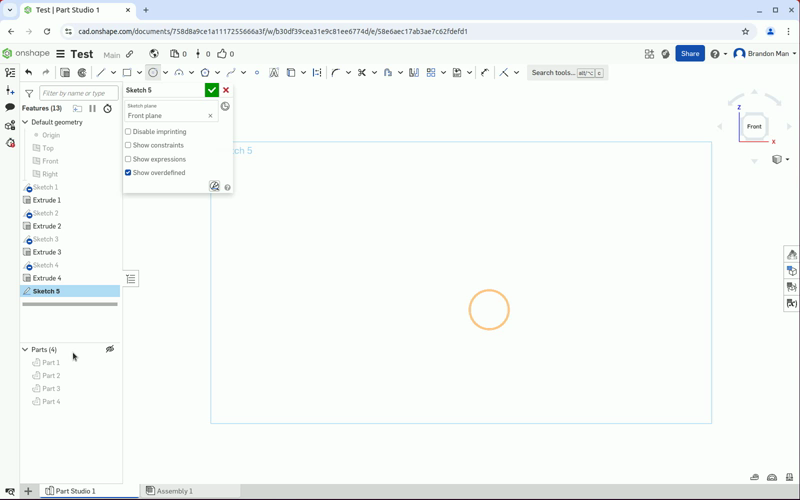
mouse_move(434, 309)
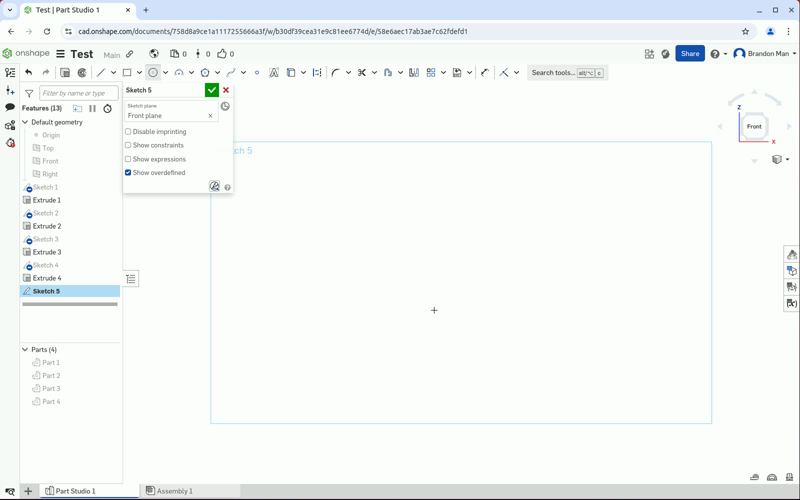
click(434, 309)
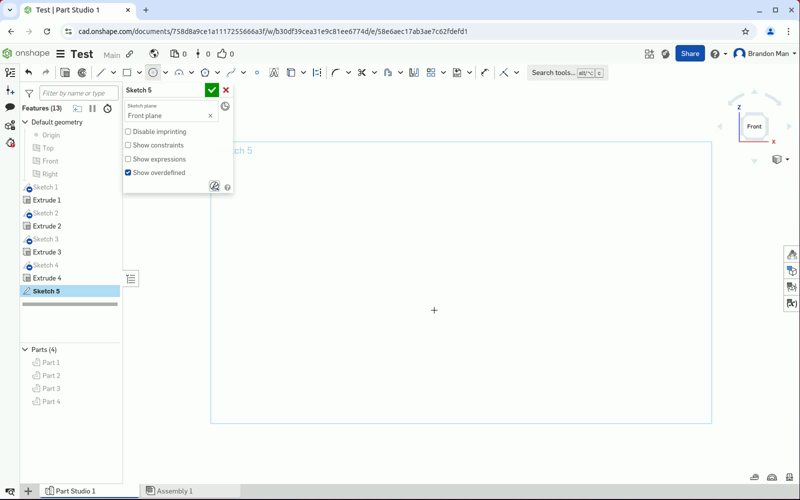
key_up(shift)
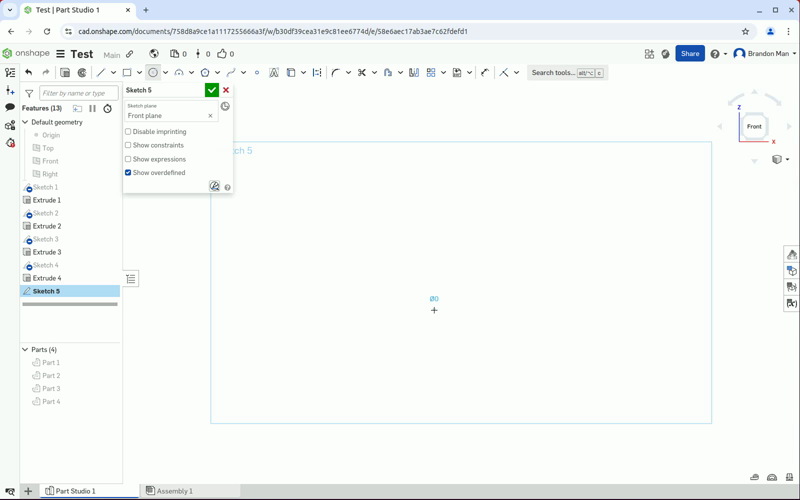
mouse_move(453, 309)
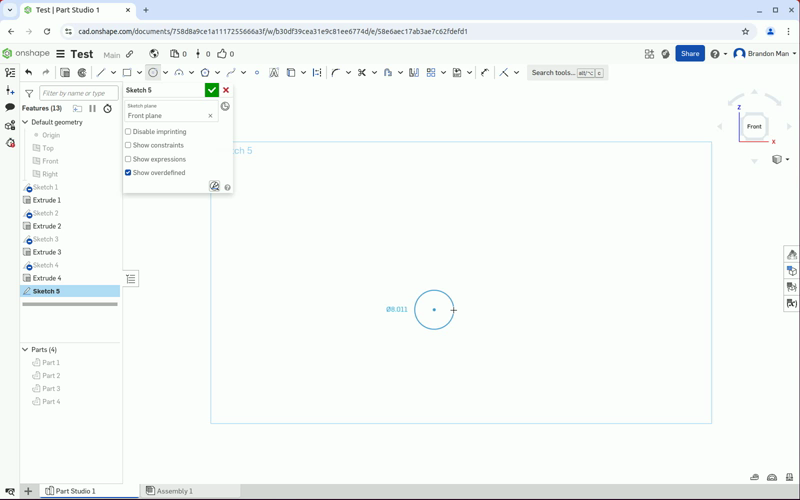
click(453, 309)
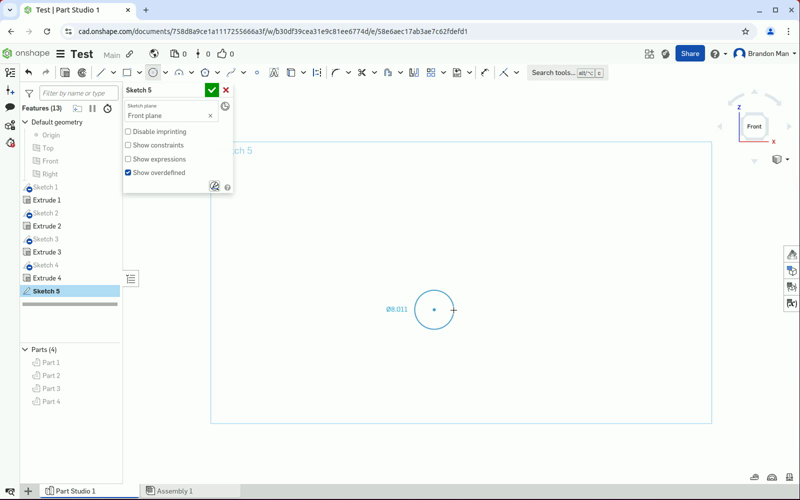
key(esc)
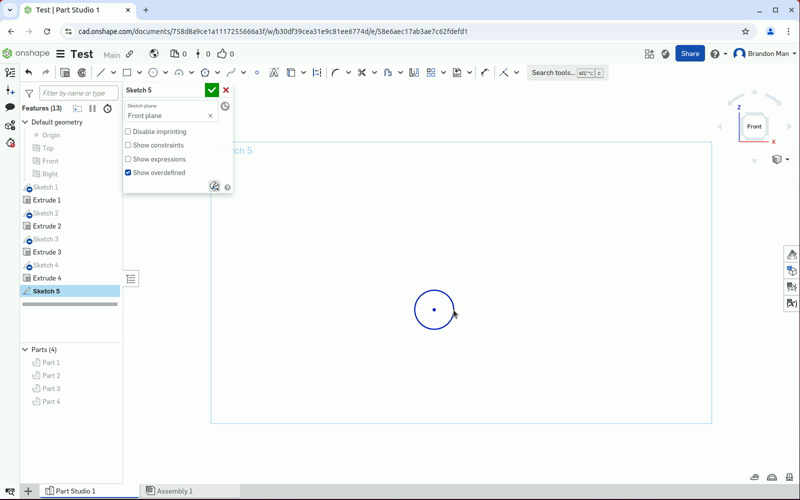
mouse_move(434, 303)
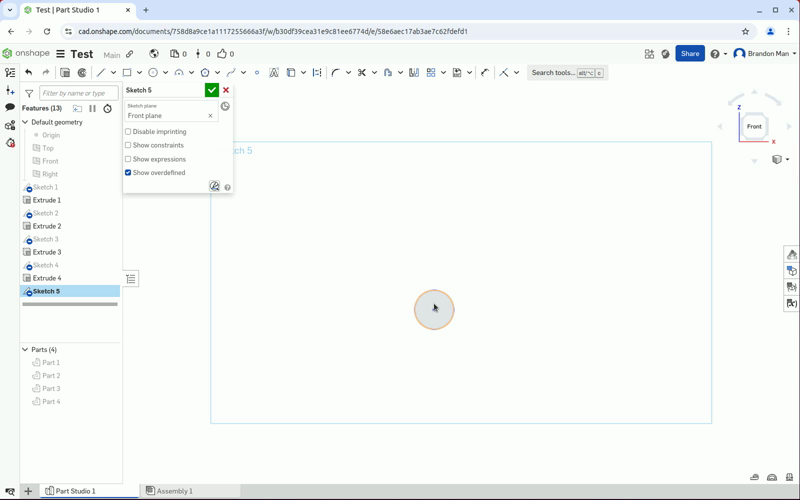
scroll(6)
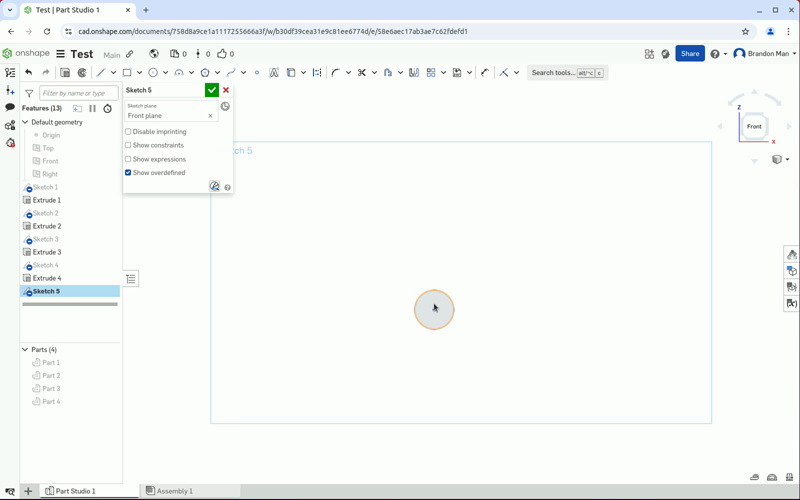
scroll(6)
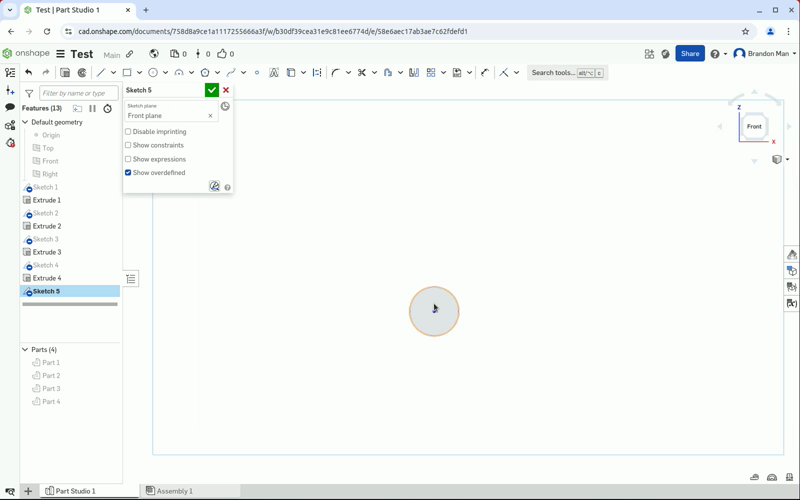
scroll(6)
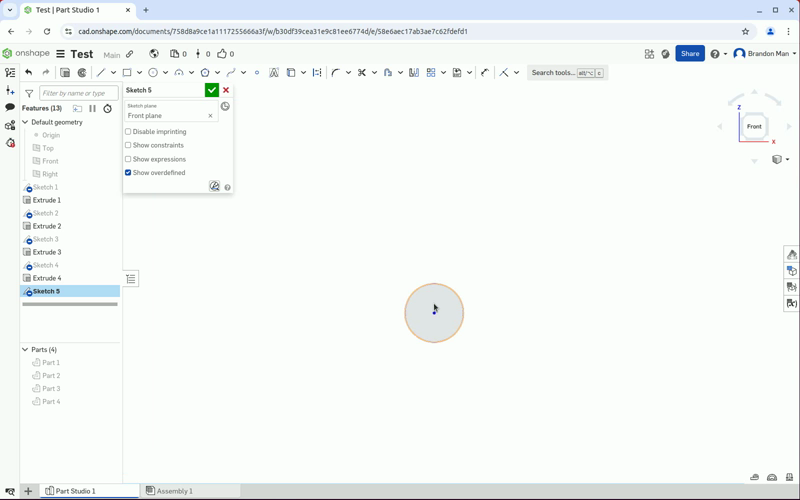
scroll(6)
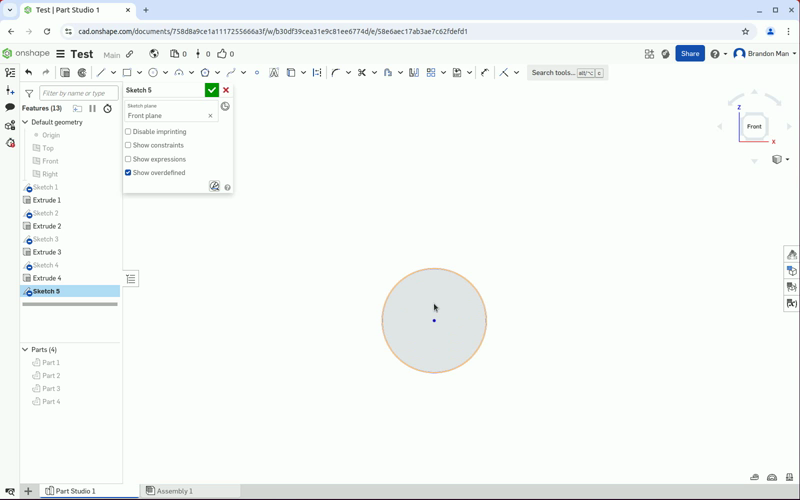
scroll(6)
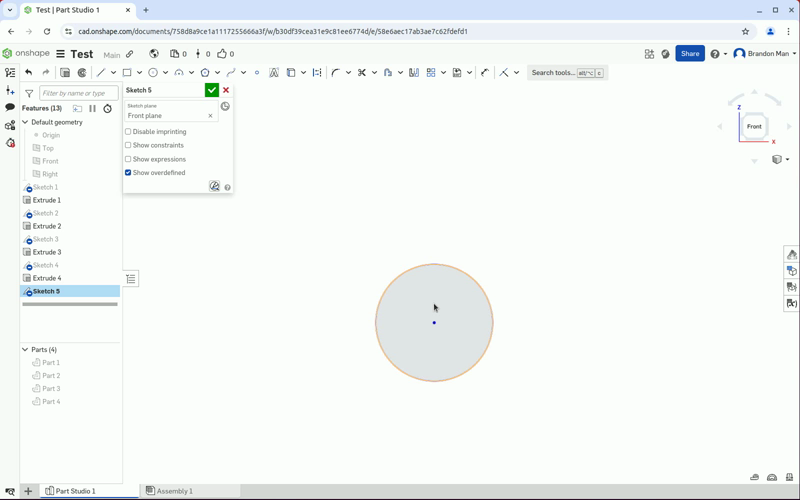
scroll(6)
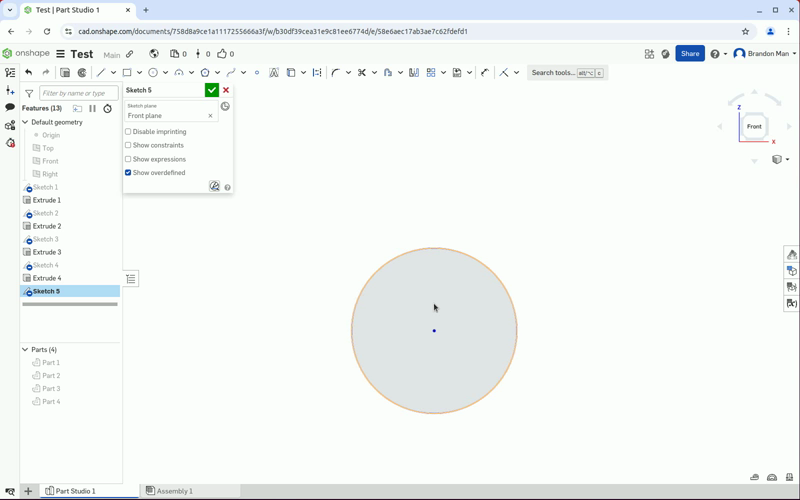
scroll(6)
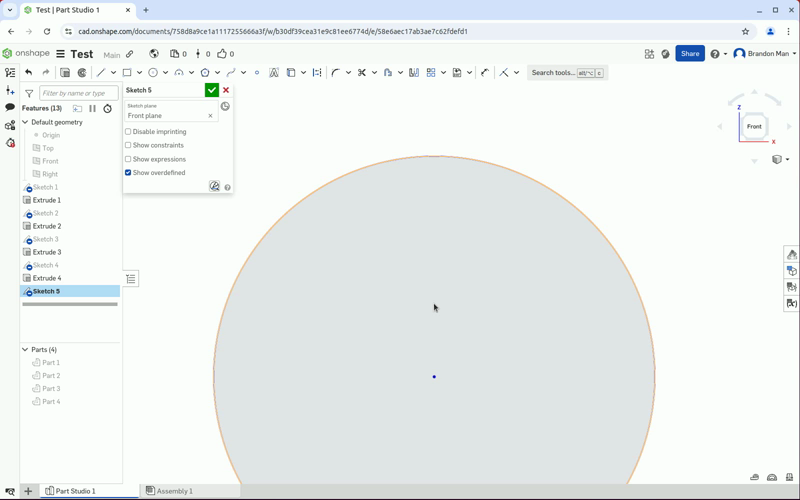
click(434, 303)
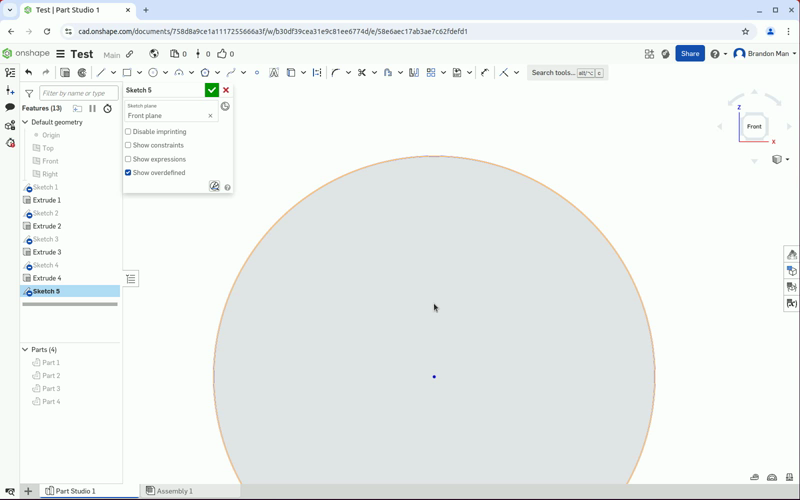
scroll(-6)
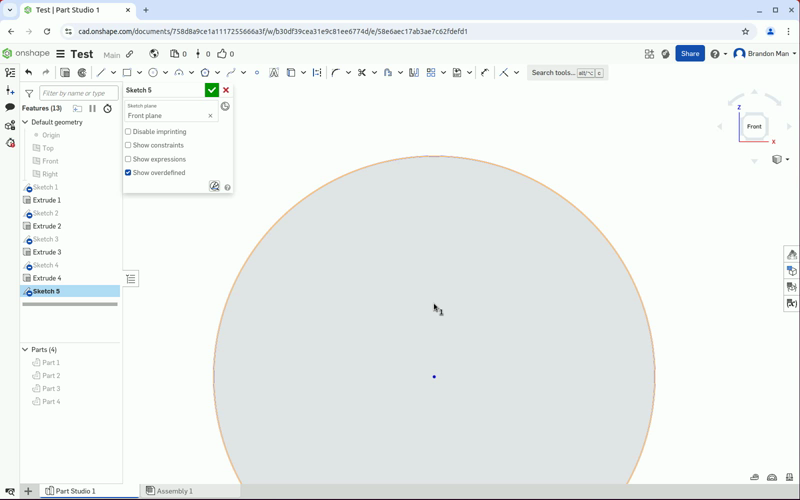
scroll(-6)
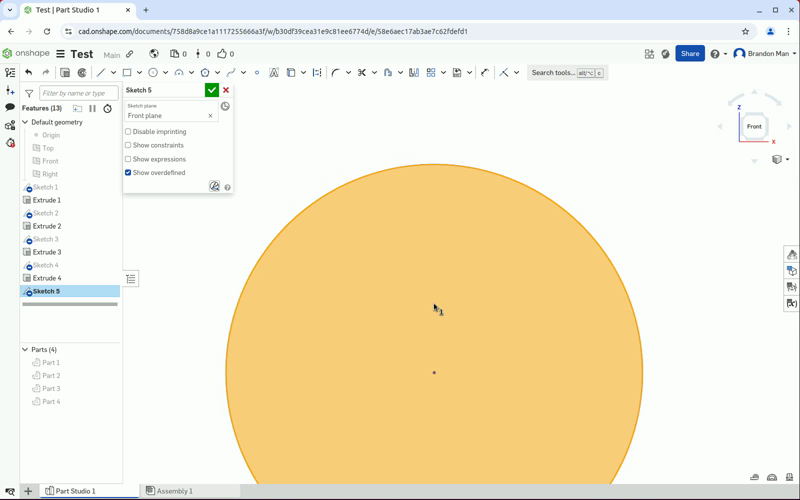
scroll(-6)
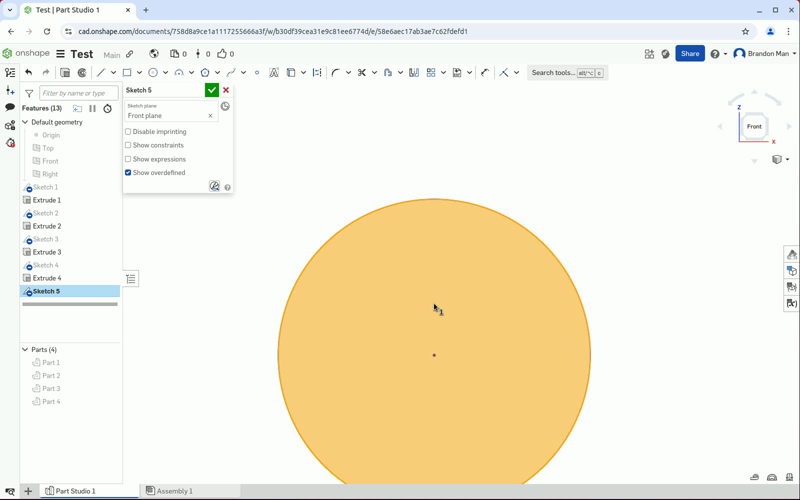
scroll(-6)
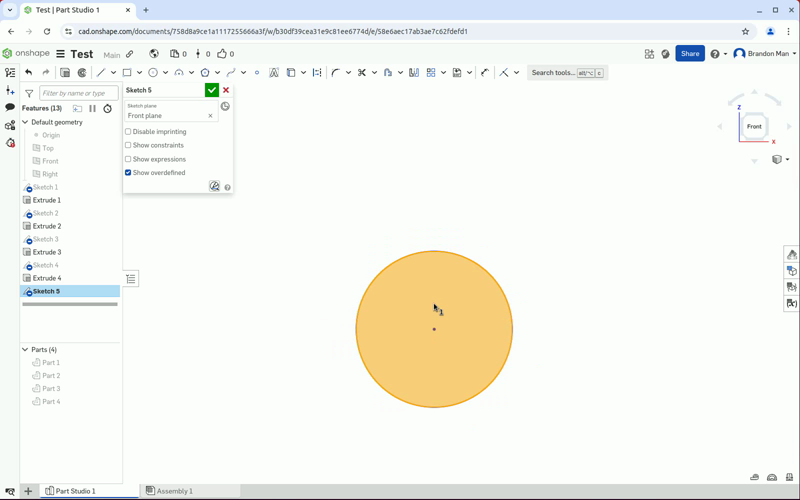
scroll(-6)
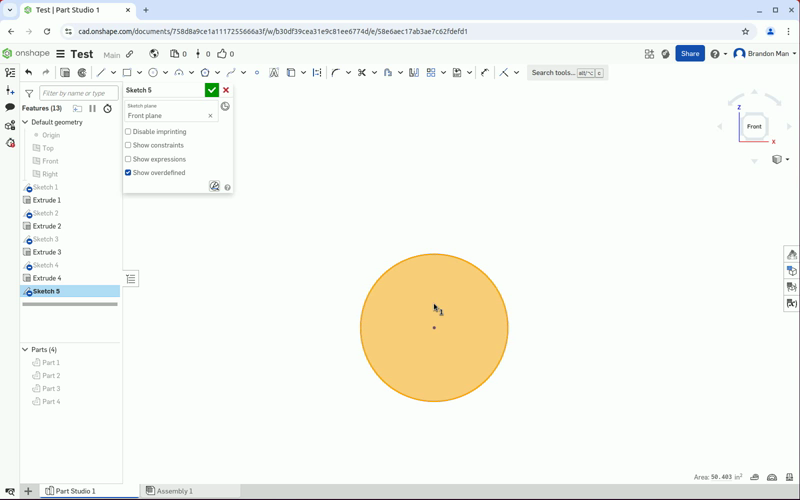
scroll(-6)
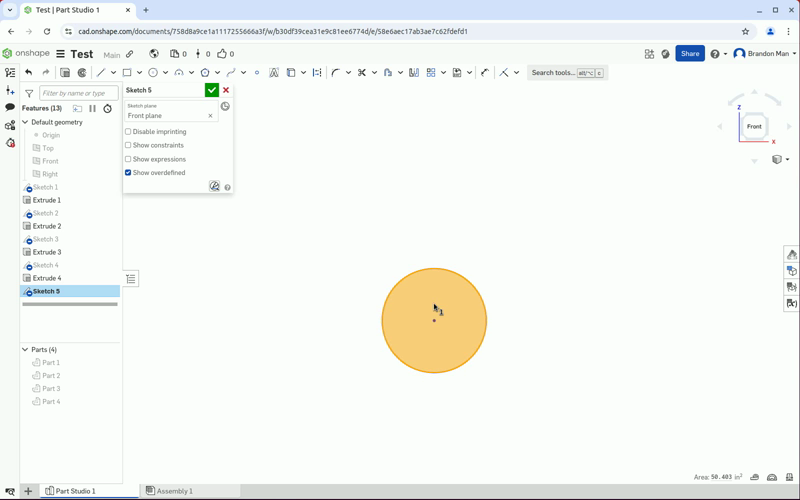
scroll(-6)
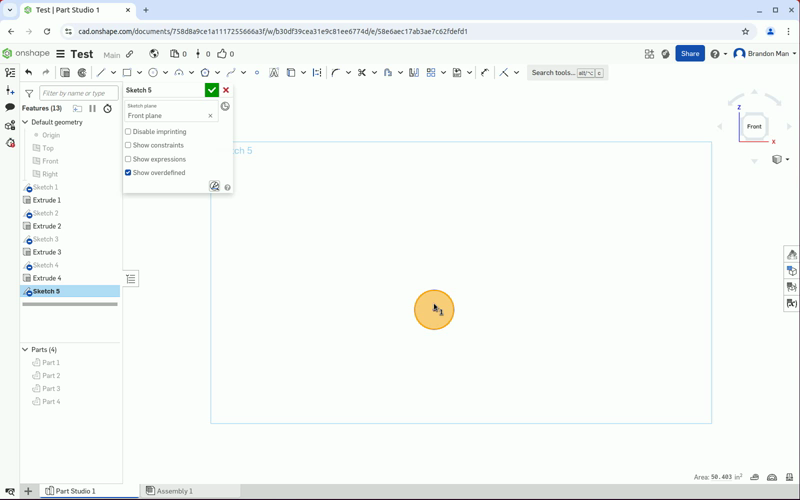
mouse_move(73, 352)
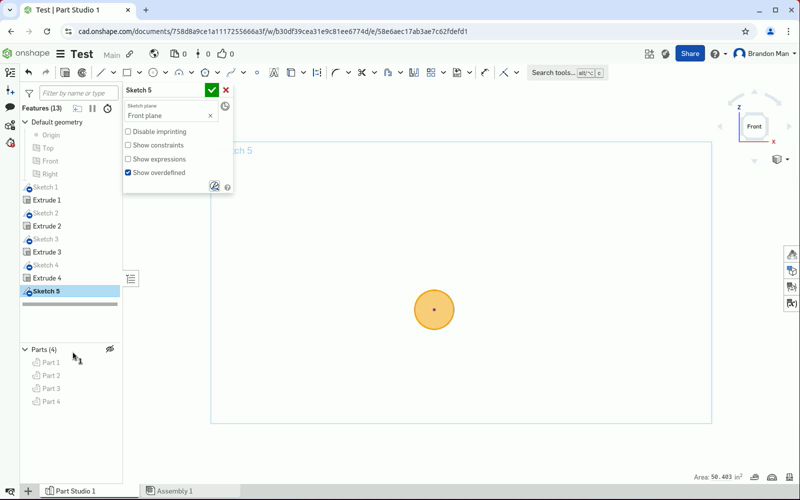
key(shift+y)
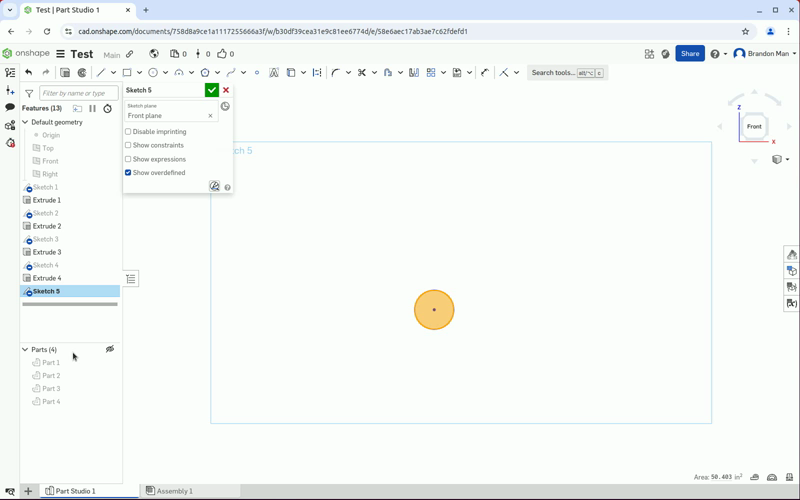
key(shift+e)
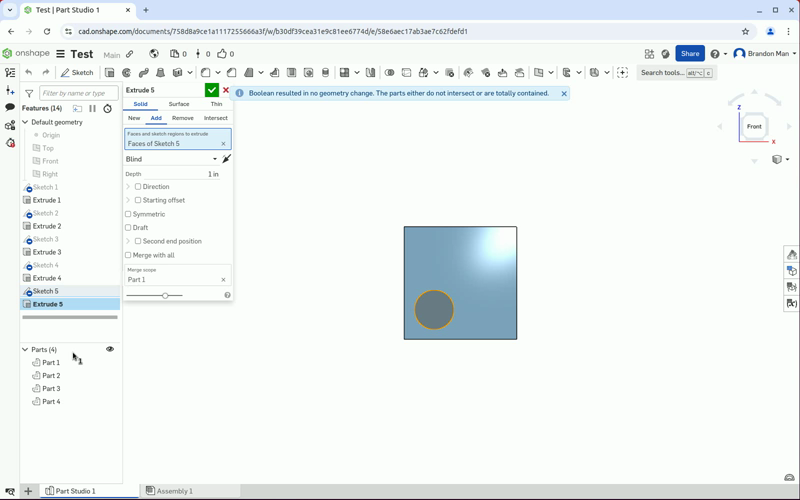
mouse_move(143, 106)
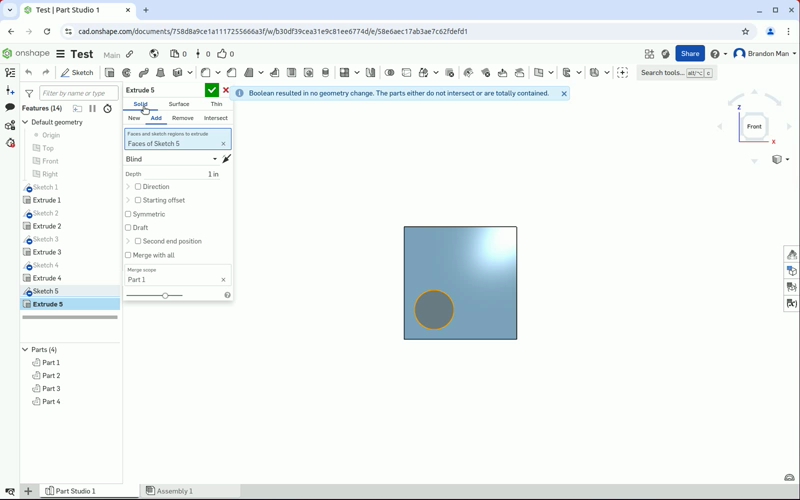
click(143, 106)
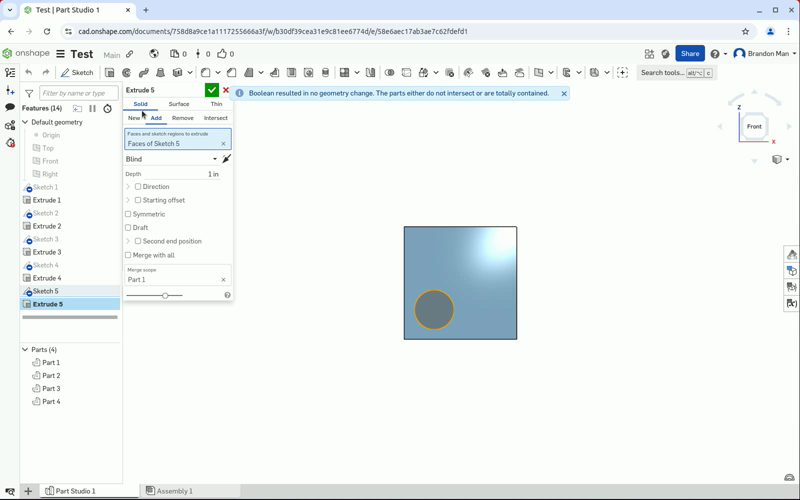
mouse_move(137, 120)
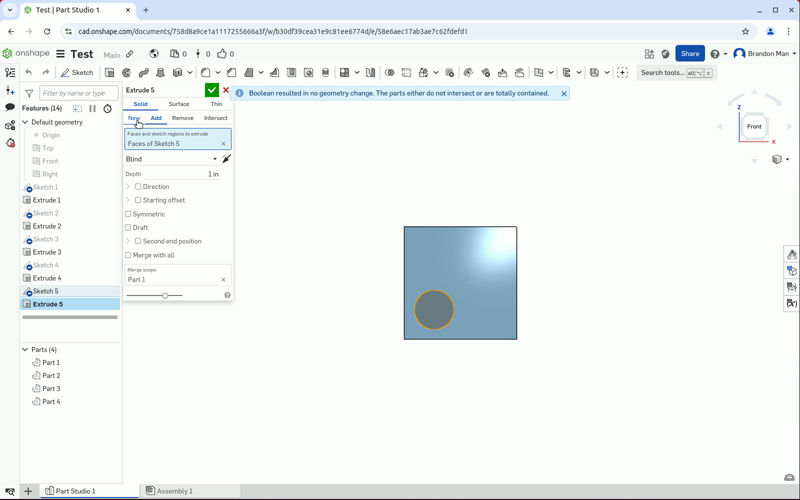
click(137, 120)
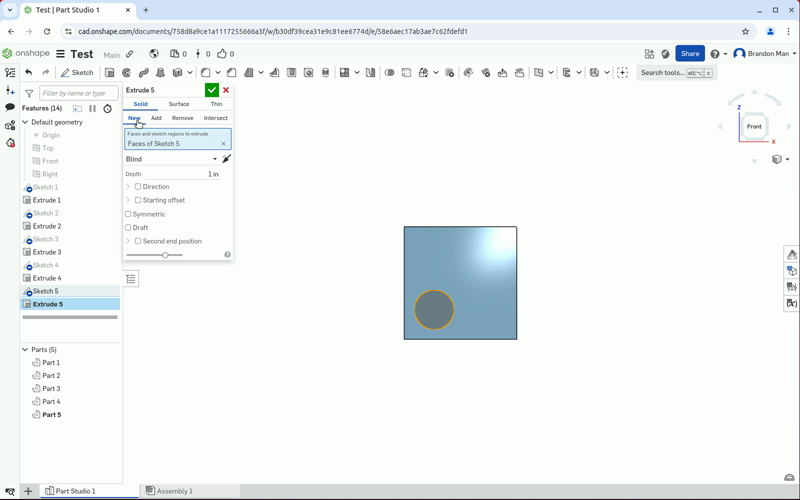
key(tab, 4)
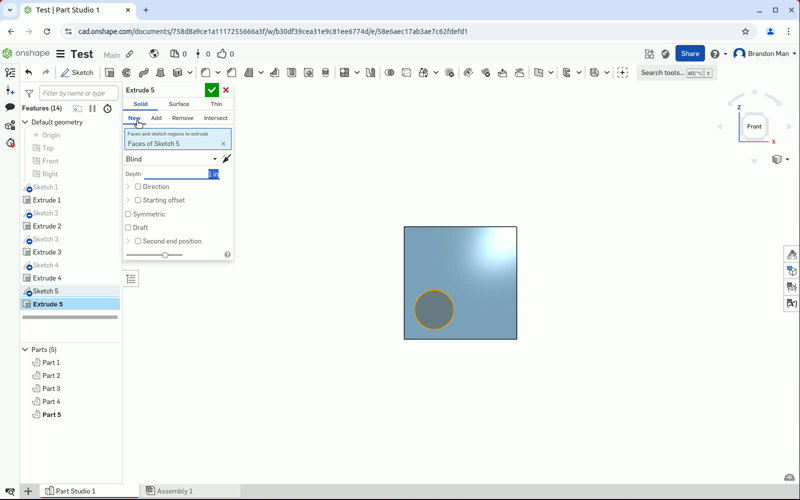
text(3.37)
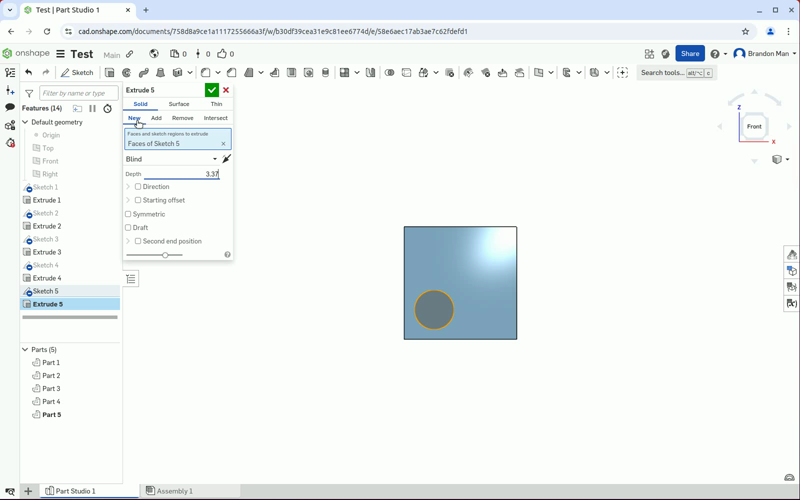
key(enter)
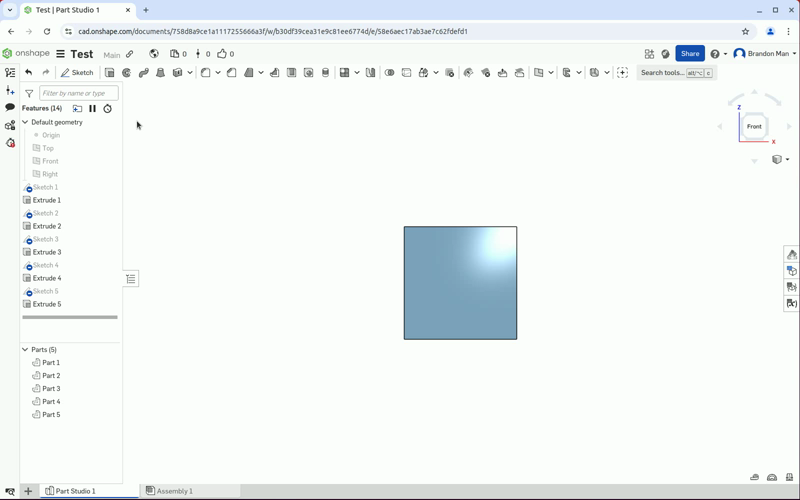
key(shift+h)
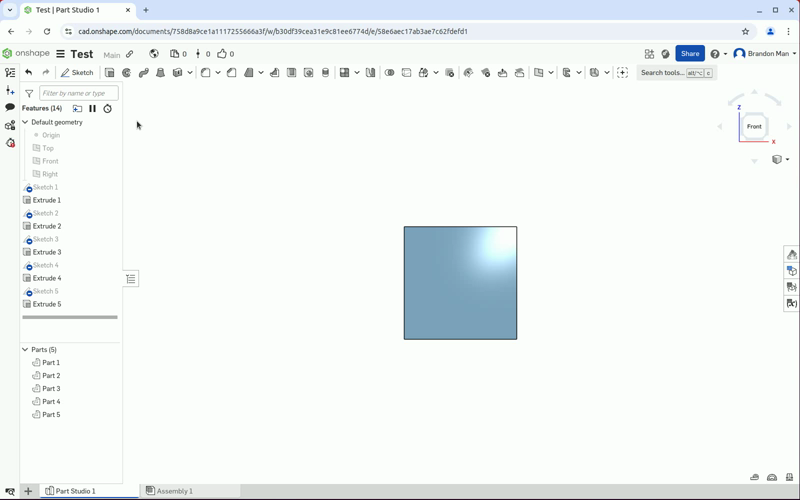
key(shift+h)
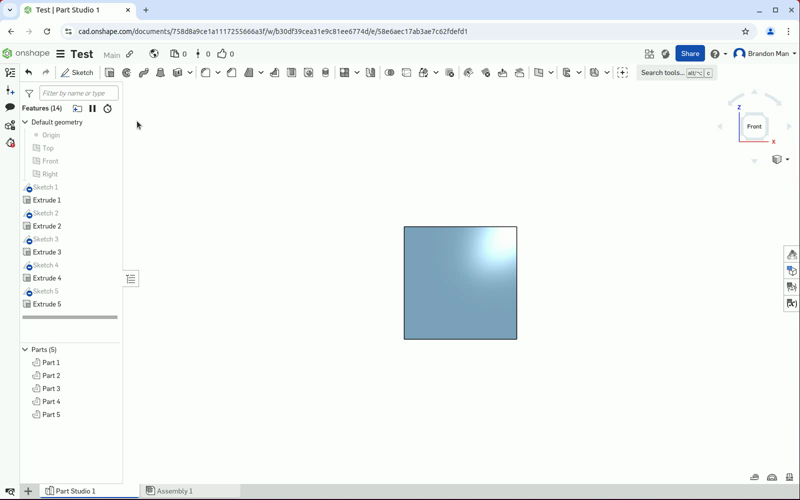
mouse_move(73, 189)
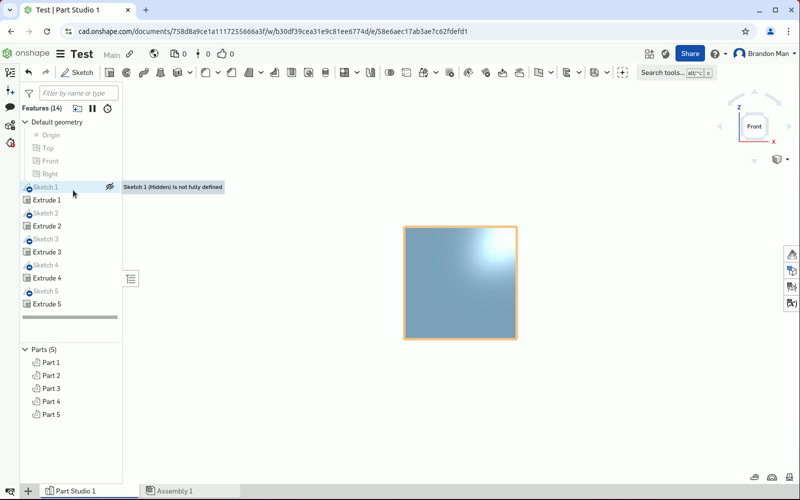
click(73, 189)
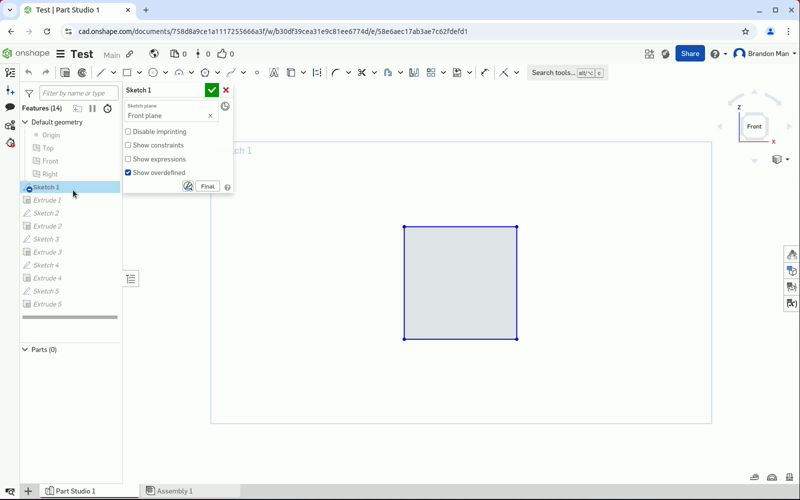
mouse_move(229, 92)
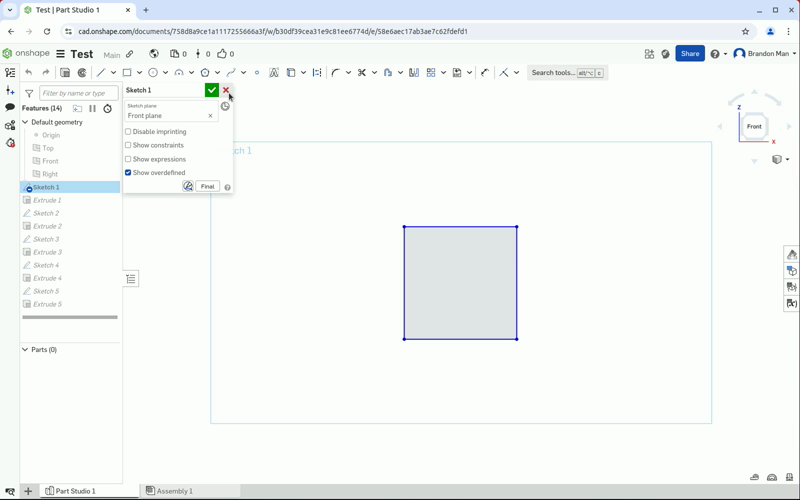
click(229, 92)
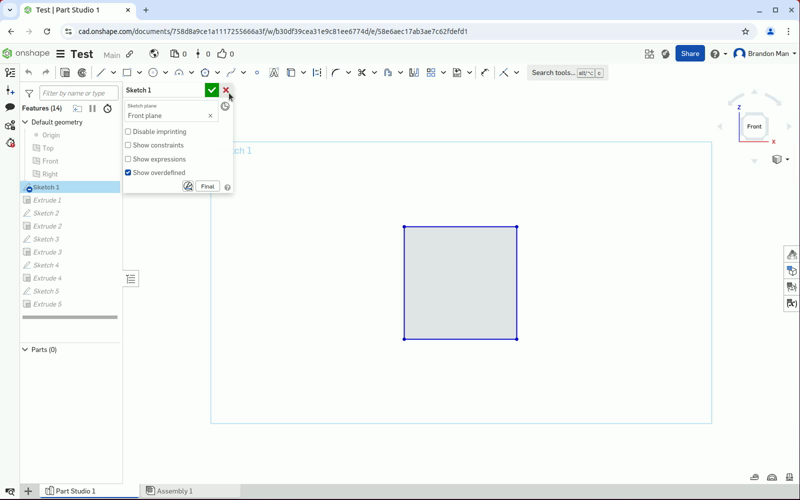
key(shift+s)
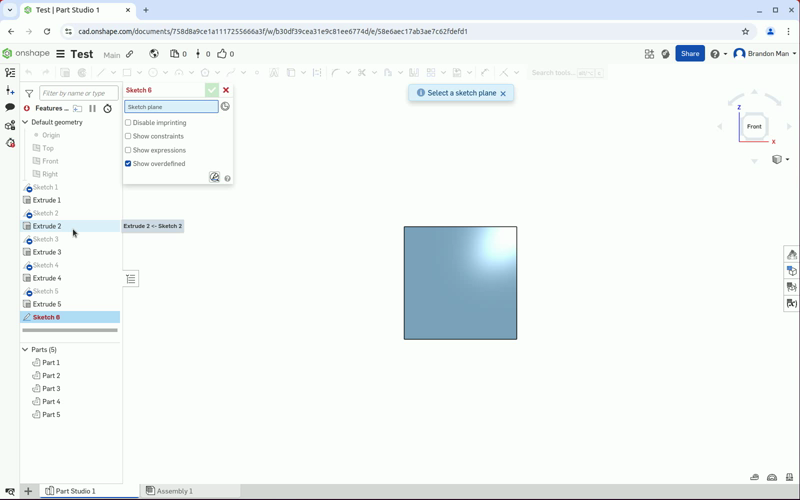
scroll(3)
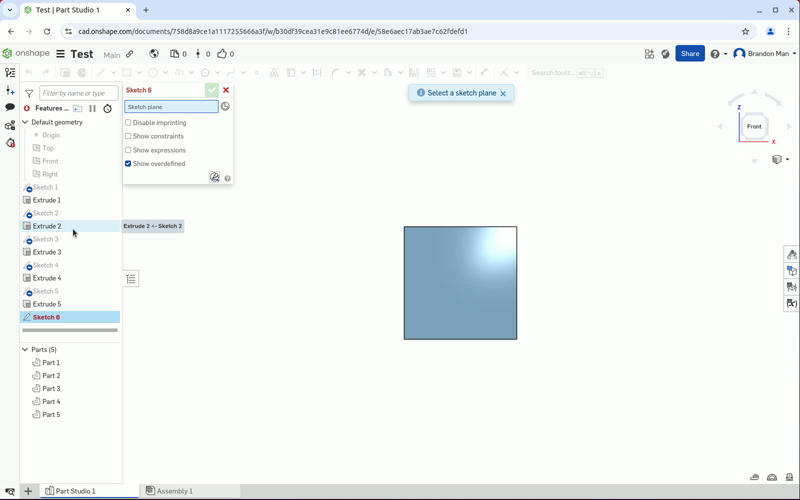
mouse_move(73, 163)
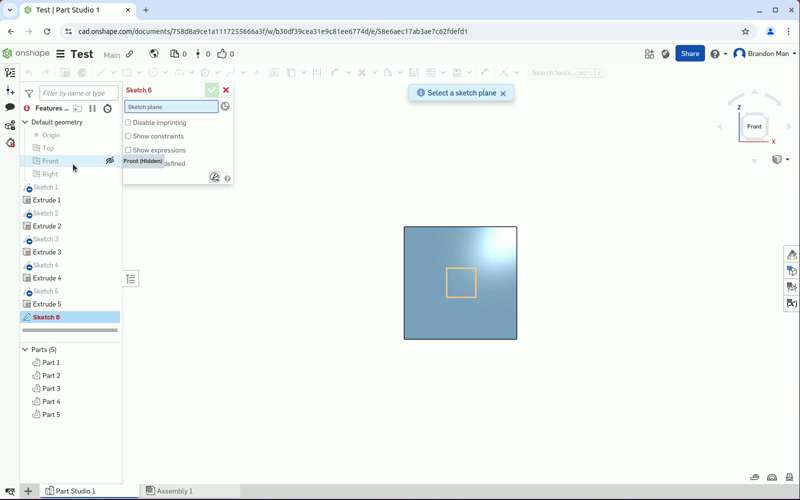
click(73, 163)
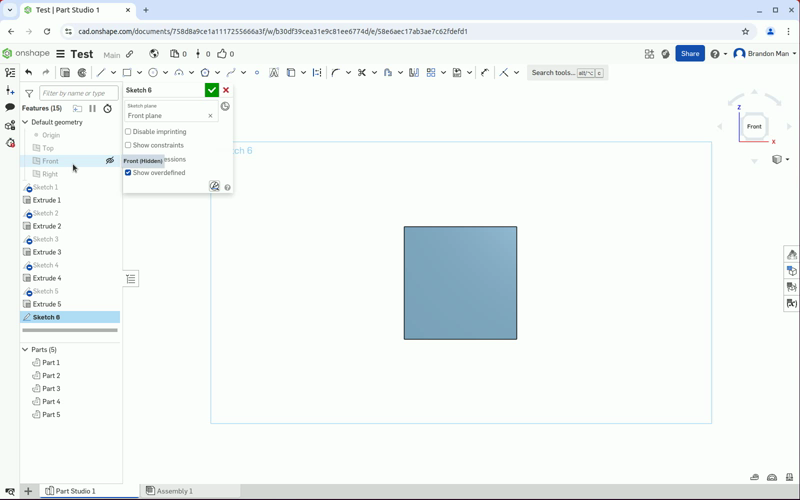
mouse_move(73, 352)
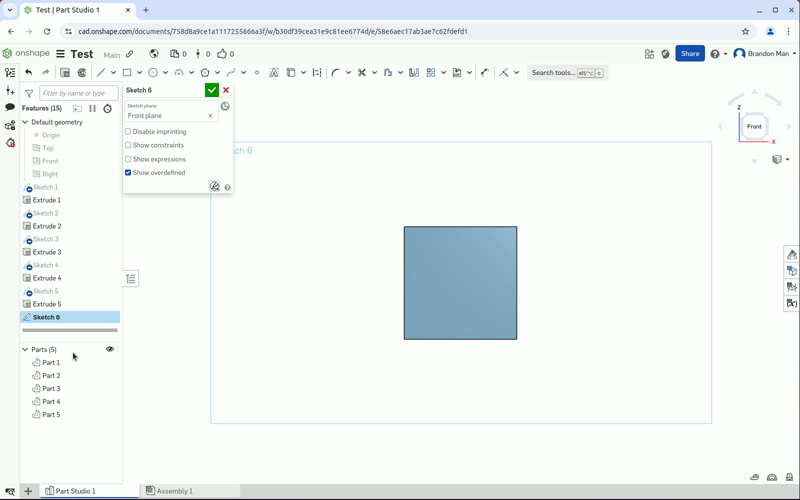
key(y)
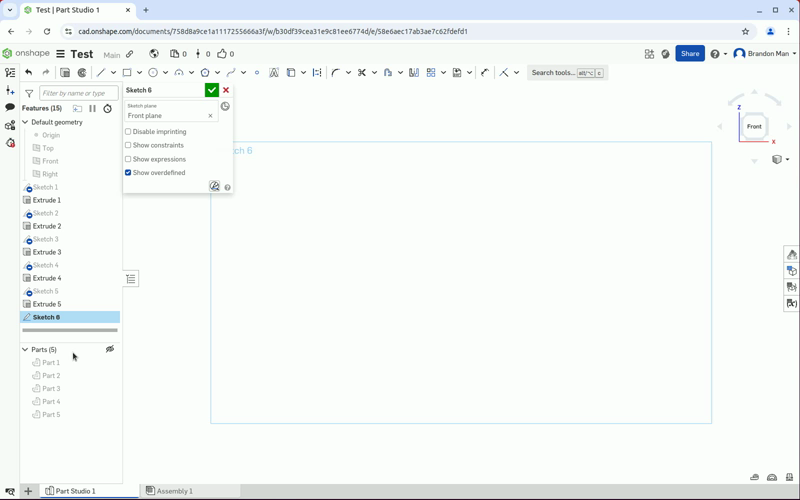
key(c)
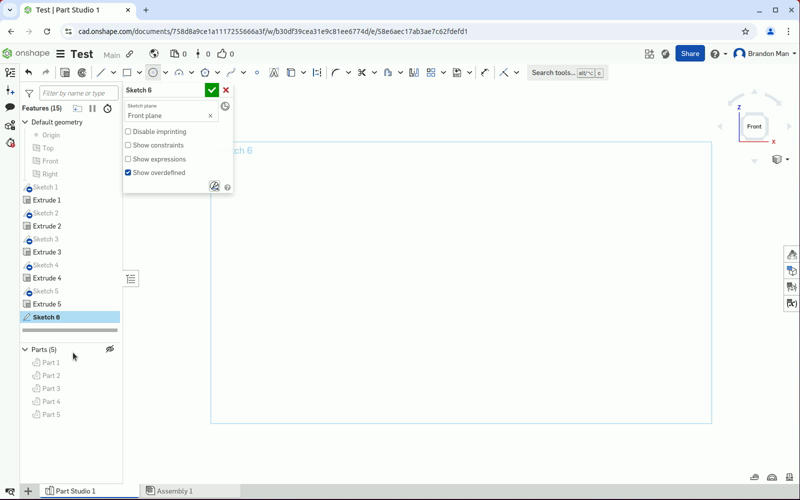
key_down(shift)
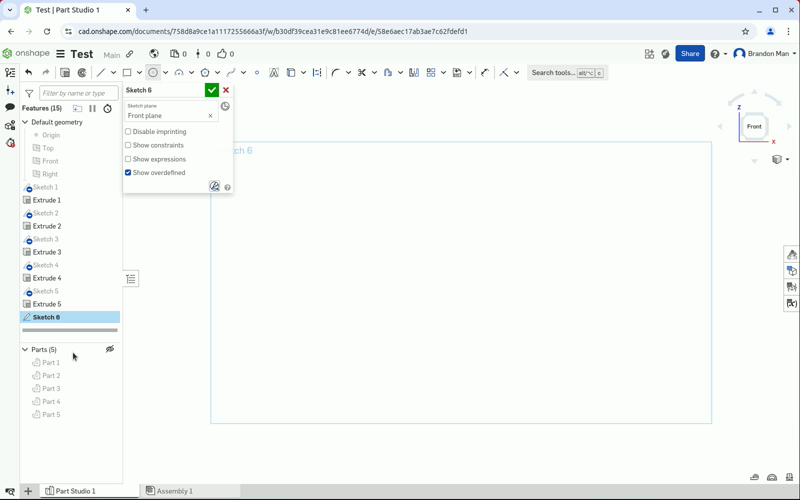
mouse_move(461, 282)
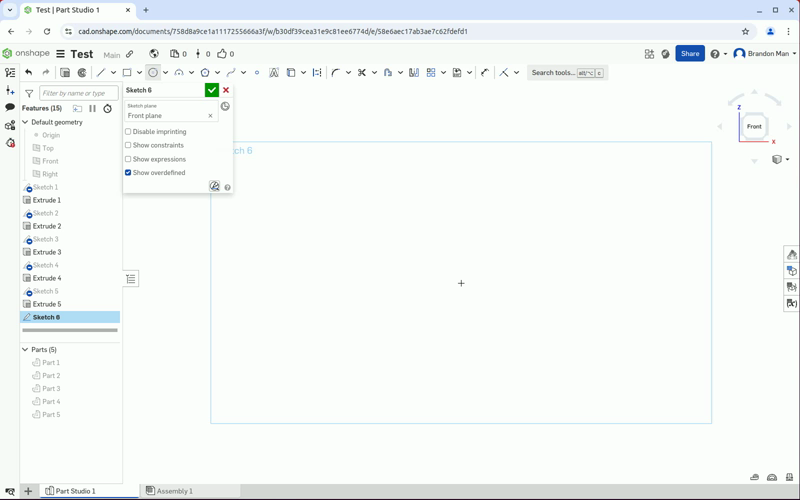
click(461, 282)
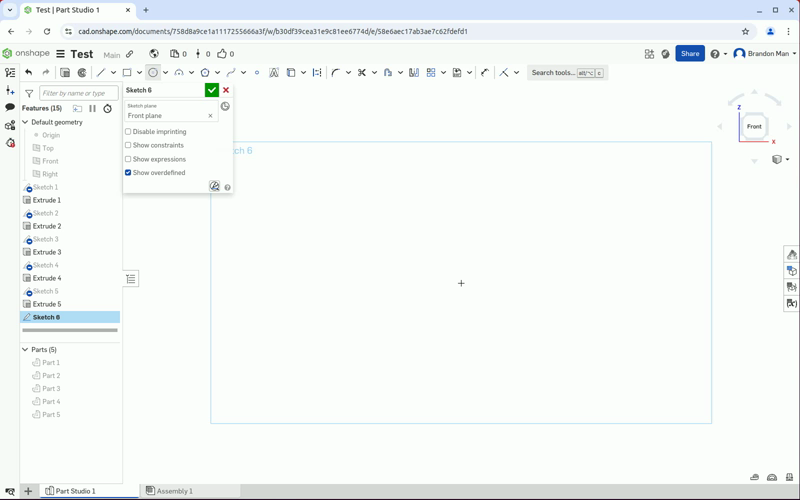
key_up(shift)
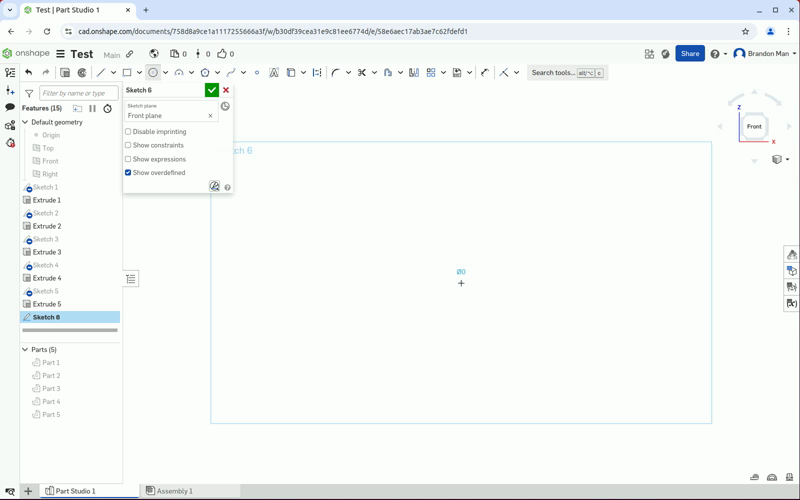
mouse_move(506, 282)
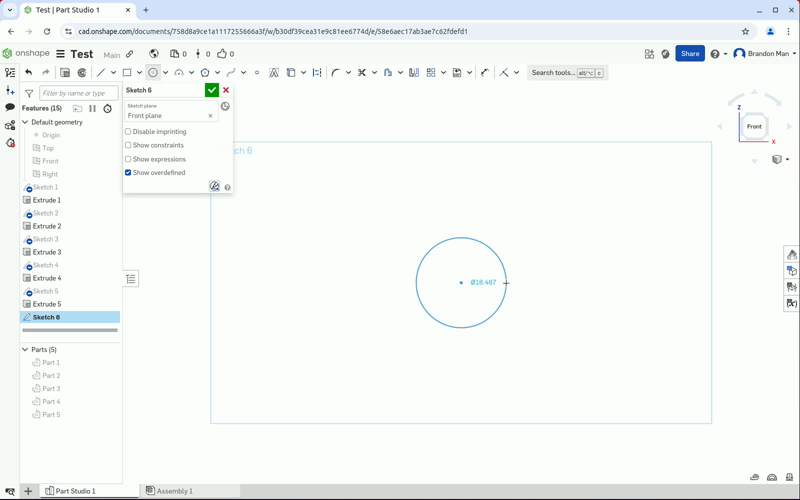
click(506, 282)
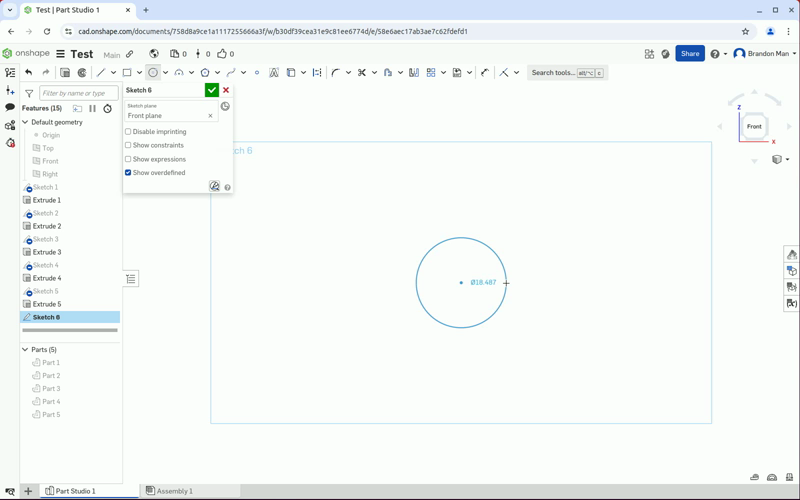
key(esc)
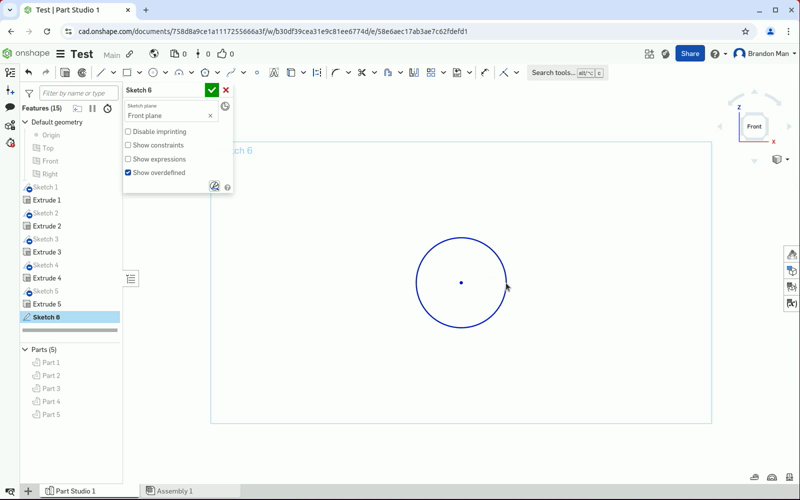
mouse_move(426, 293)
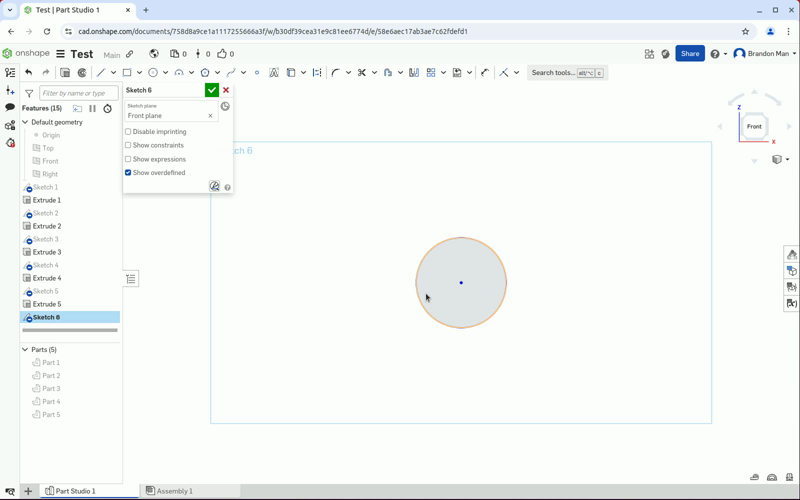
click(426, 293)
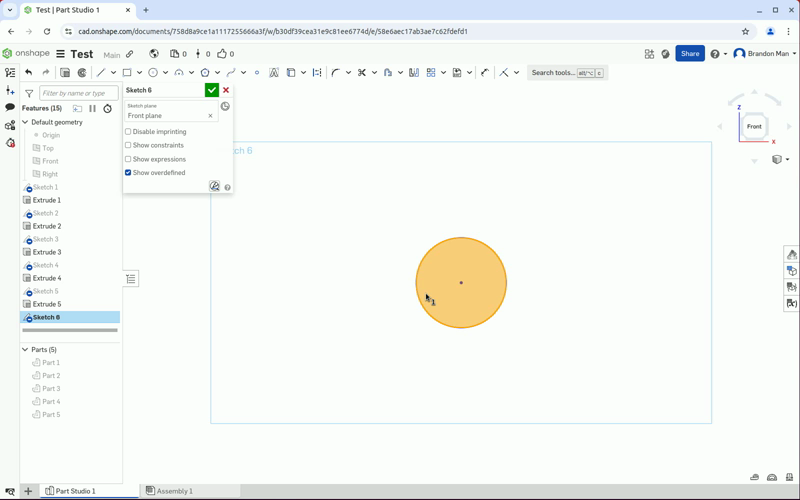
mouse_move(73, 352)
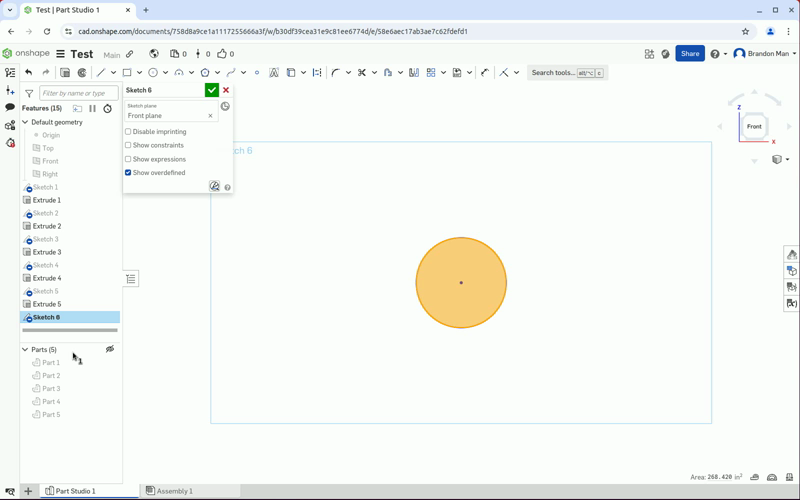
key(shift+y)
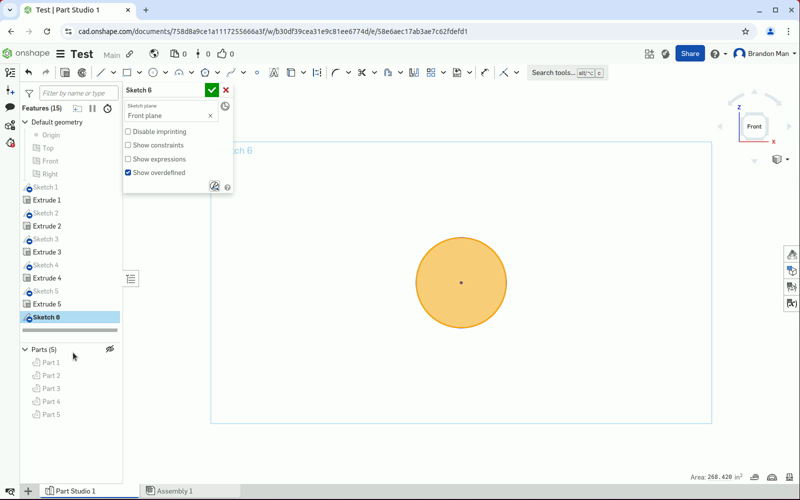
key(shift+e)
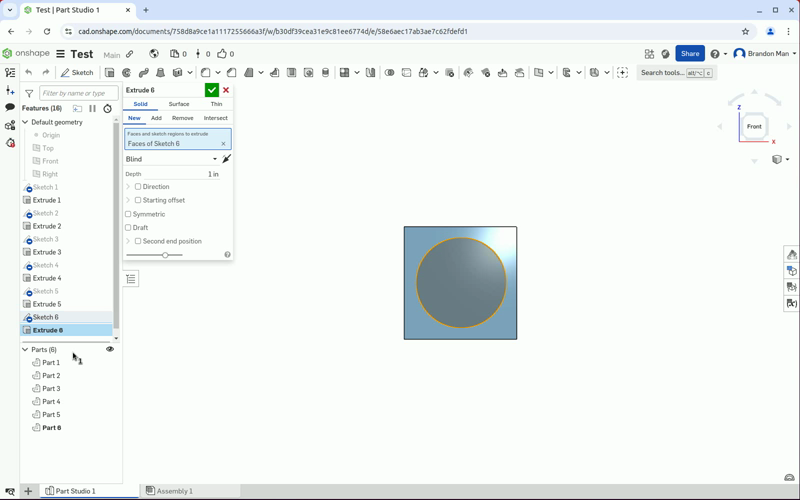
mouse_move(143, 106)
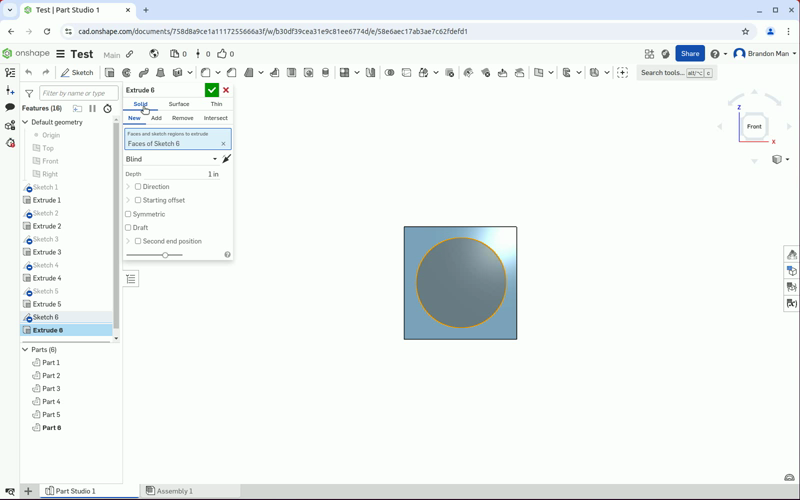
click(143, 106)
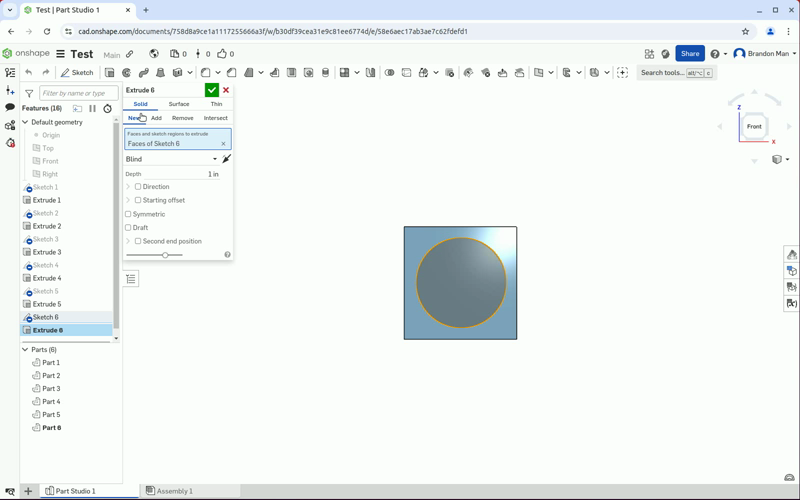
mouse_move(137, 120)
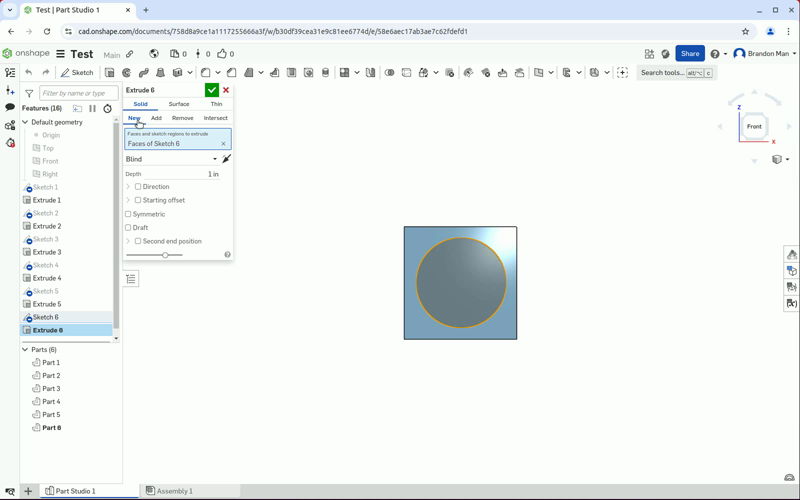
click(137, 120)
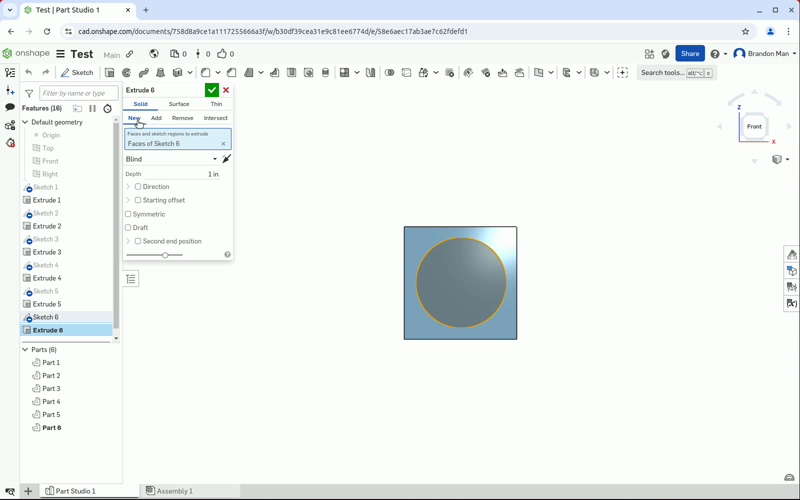
key(tab, 4)
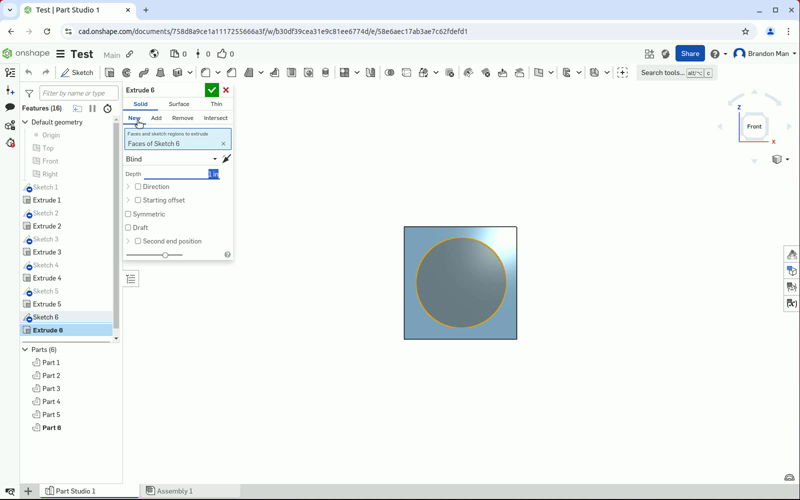
text(-5.777)
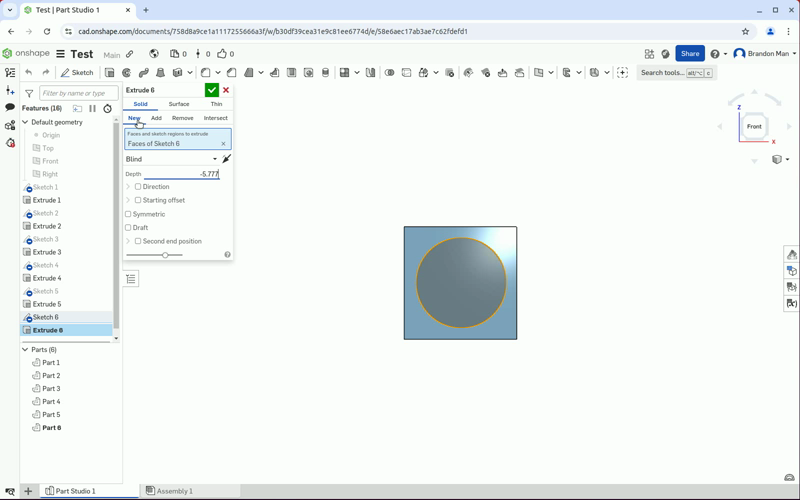
key(enter)
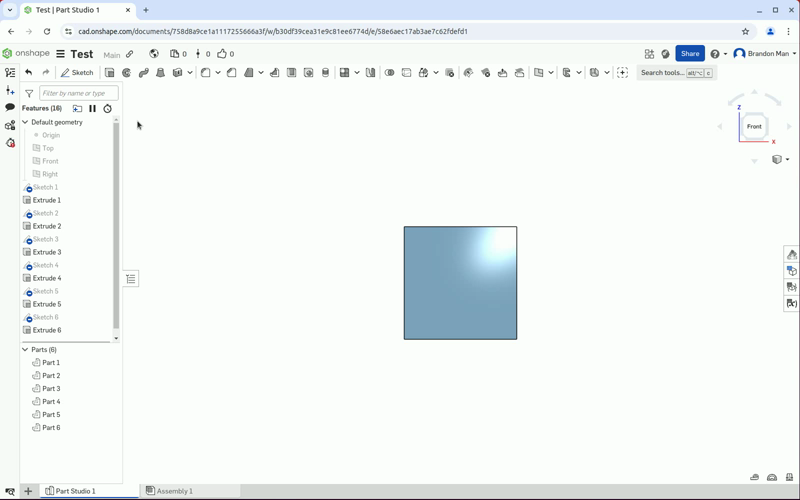
key(shift+h)
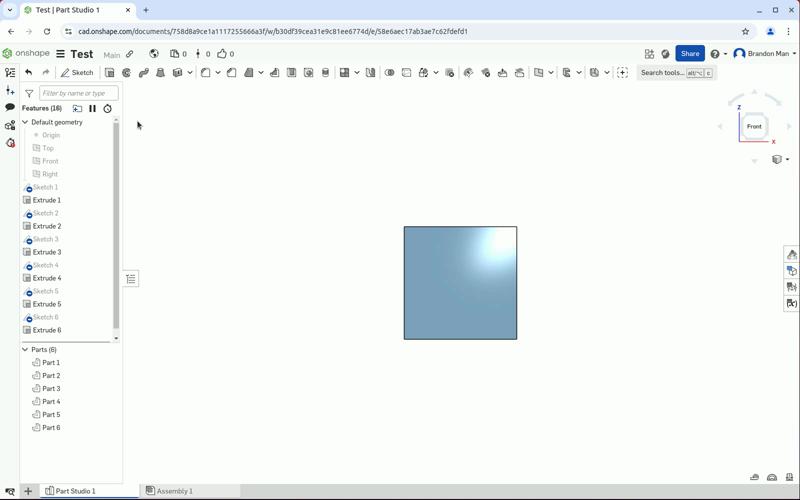
key(shift+h)
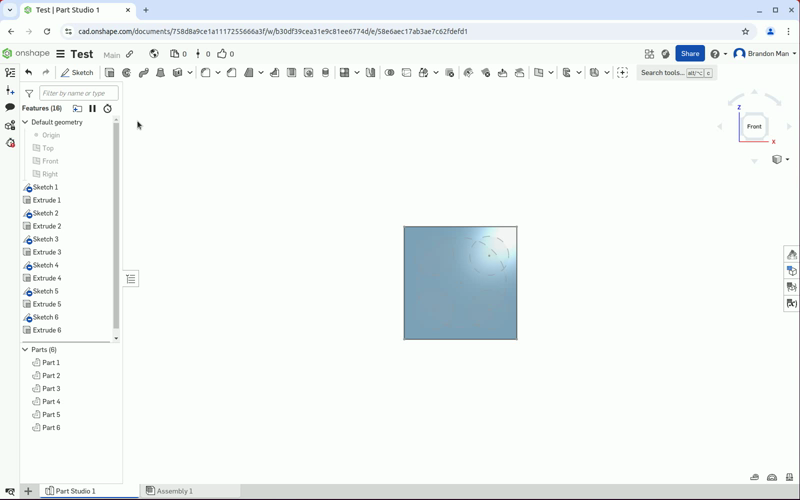
key(shift+7)
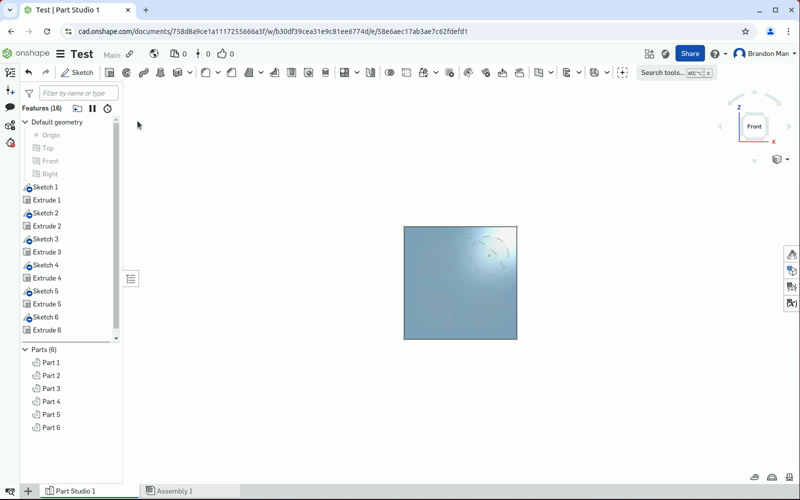
key(left, 2)
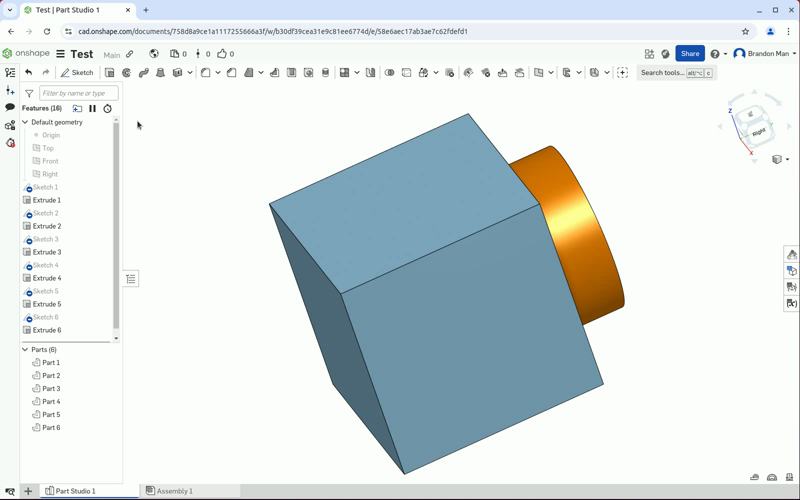
key(down, 2)
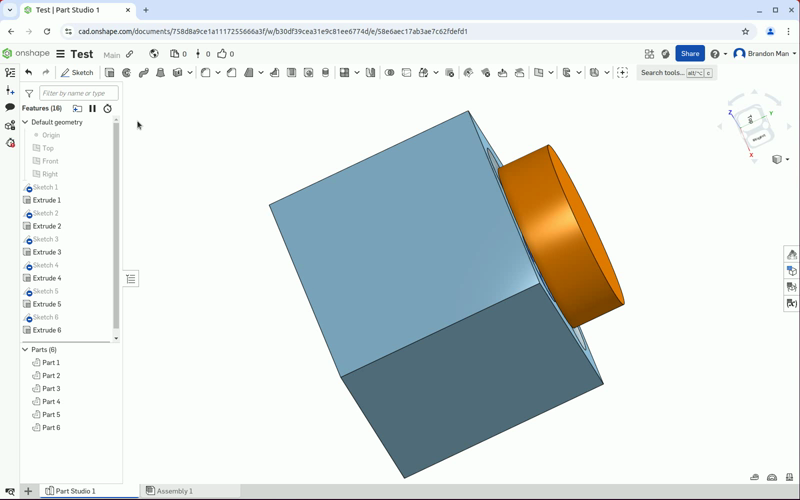
key(up, 2)
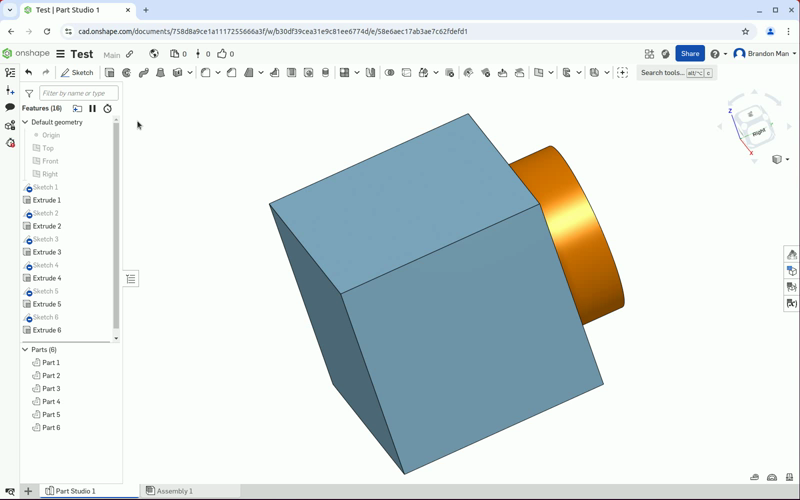
key(right, 2)
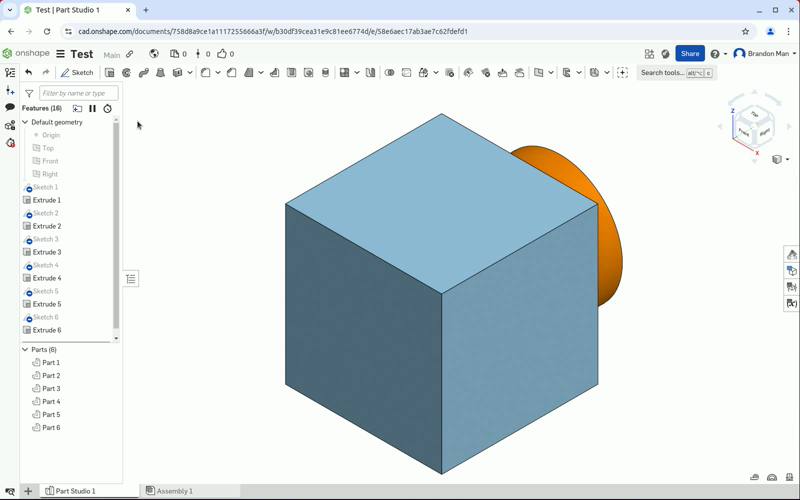
mouse_move(69, 189)
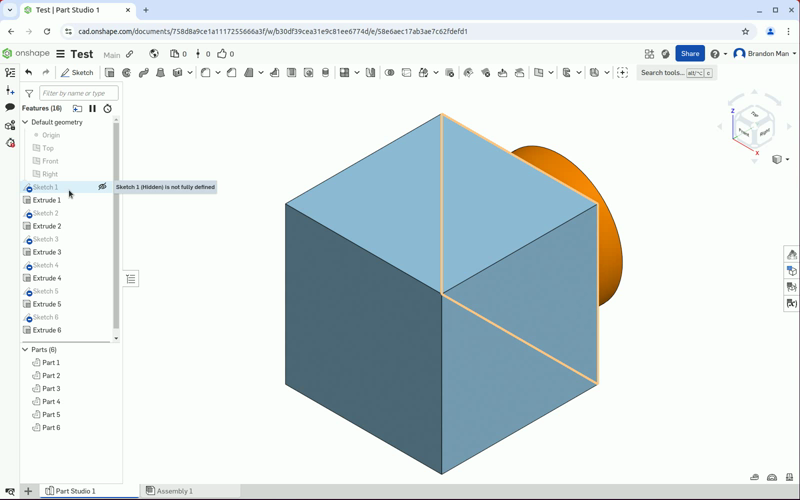
click(69, 189)